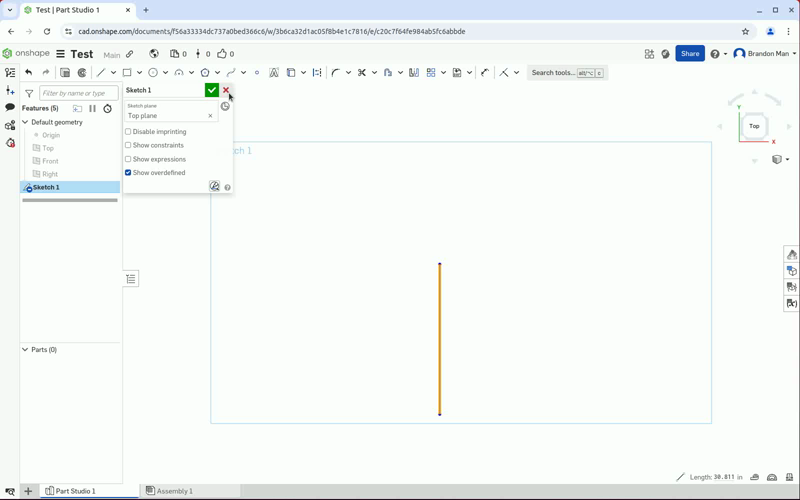
key(shift+h)
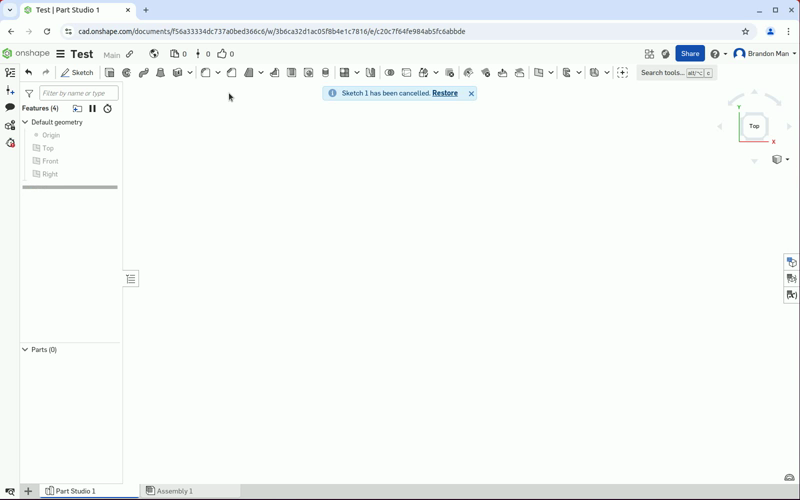
mouse_move(73, 352)
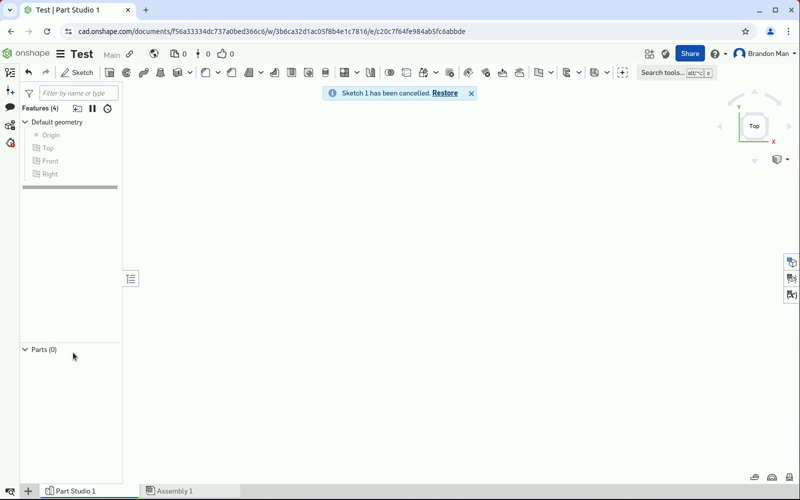
key(y)
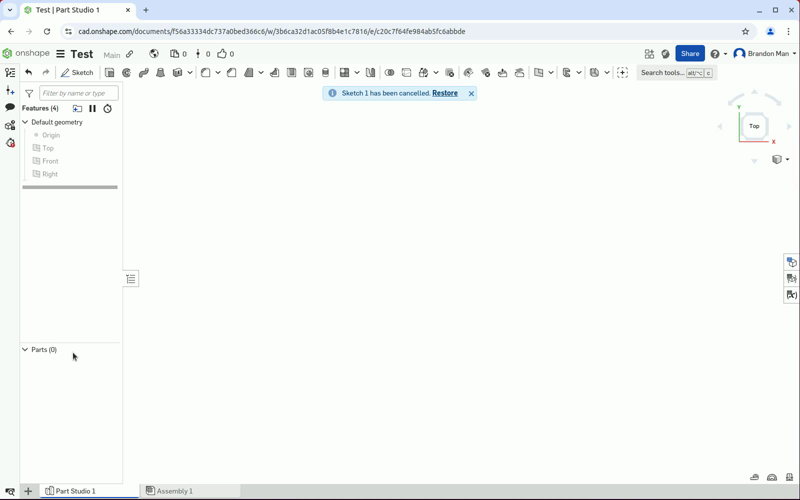
key(shift+p)
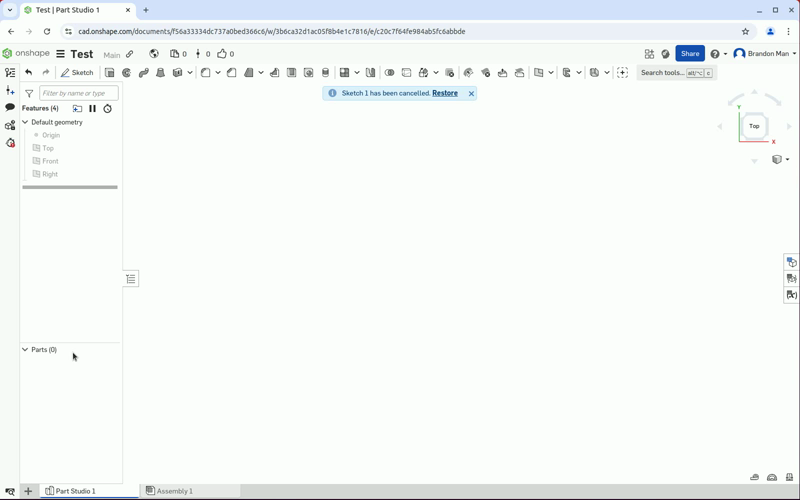
key(space)
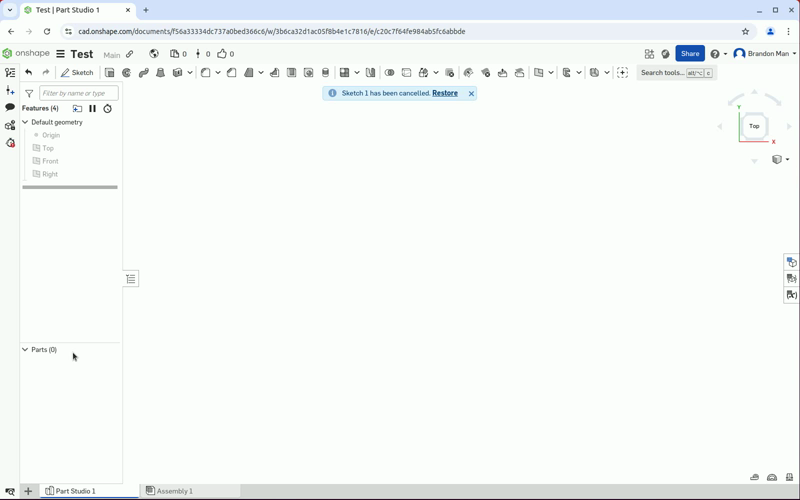
key_down(shift)
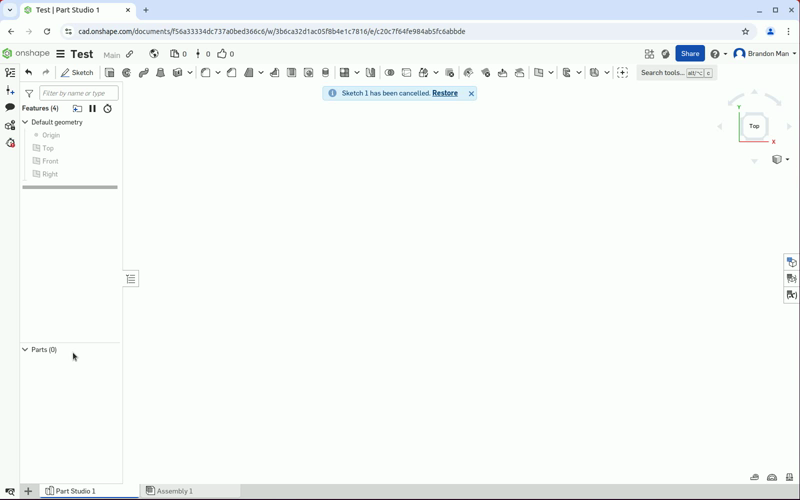
key(up)
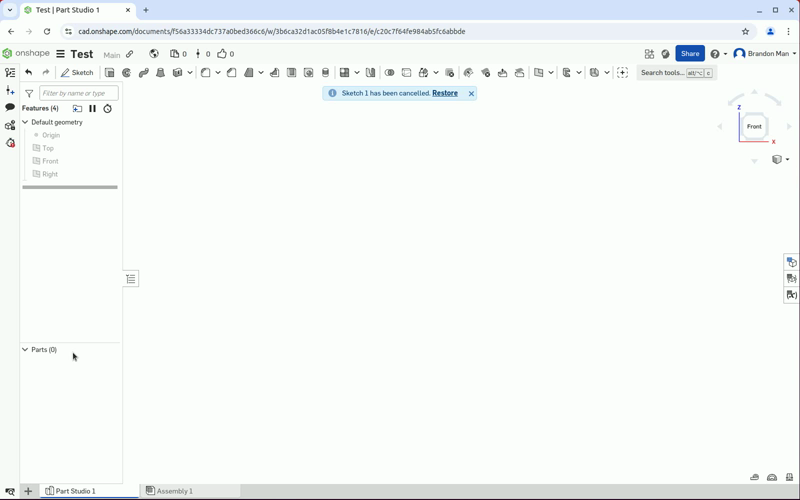
key_up(shift)
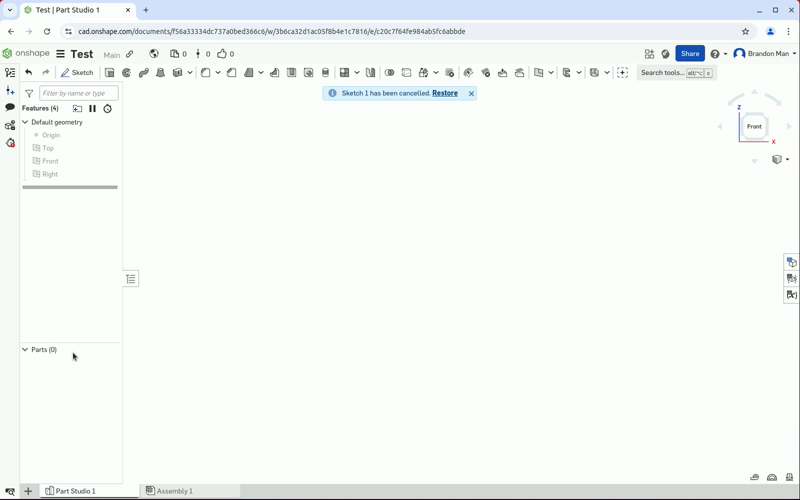
mouse_move(73, 352)
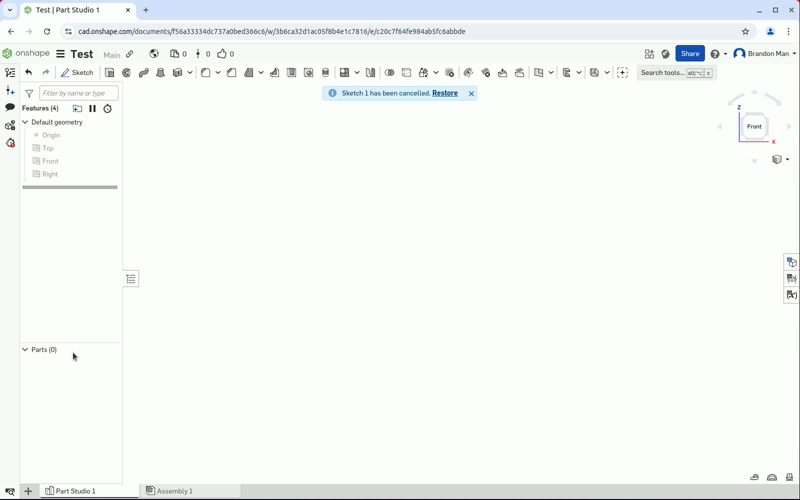
key(shift+y)
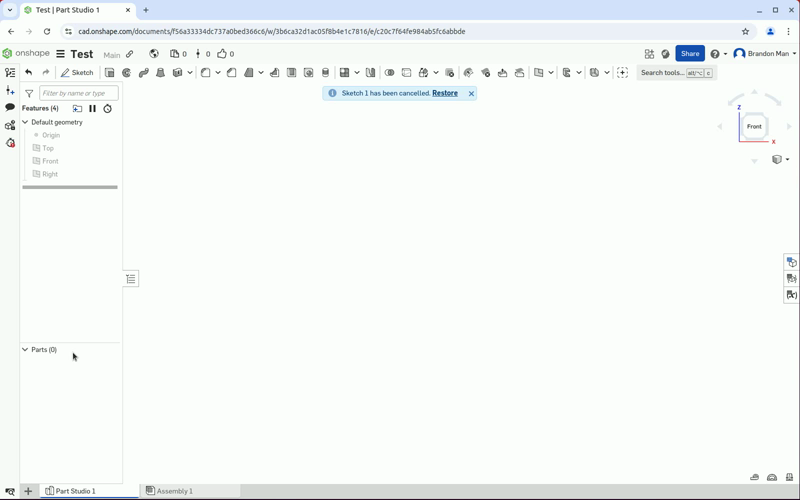
key(shift+s)
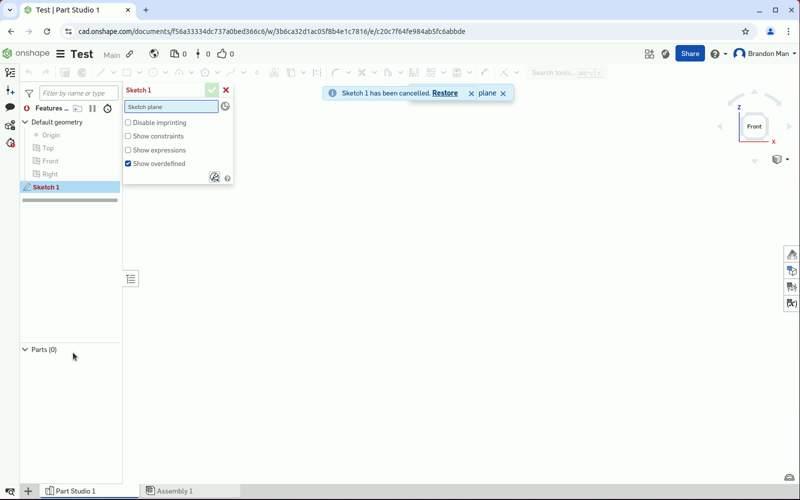
mouse_move(73, 163)
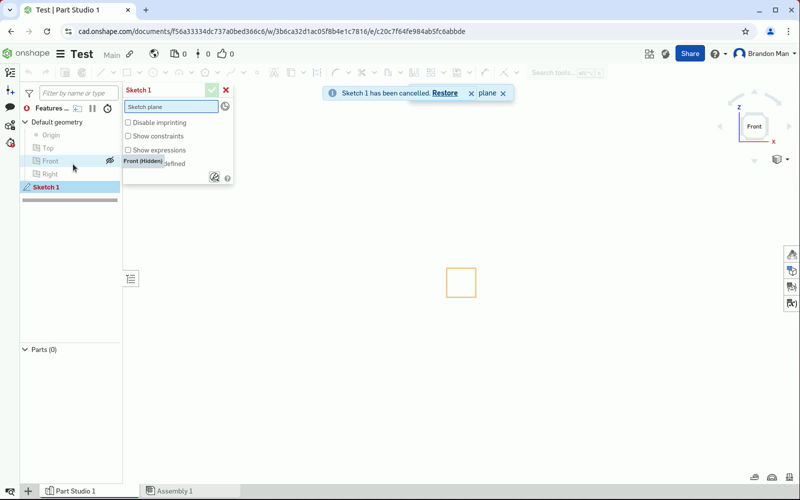
click(73, 163)
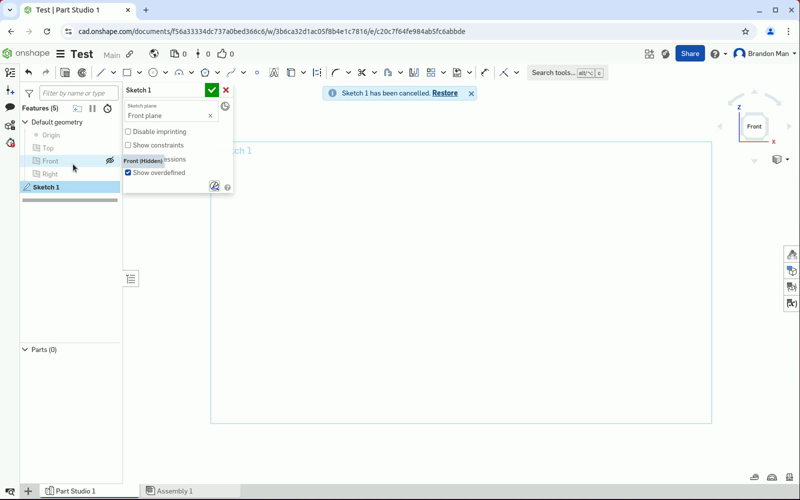
mouse_move(73, 352)
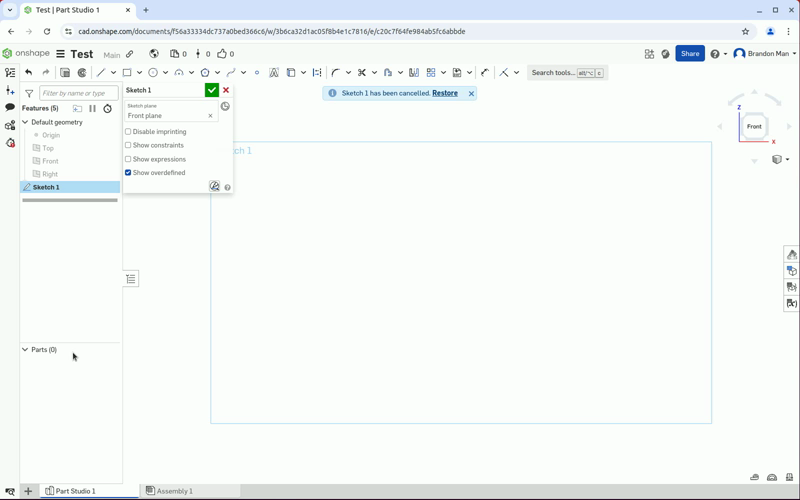
key(y)
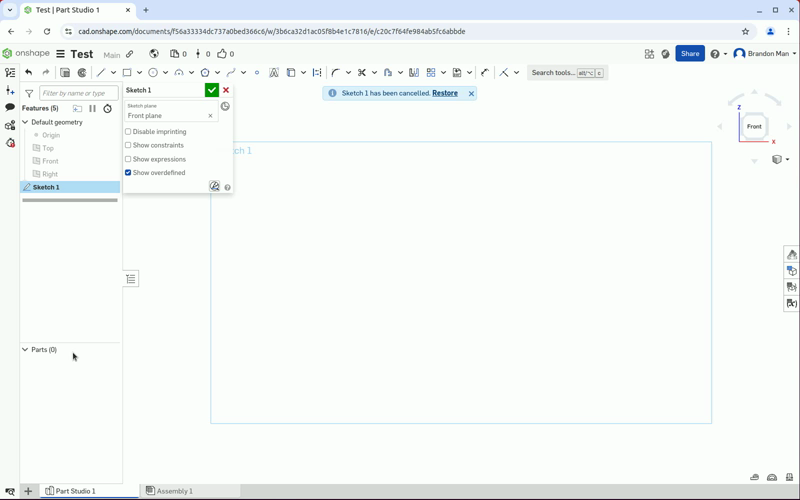
key(c)
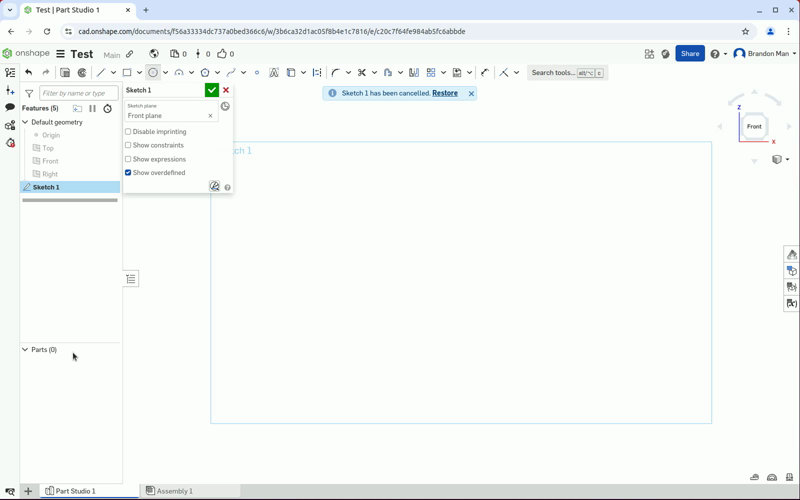
key_down(shift)
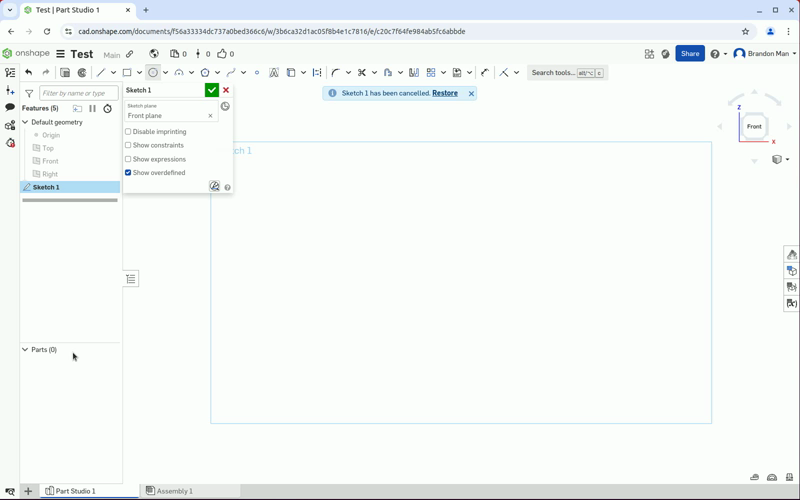
mouse_move(551, 231)
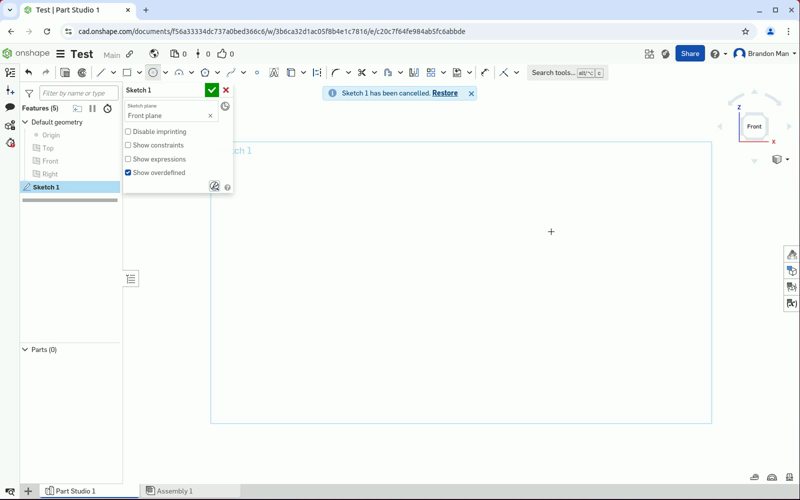
click(551, 231)
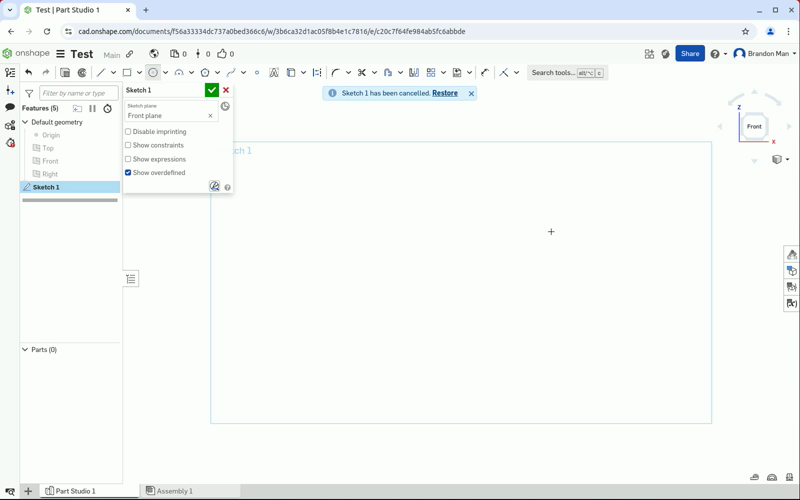
key_up(shift)
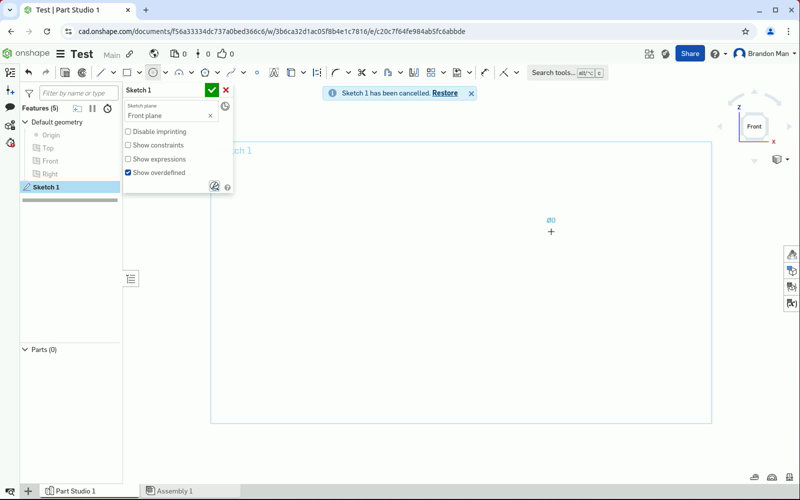
mouse_move(560, 231)
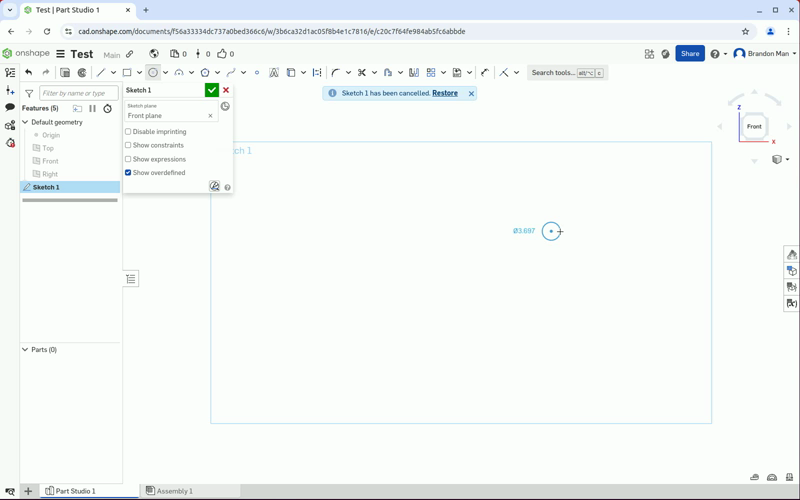
click(560, 231)
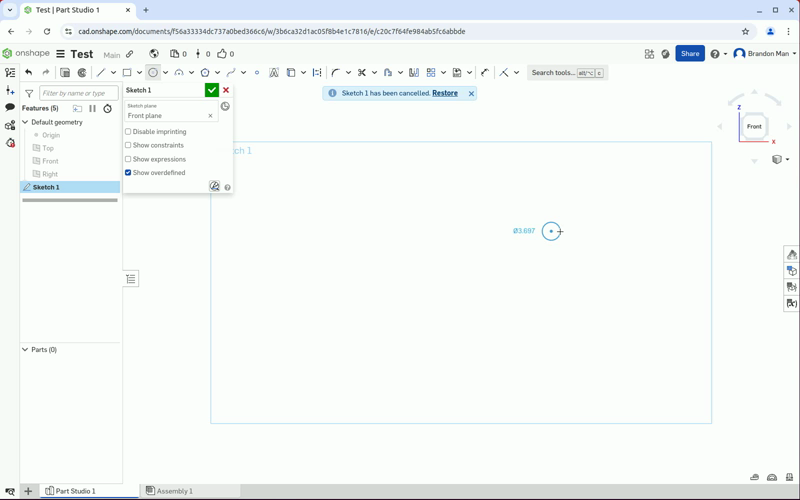
key(esc)
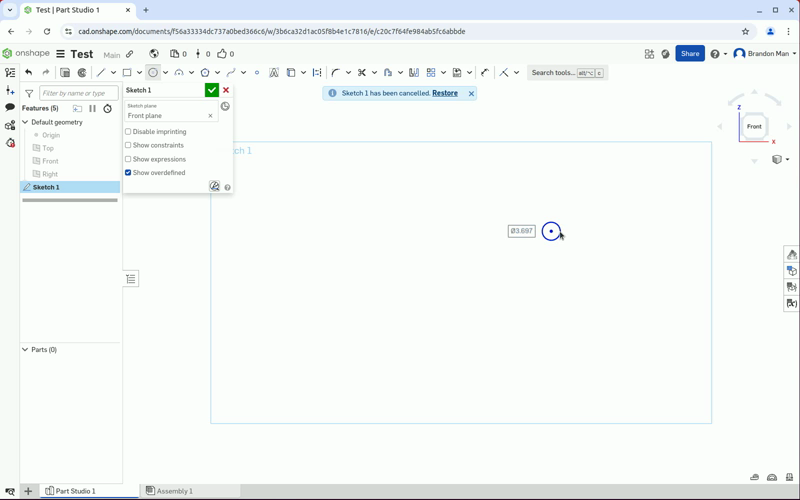
key(c)
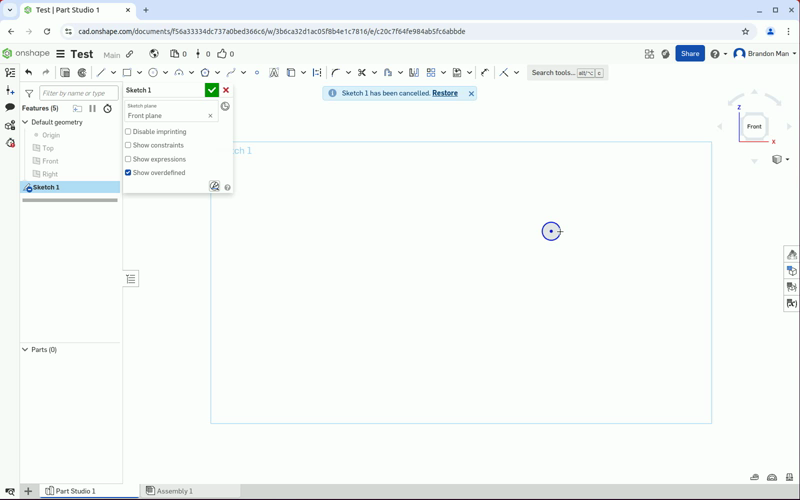
key_down(shift)
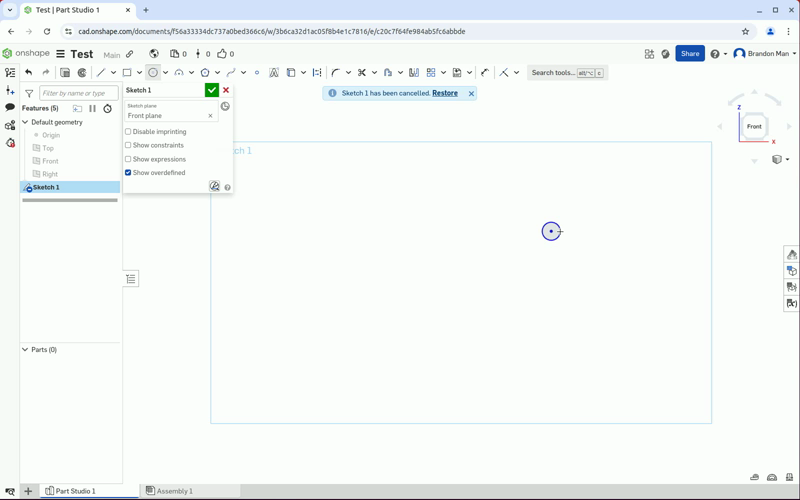
mouse_move(551, 231)
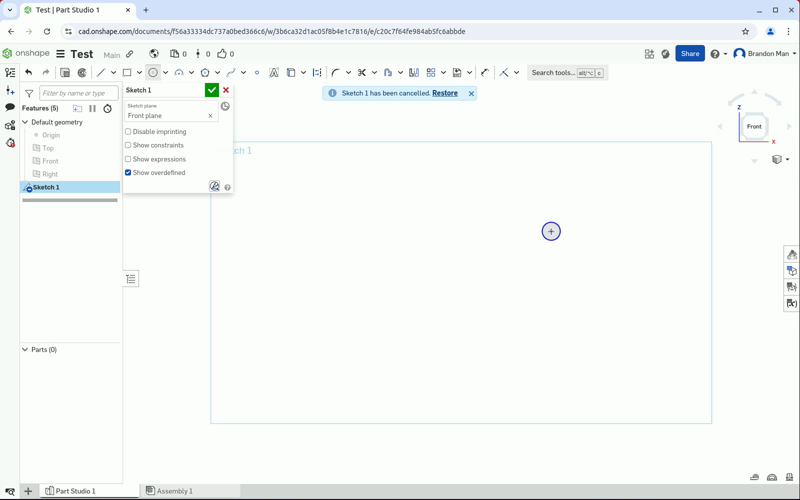
click(551, 231)
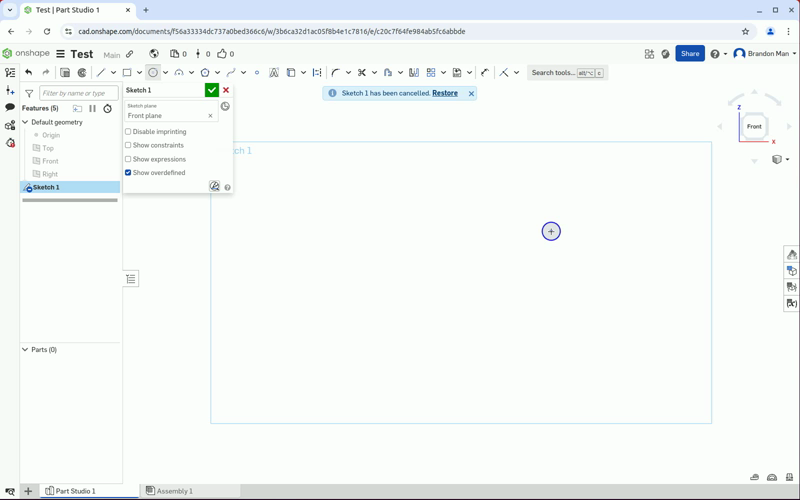
key_up(shift)
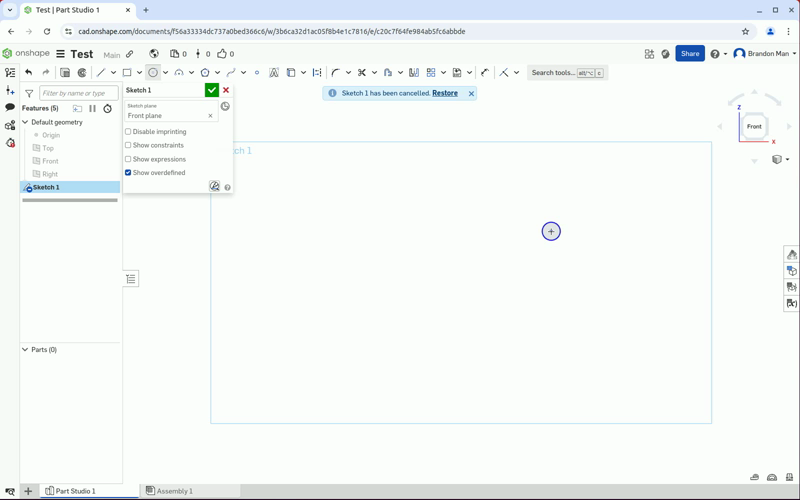
mouse_move(555, 231)
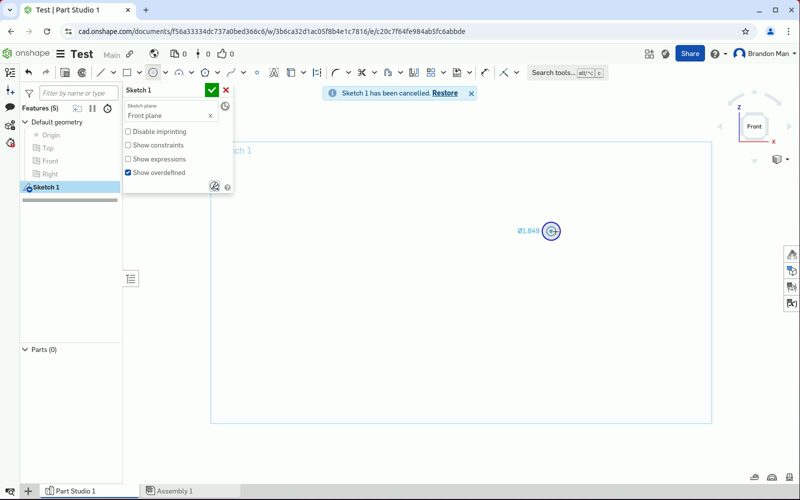
click(555, 231)
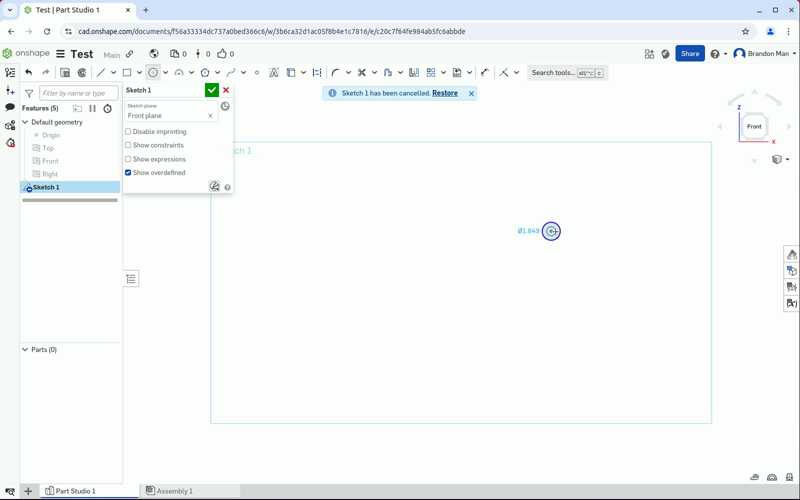
key(esc)
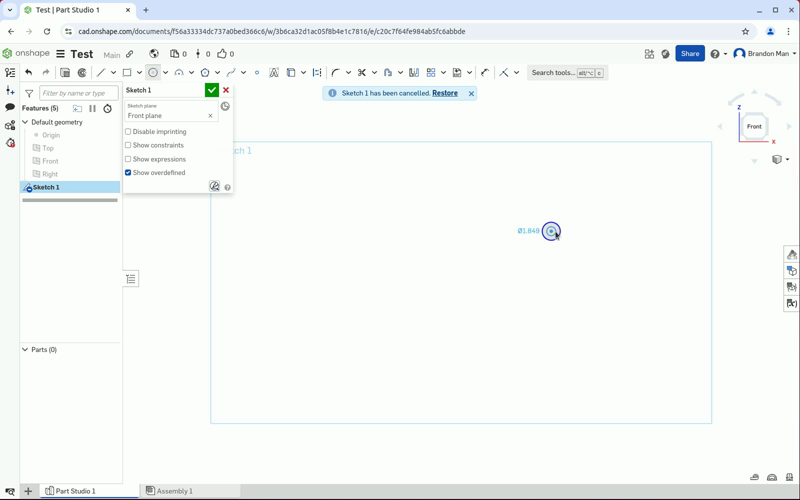
mouse_move(553, 237)
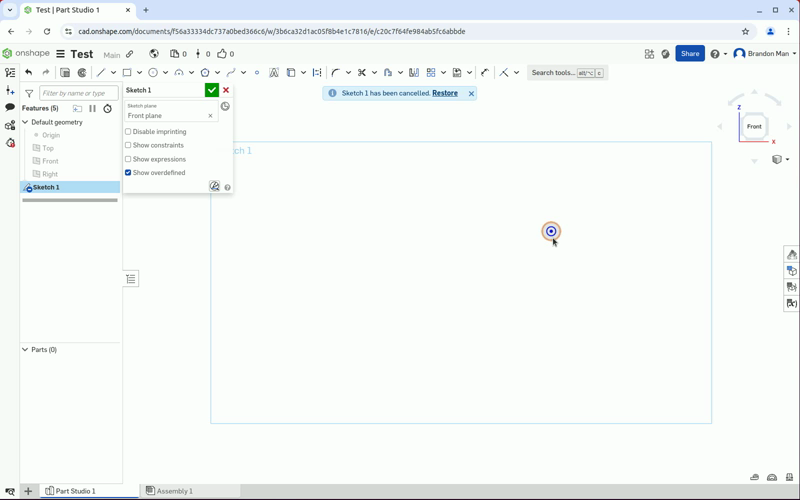
scroll(6)
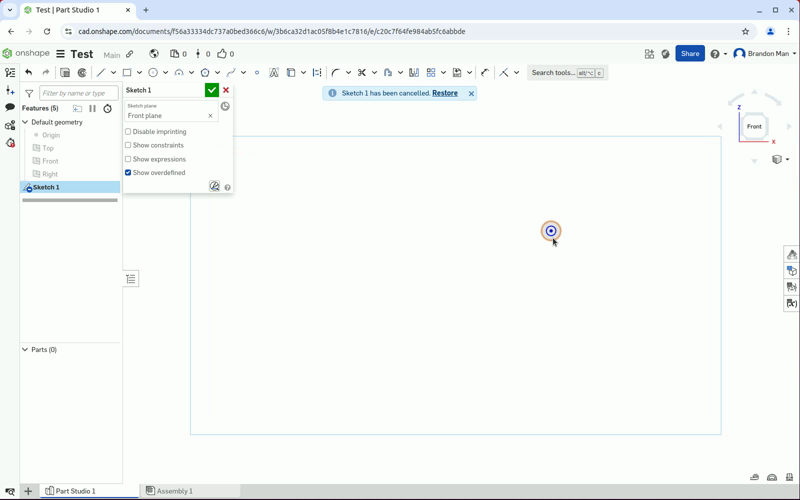
scroll(6)
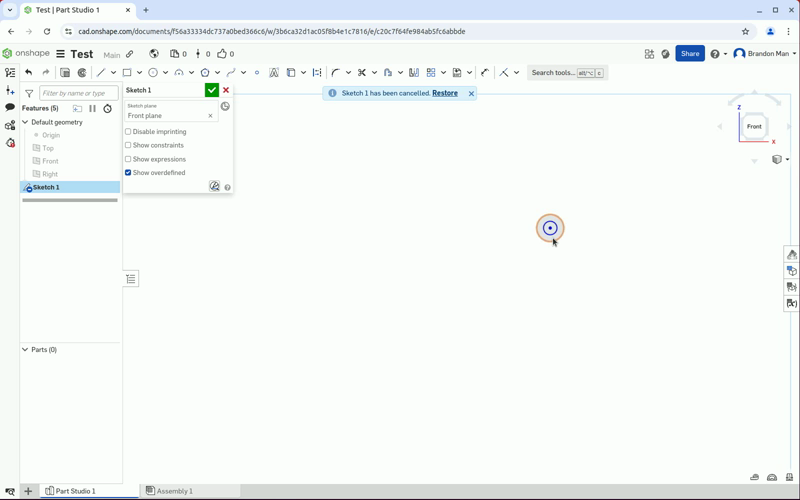
scroll(6)
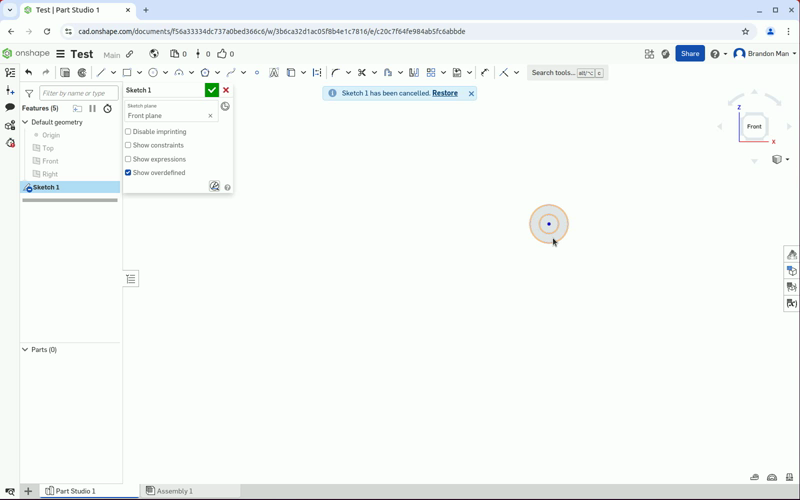
scroll(6)
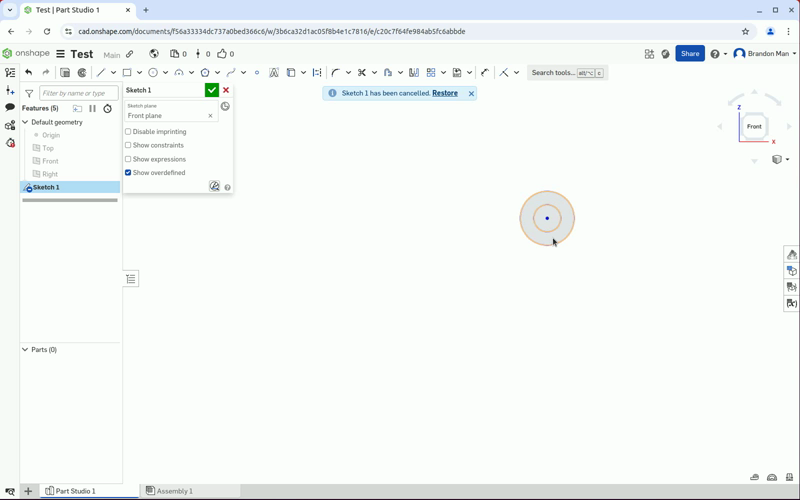
scroll(6)
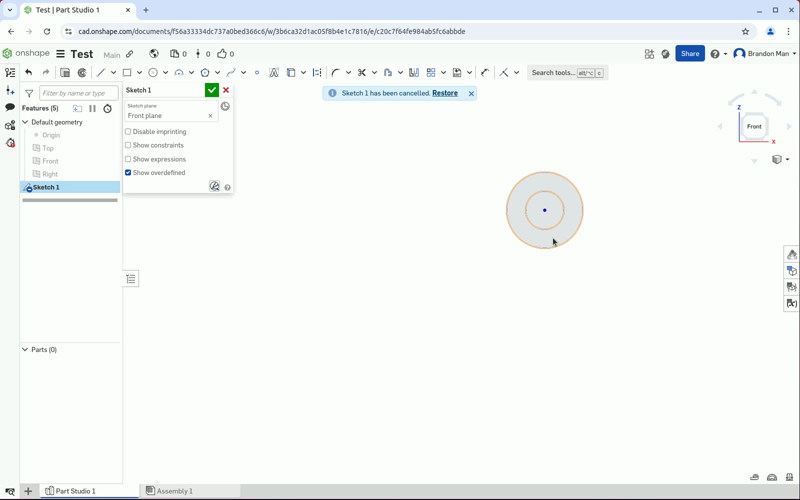
scroll(6)
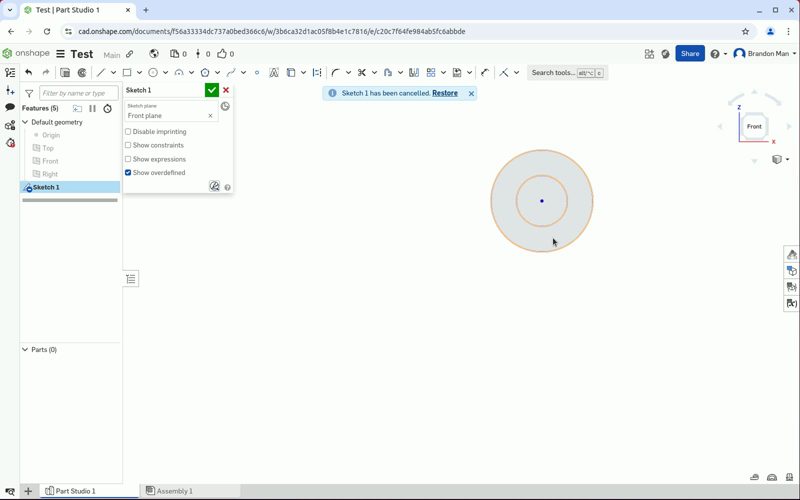
scroll(6)
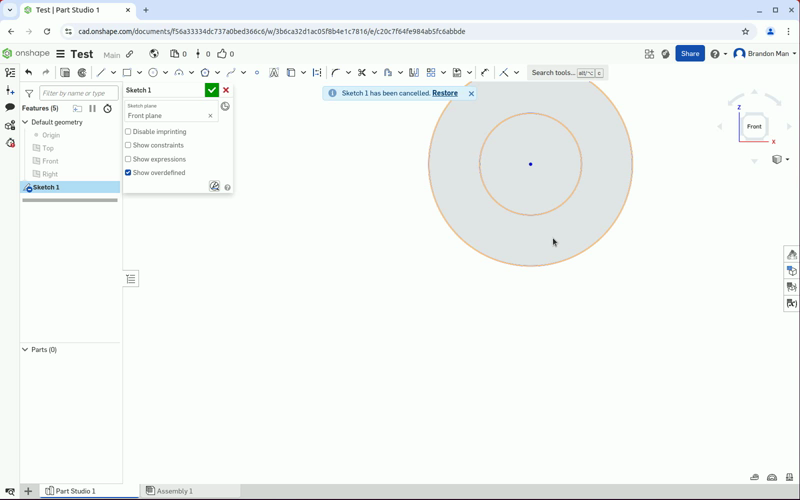
click(553, 237)
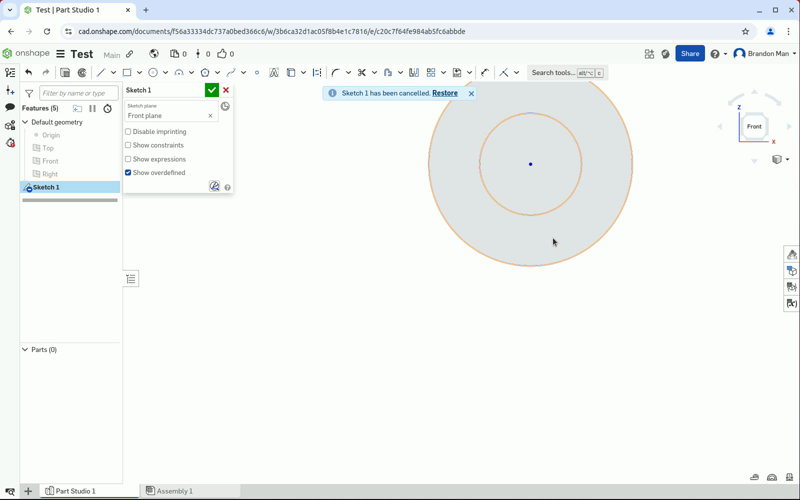
scroll(-6)
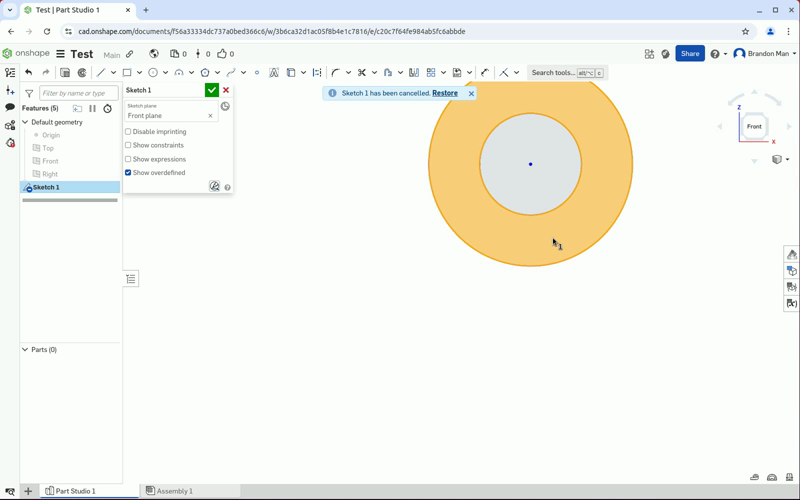
scroll(-6)
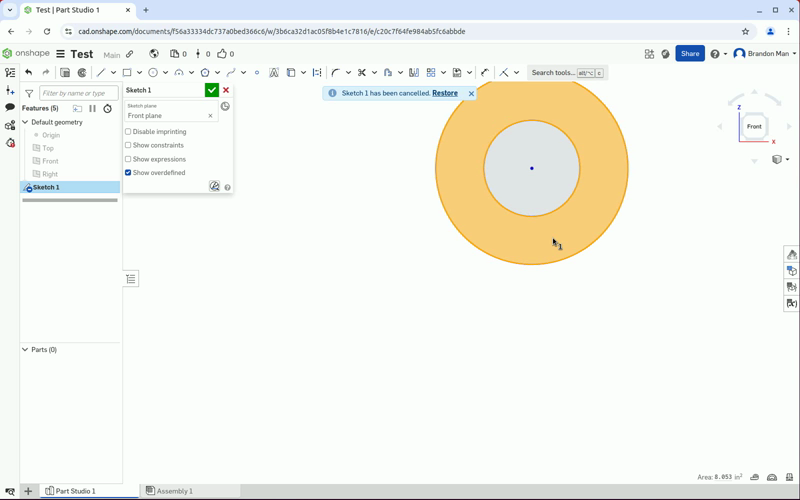
scroll(-6)
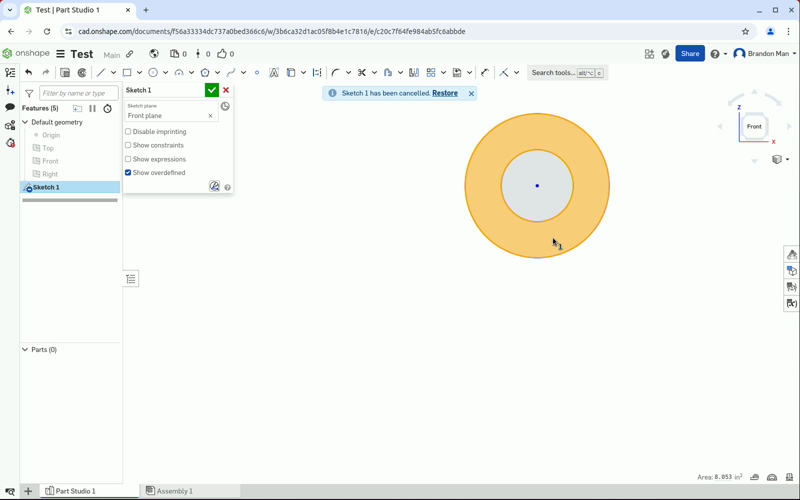
scroll(-6)
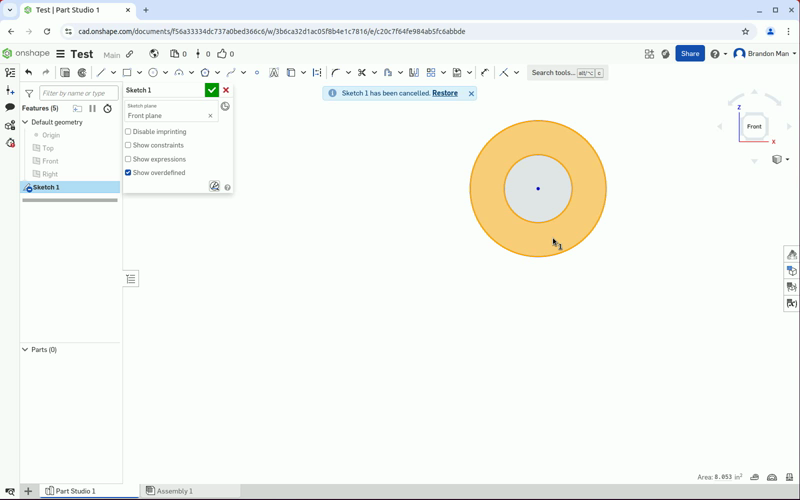
scroll(-6)
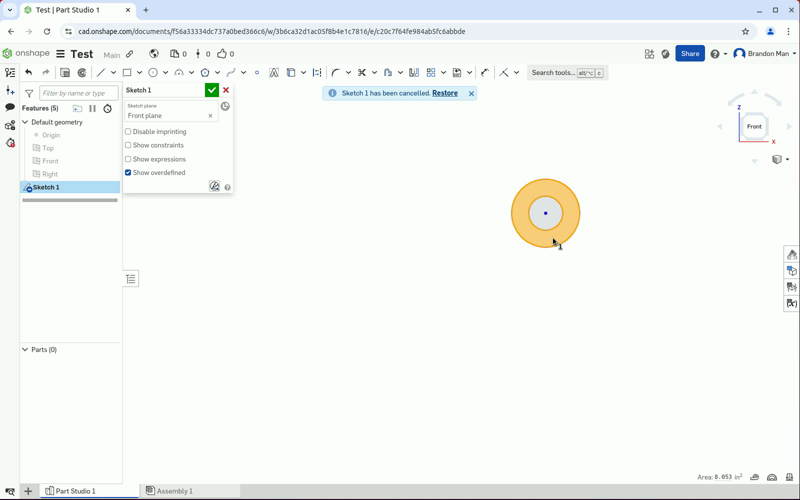
scroll(-6)
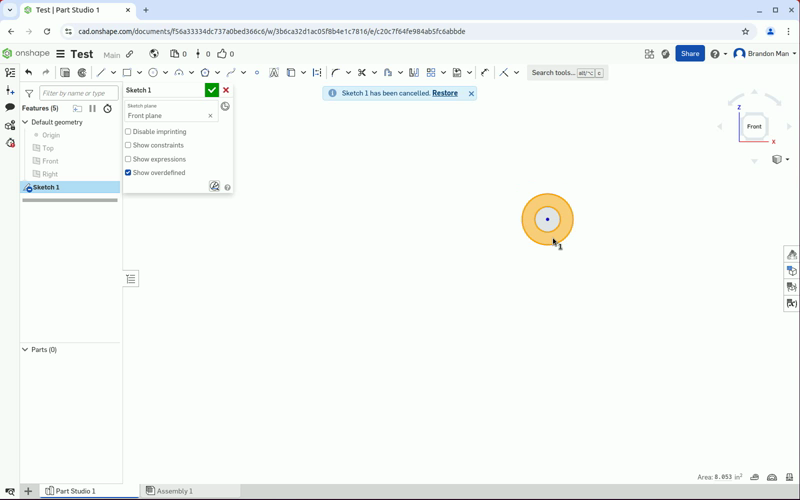
scroll(-6)
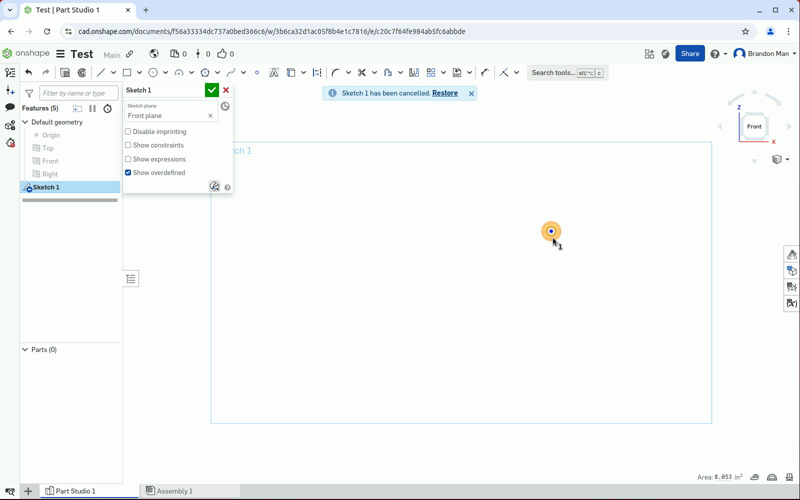
mouse_move(73, 352)
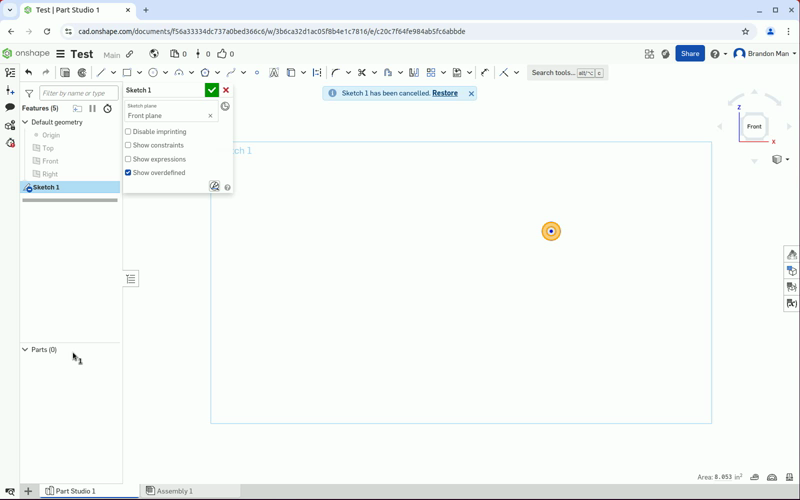
key(shift+y)
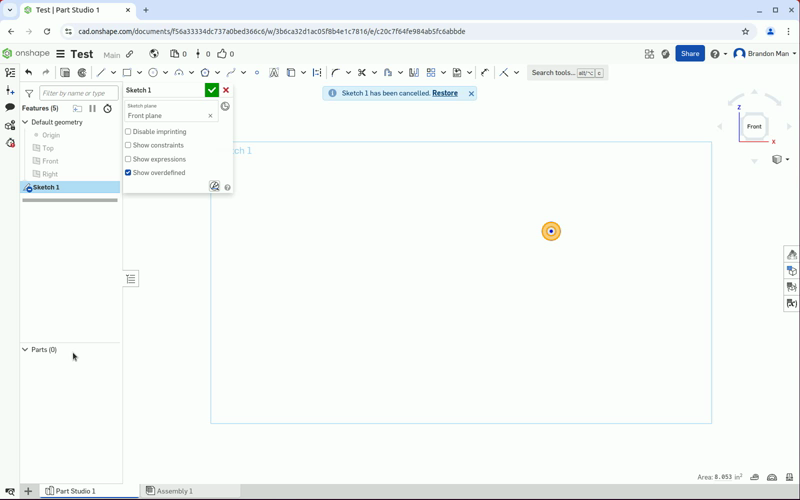
key(shift+e)
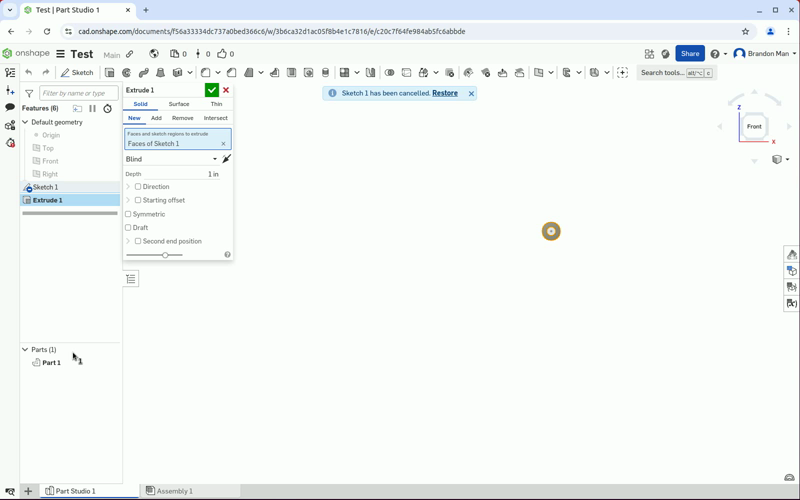
mouse_move(143, 106)
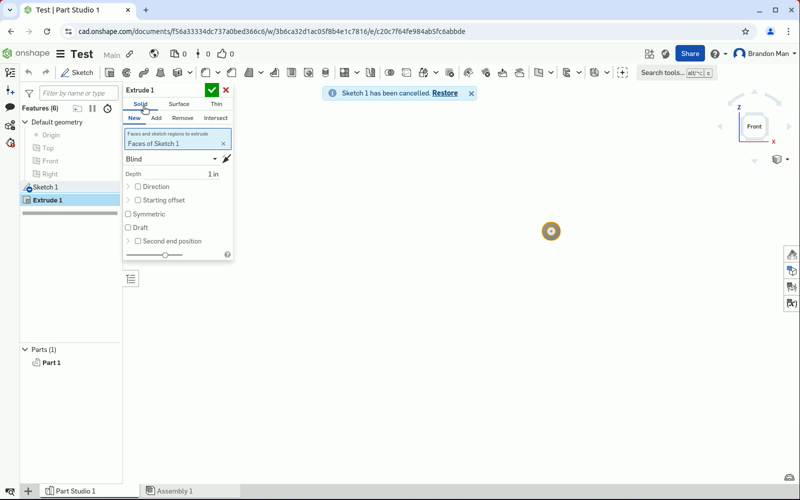
click(143, 106)
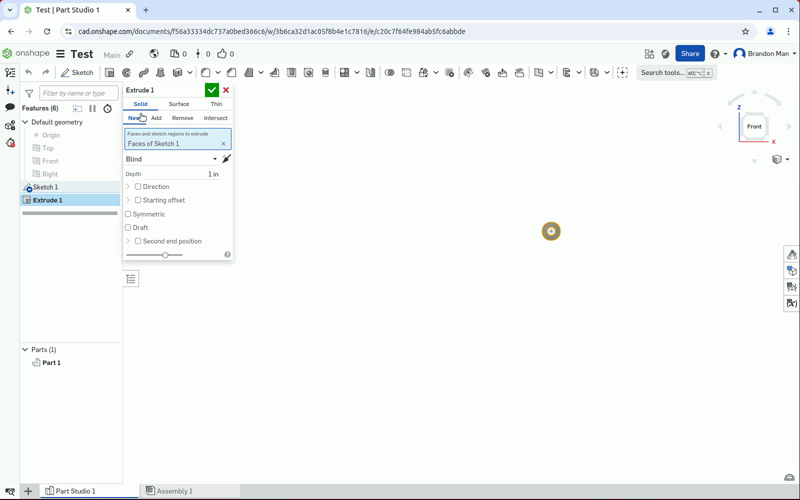
mouse_move(137, 120)
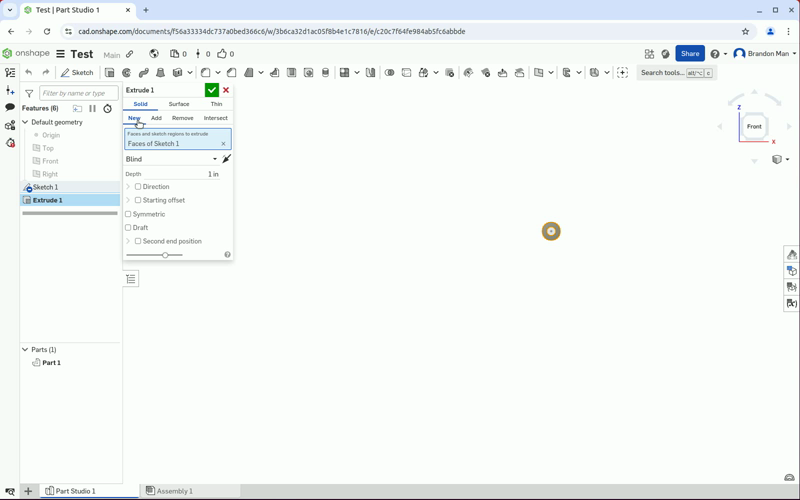
click(137, 120)
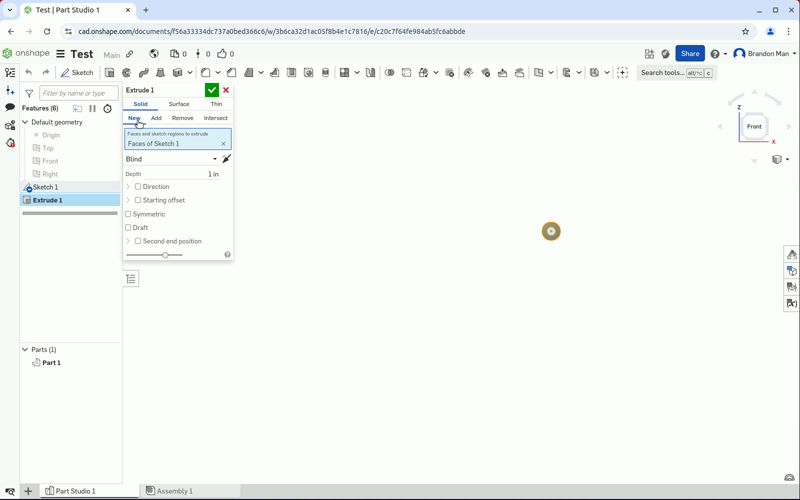
key(tab, 4)
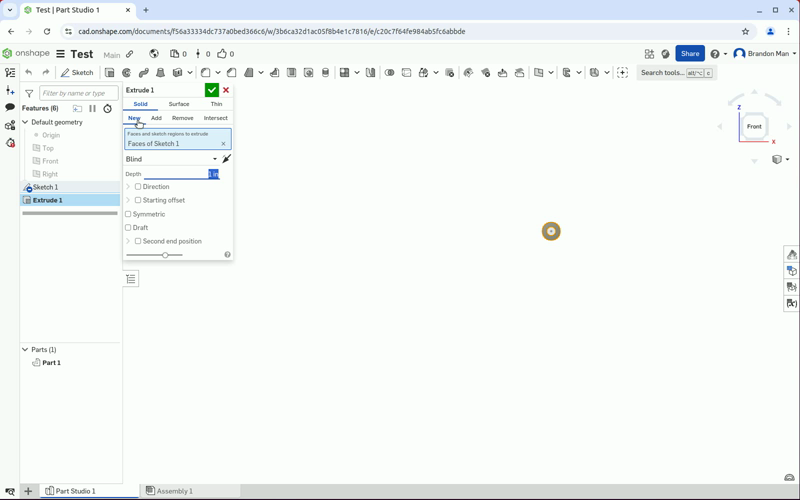
text(2.889)
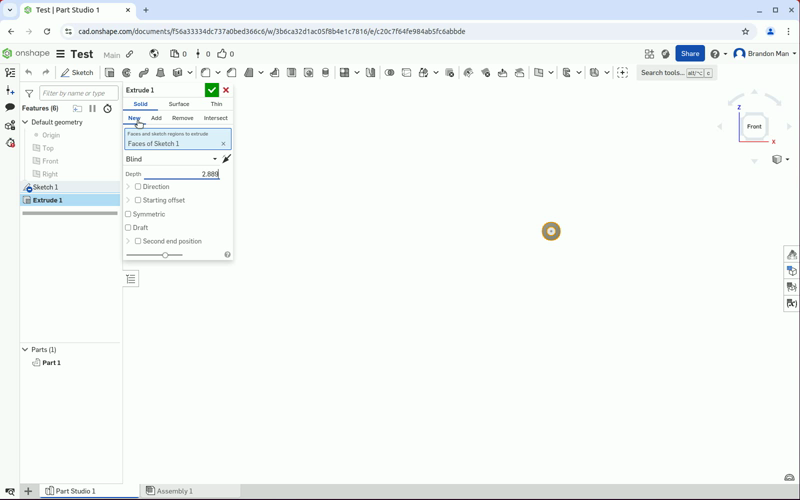
key(enter)
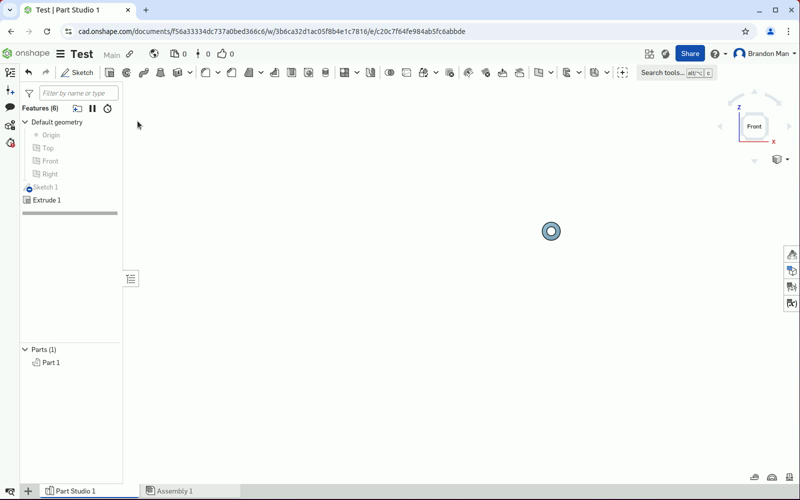
key(shift+h)
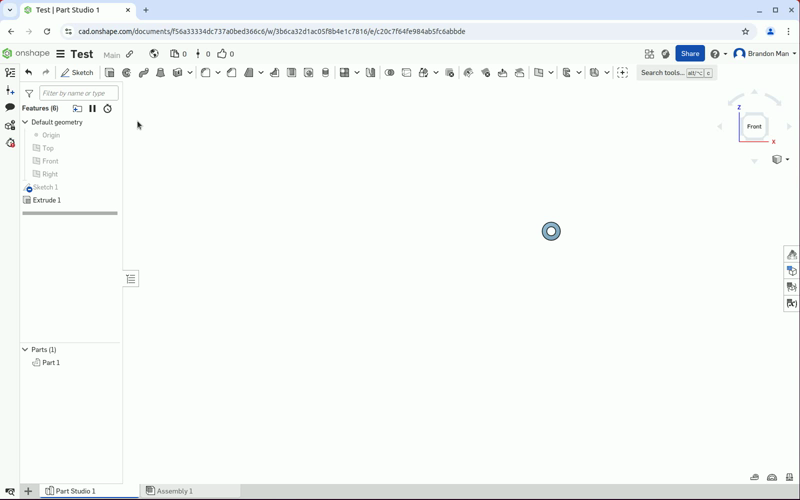
key(shift+h)
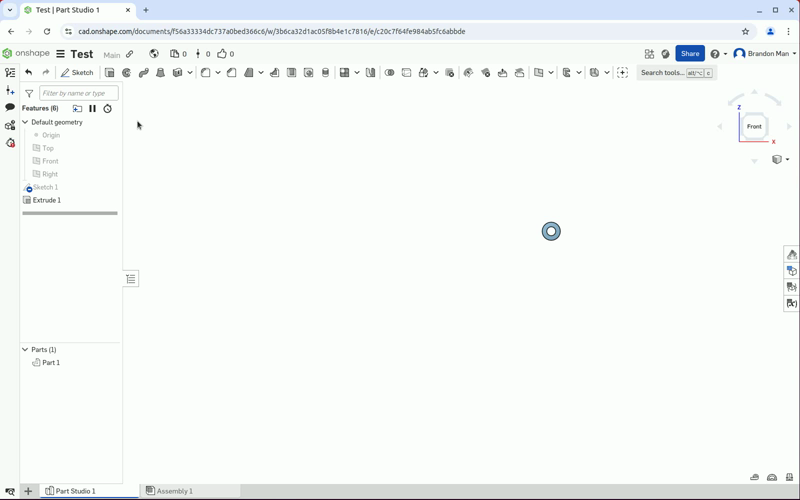
mouse_move(73, 189)
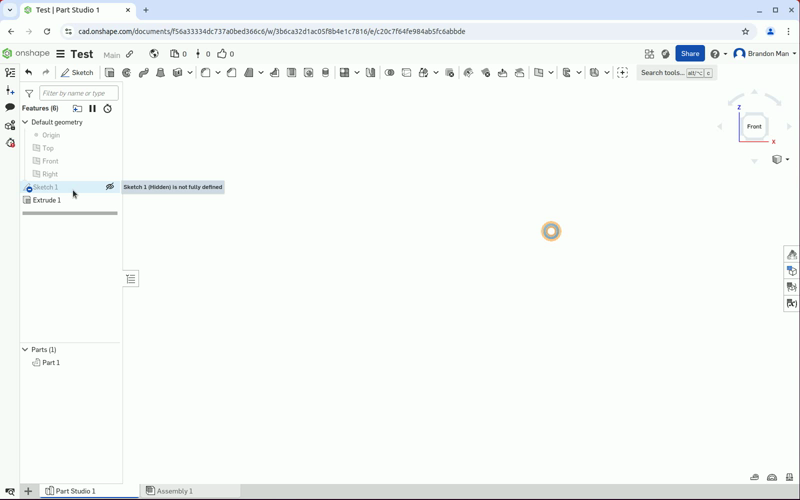
click(73, 189)
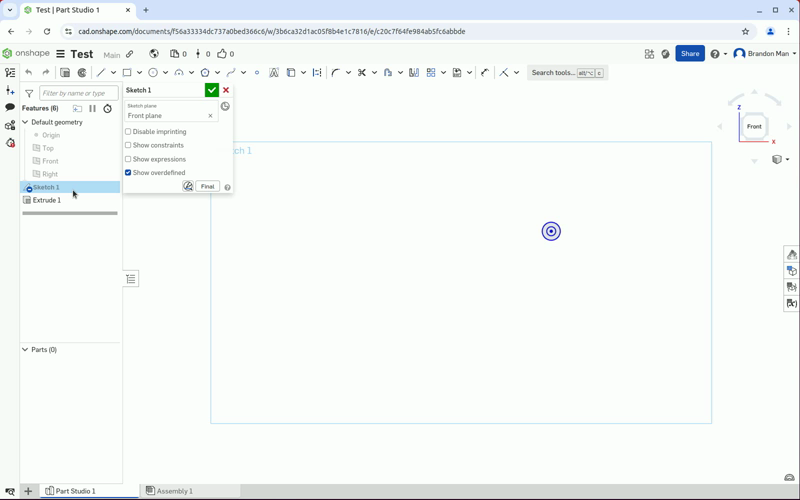
mouse_move(229, 92)
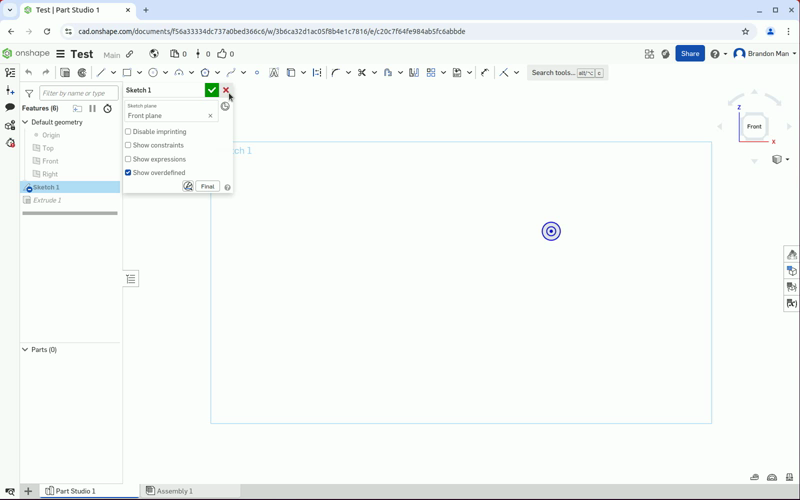
click(229, 92)
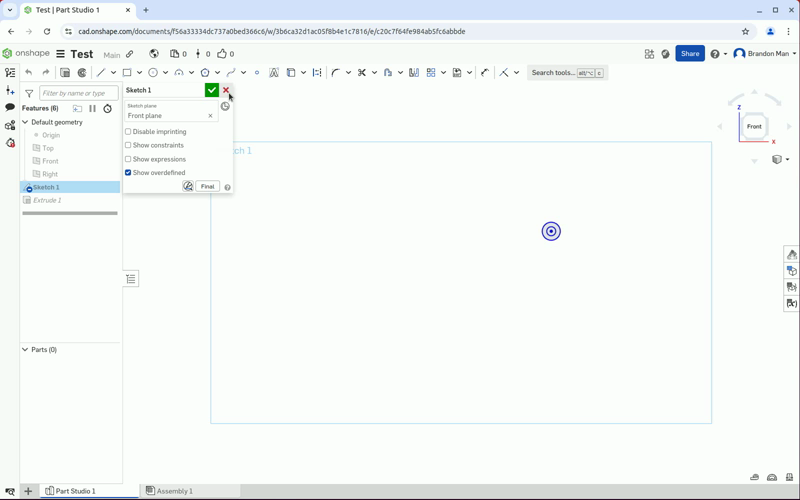
key(shift+s)
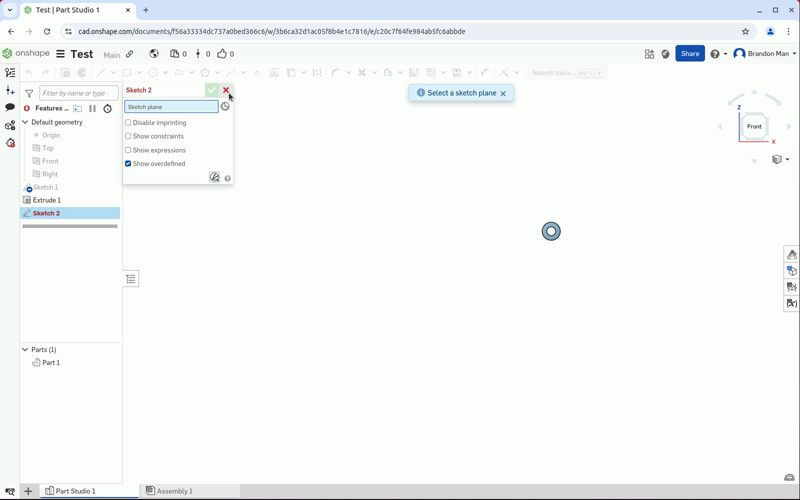
mouse_move(73, 163)
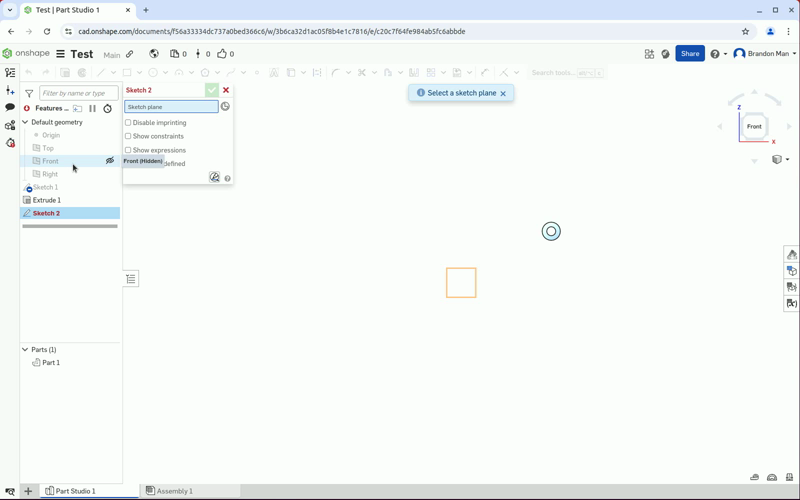
click(73, 163)
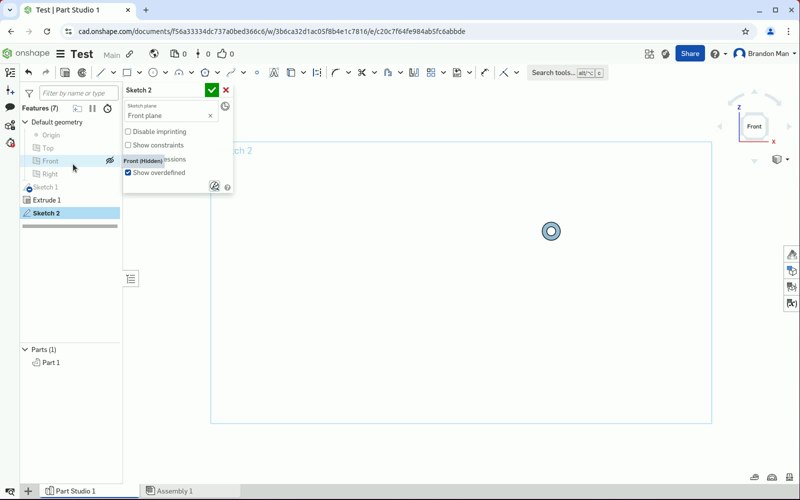
mouse_move(73, 352)
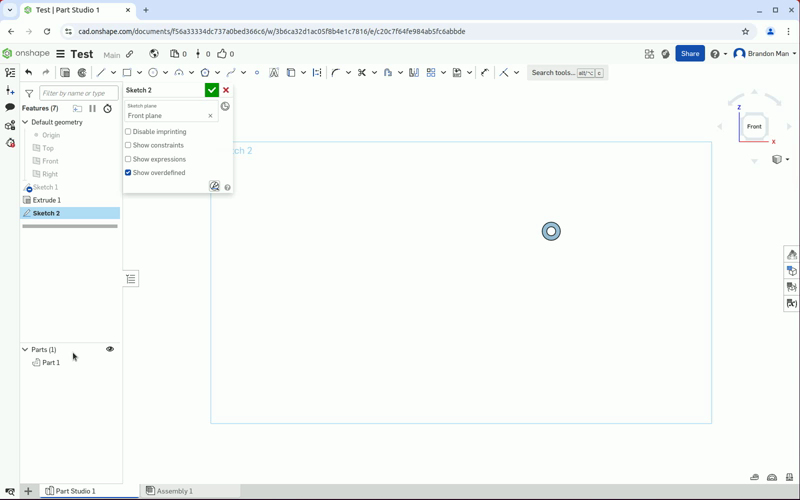
key(y)
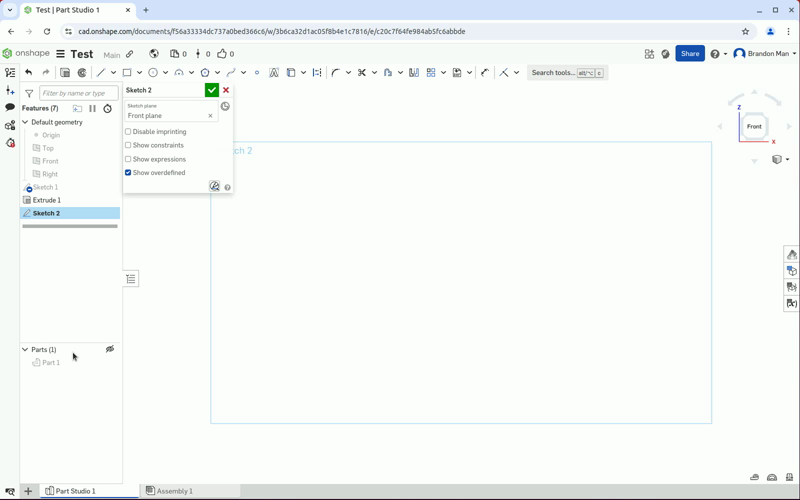
key(c)
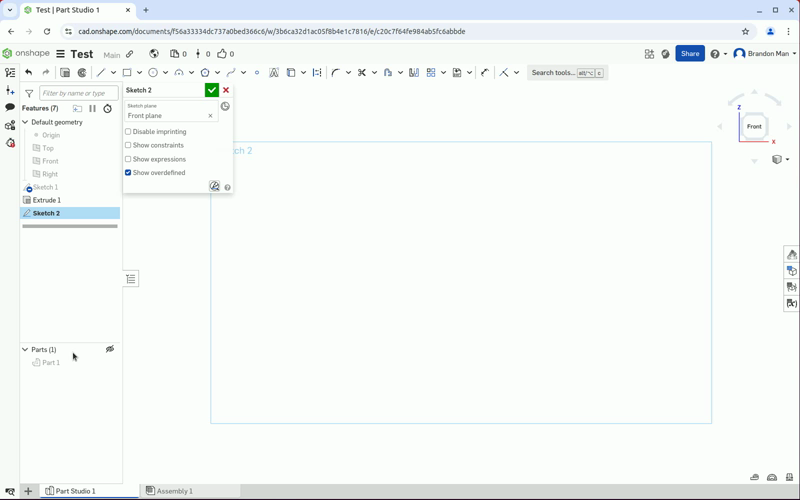
key_down(shift)
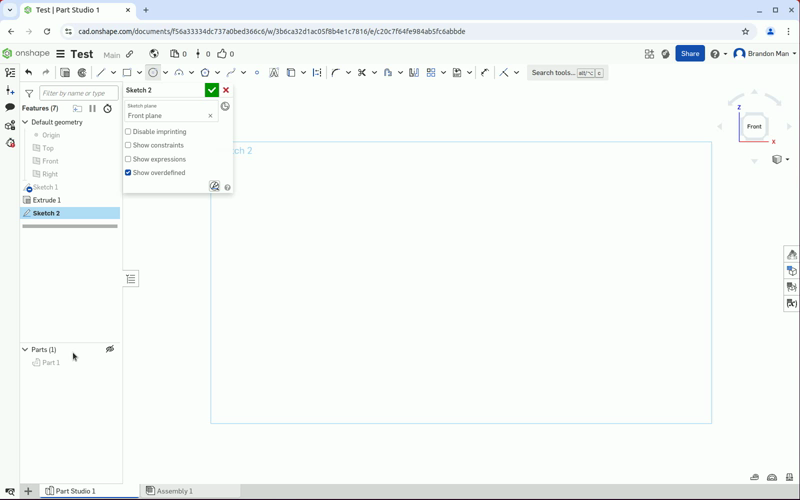
mouse_move(461, 282)
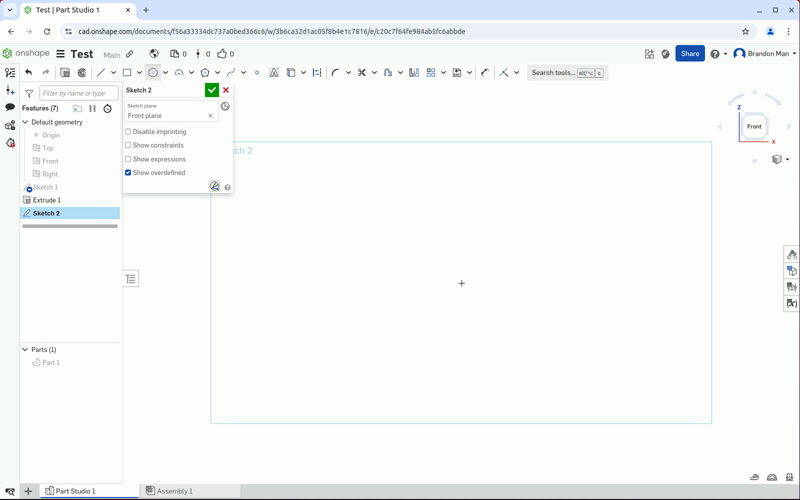
click(461, 282)
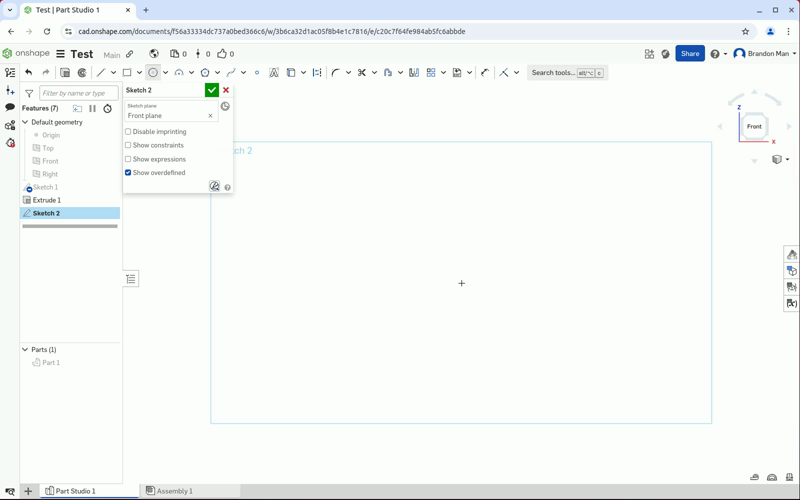
key_up(shift)
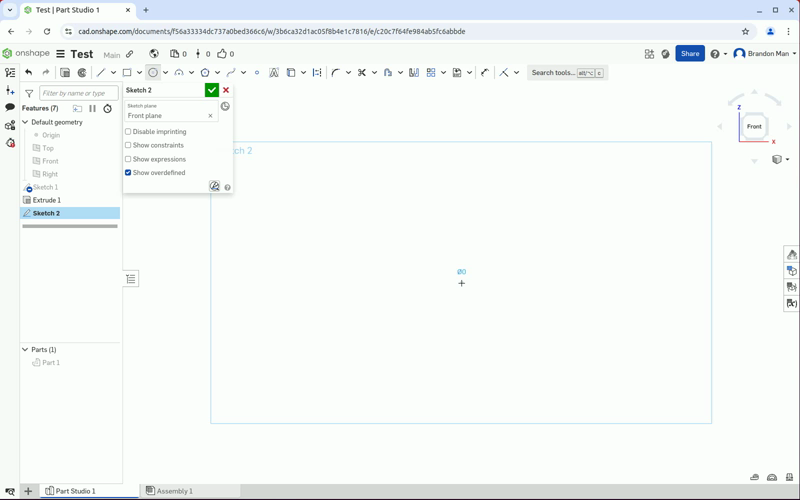
mouse_move(471, 282)
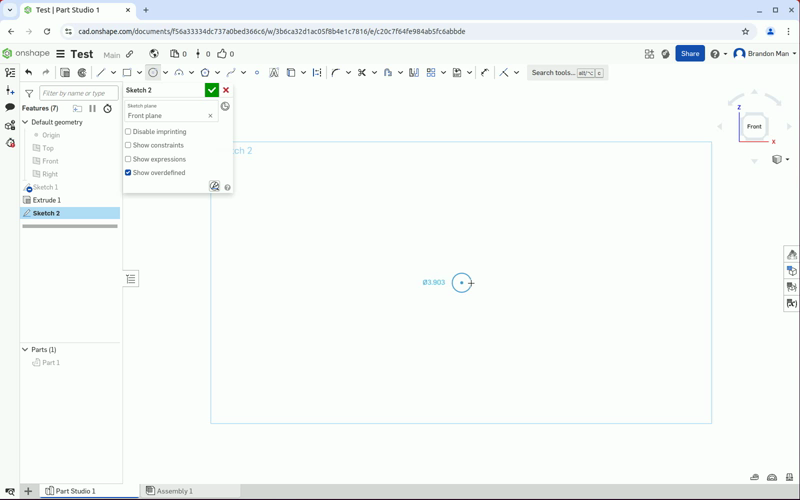
click(471, 282)
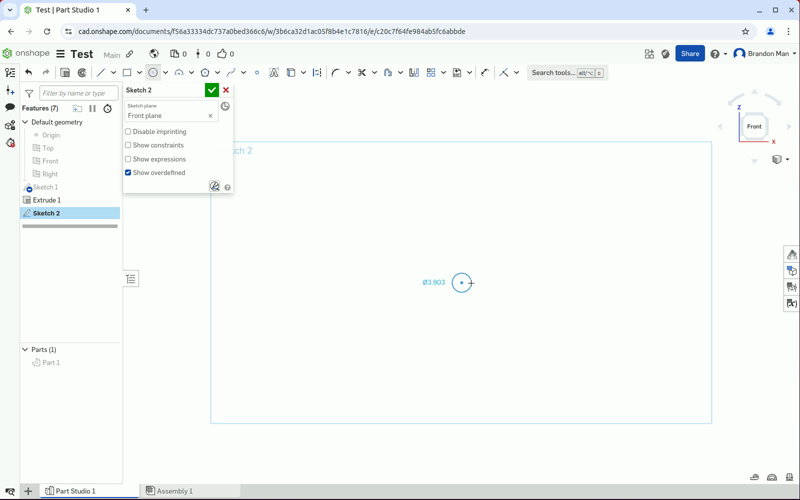
key(esc)
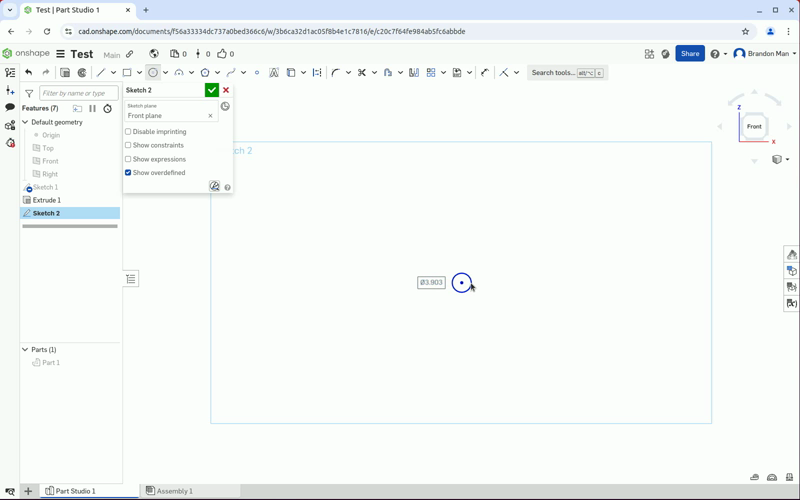
key(c)
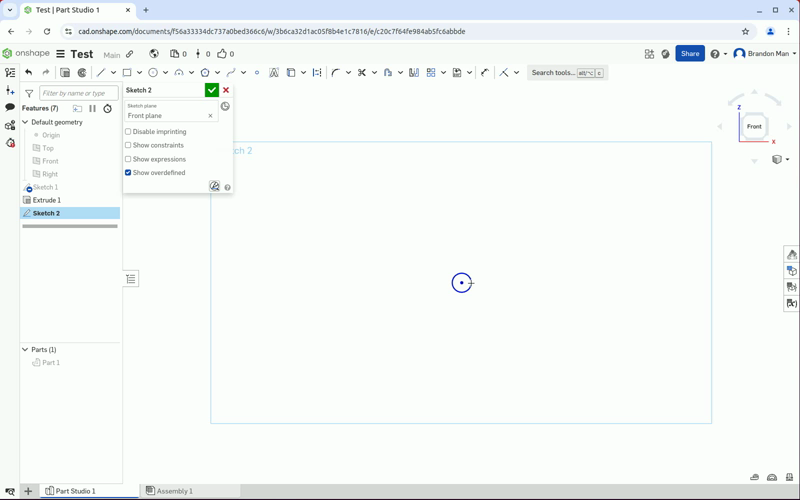
key_down(shift)
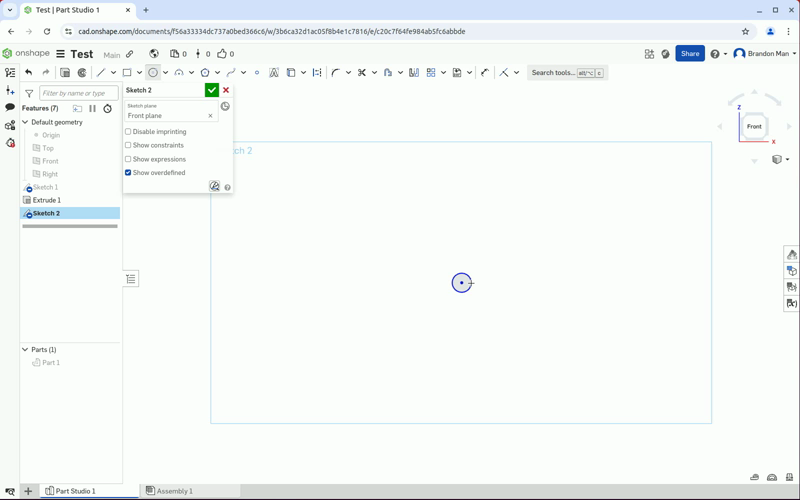
mouse_move(461, 282)
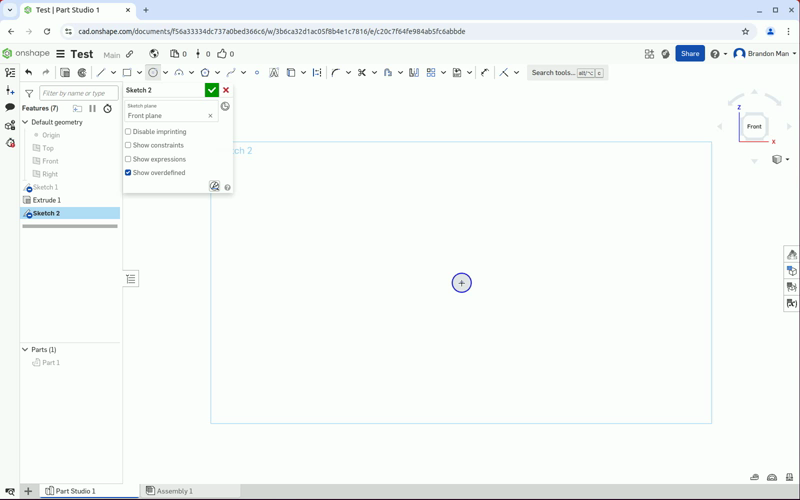
click(461, 282)
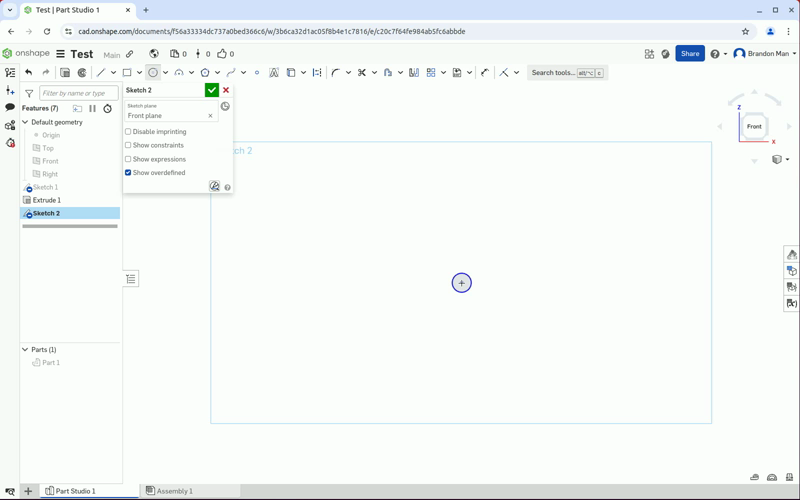
key_up(shift)
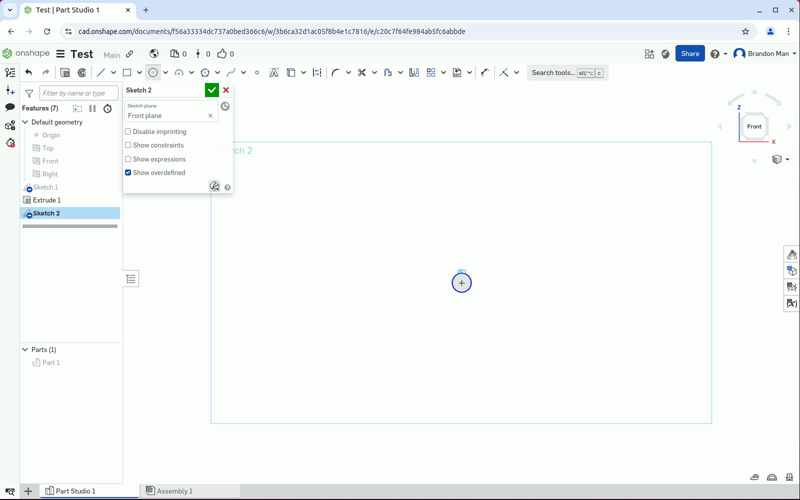
mouse_move(466, 282)
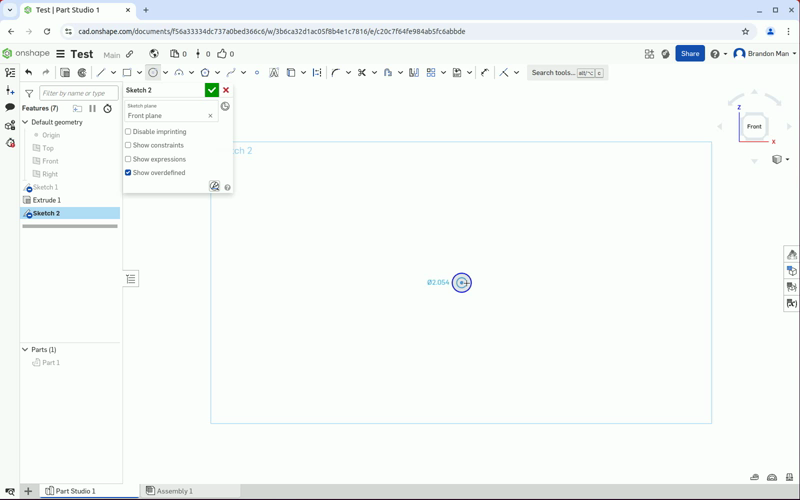
click(466, 282)
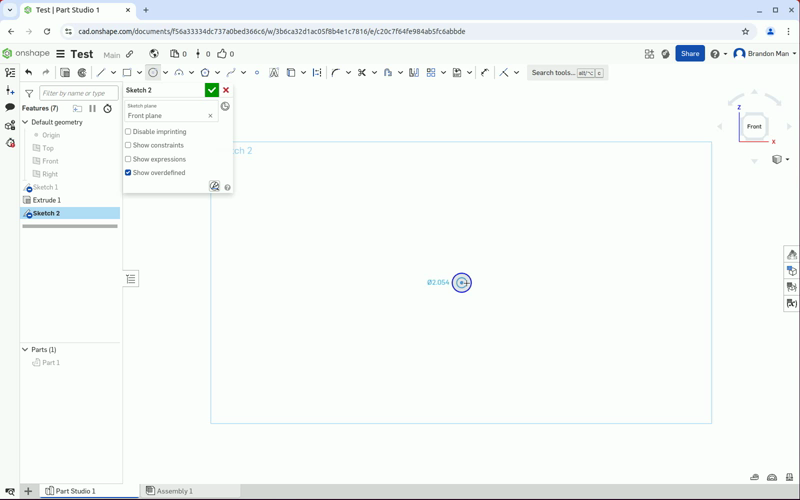
key(esc)
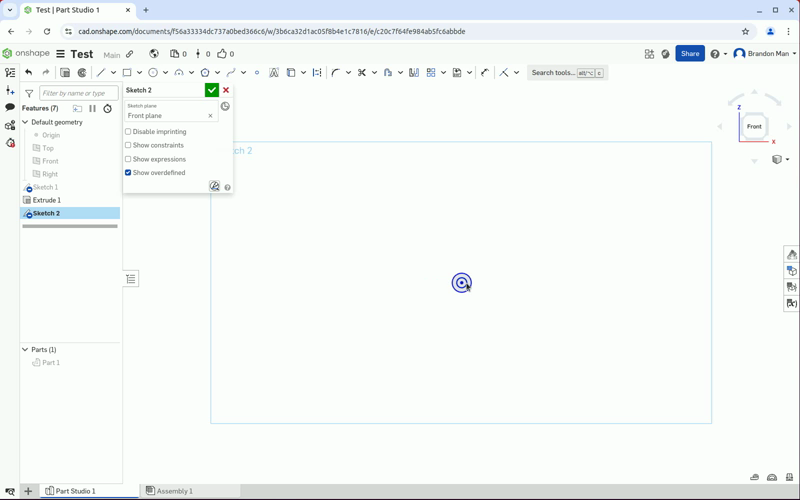
mouse_move(464, 291)
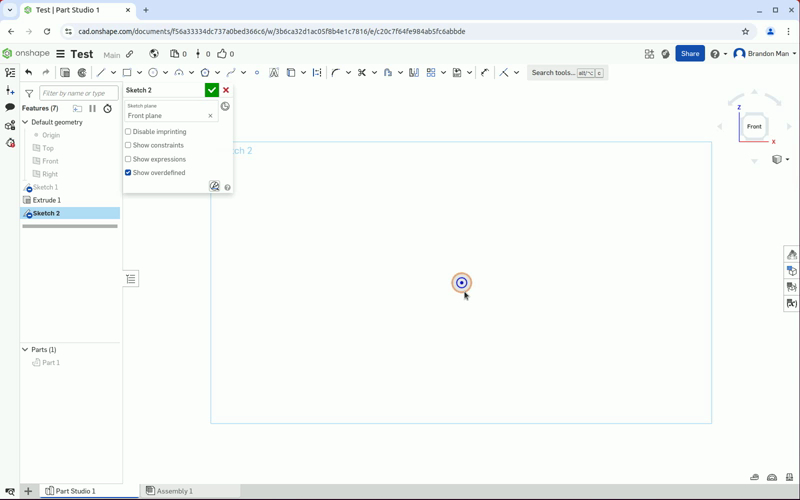
scroll(6)
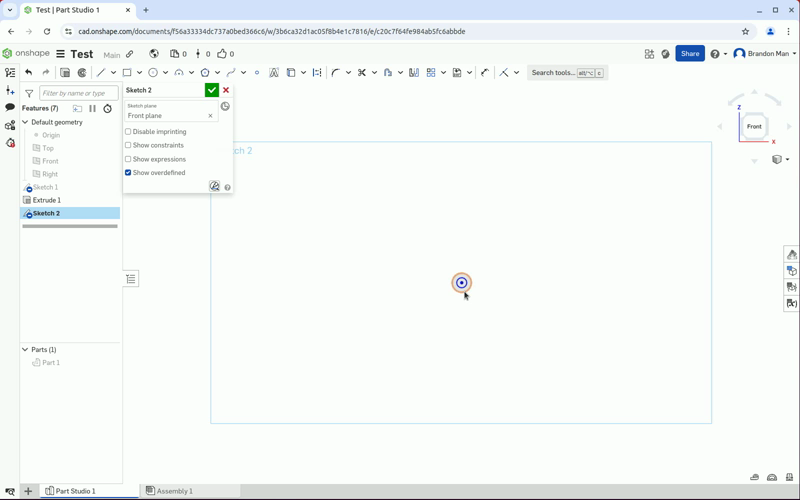
scroll(6)
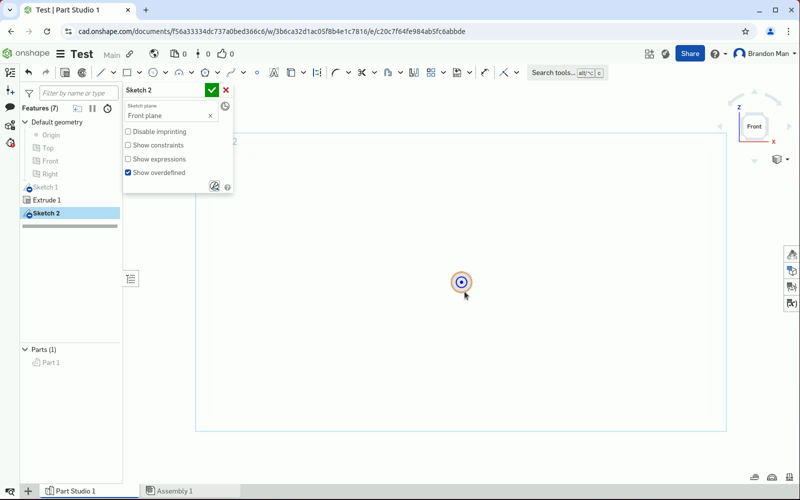
scroll(6)
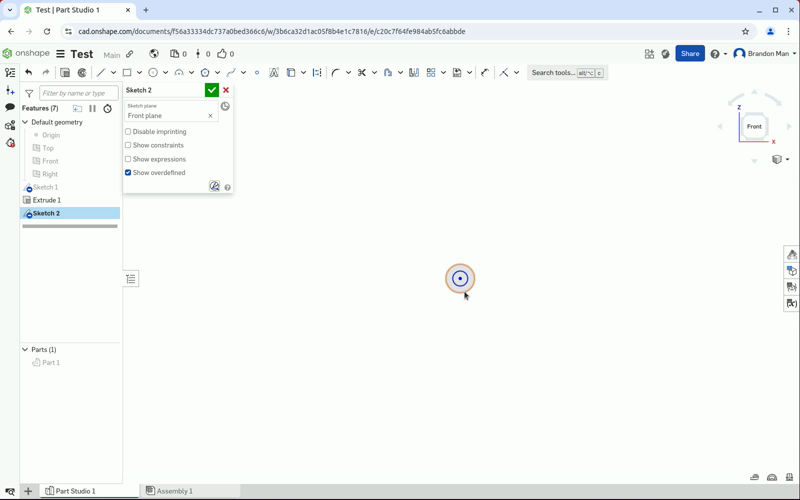
scroll(6)
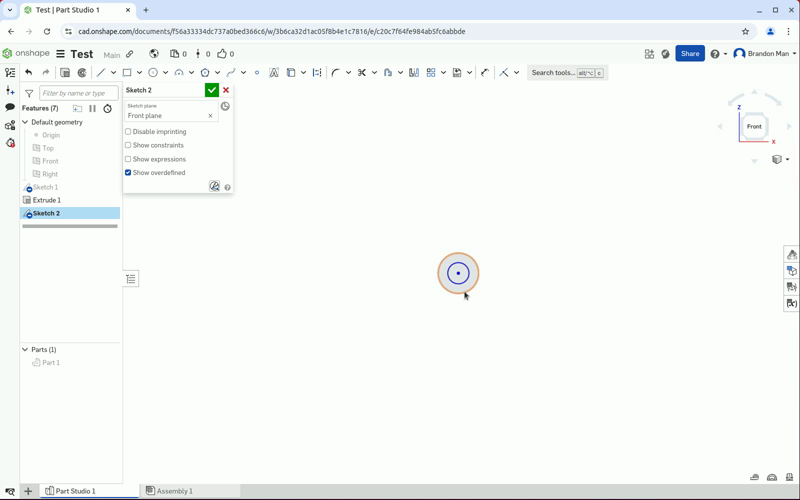
scroll(6)
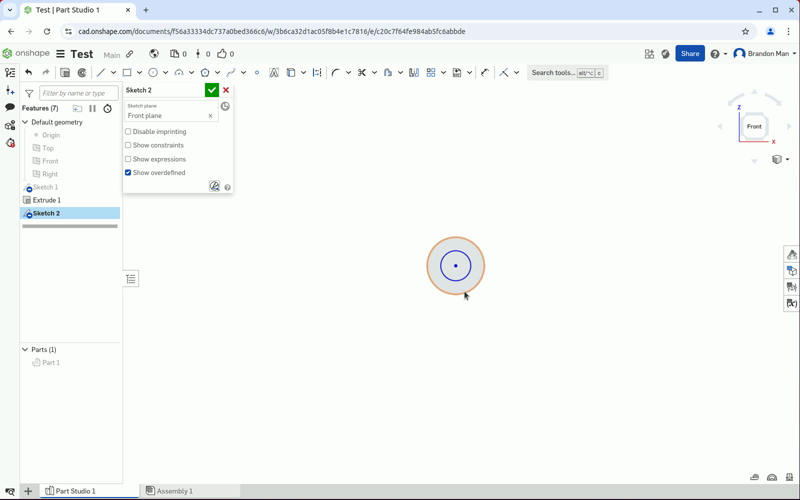
scroll(6)
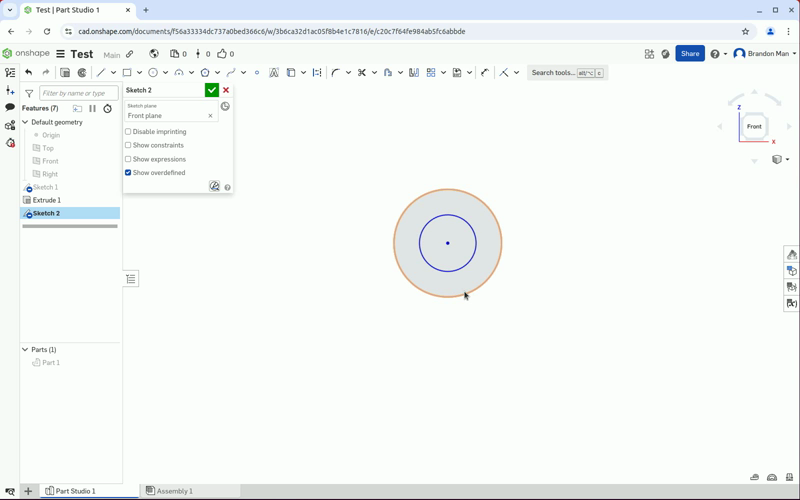
scroll(6)
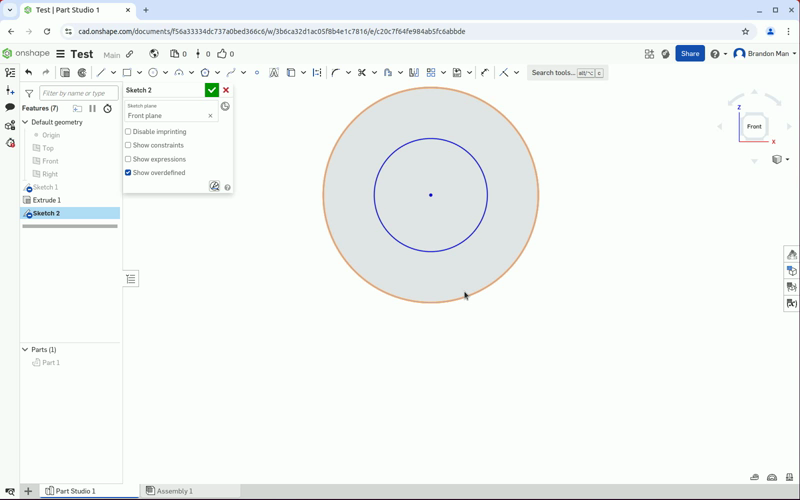
click(464, 291)
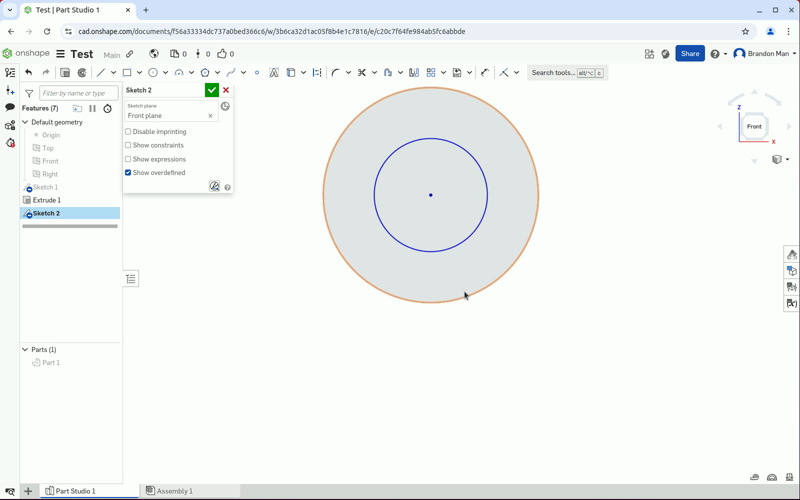
scroll(-6)
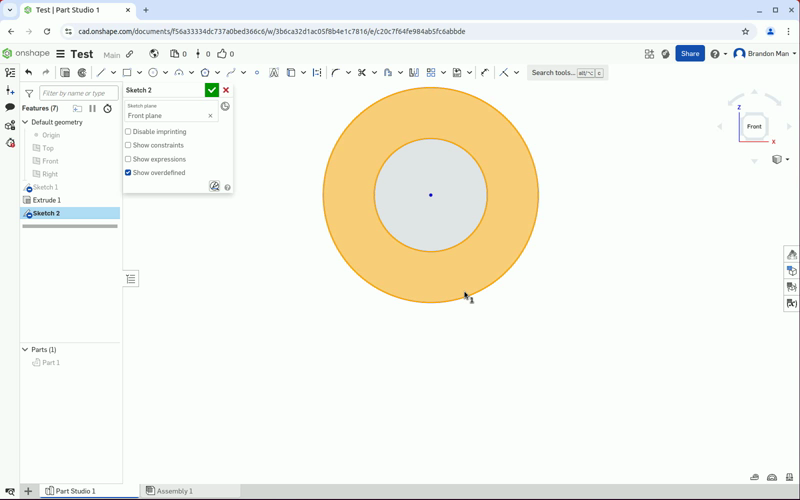
scroll(-6)
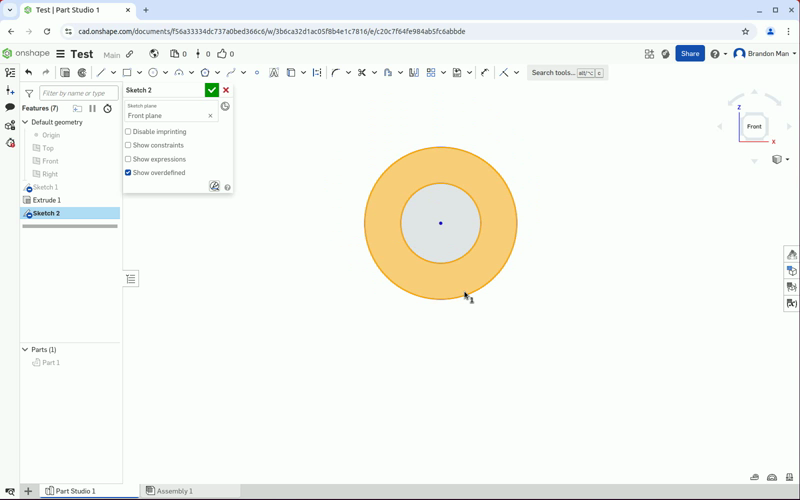
scroll(-6)
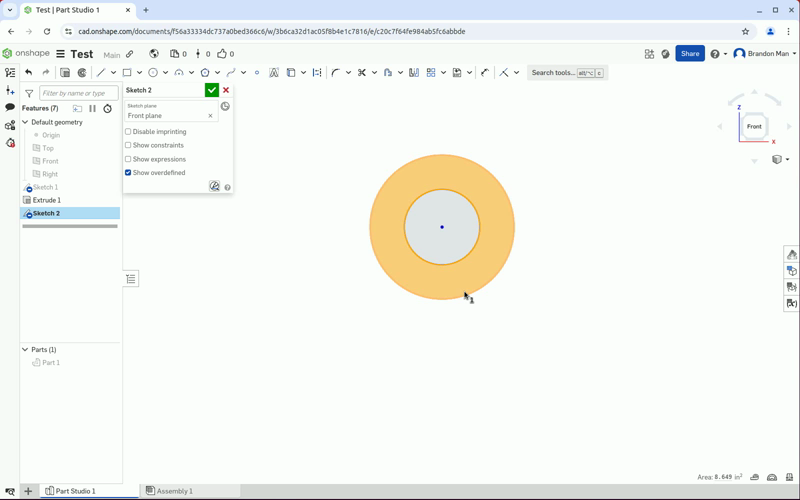
scroll(-6)
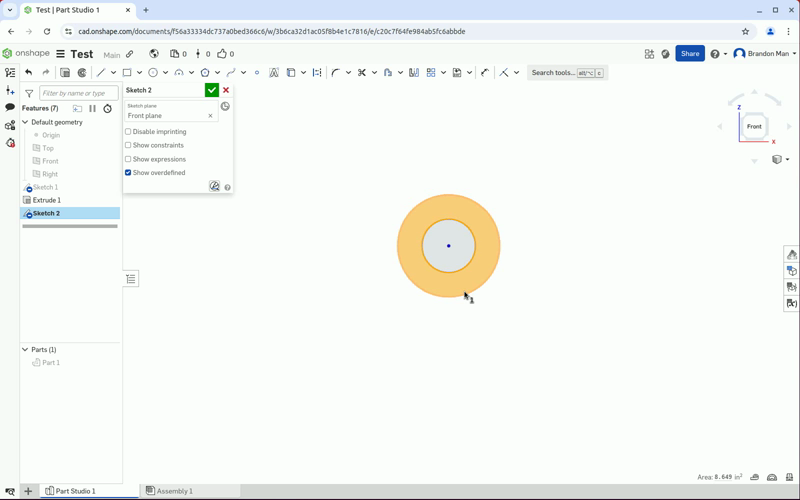
scroll(-6)
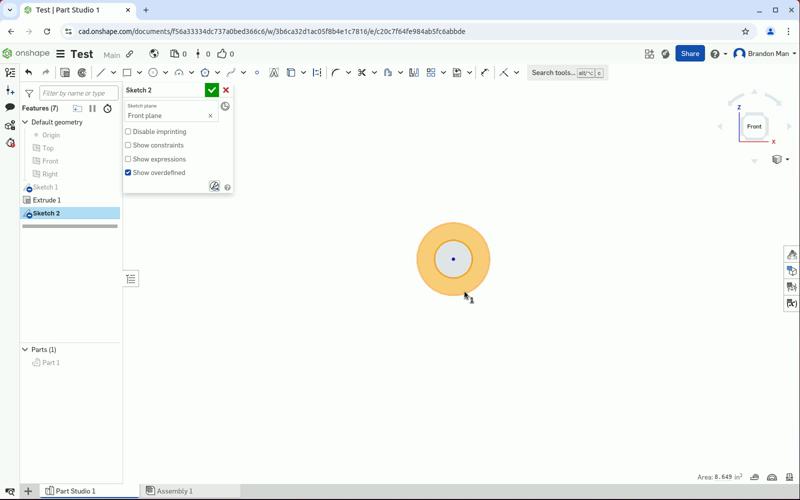
scroll(-6)
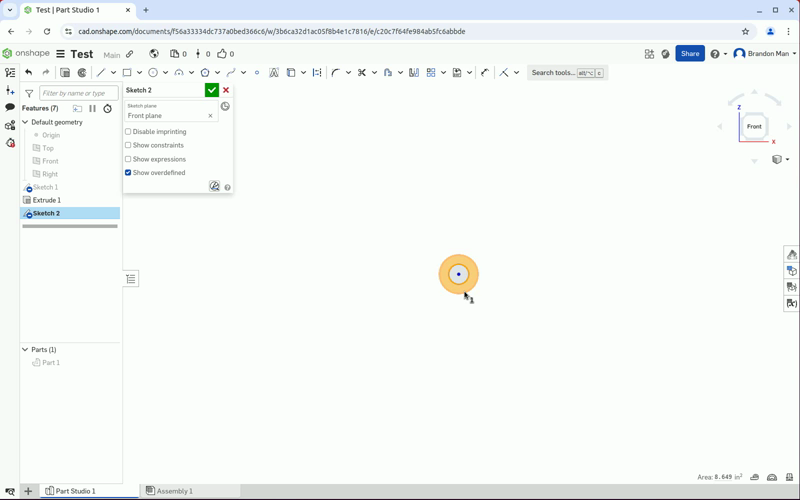
scroll(-6)
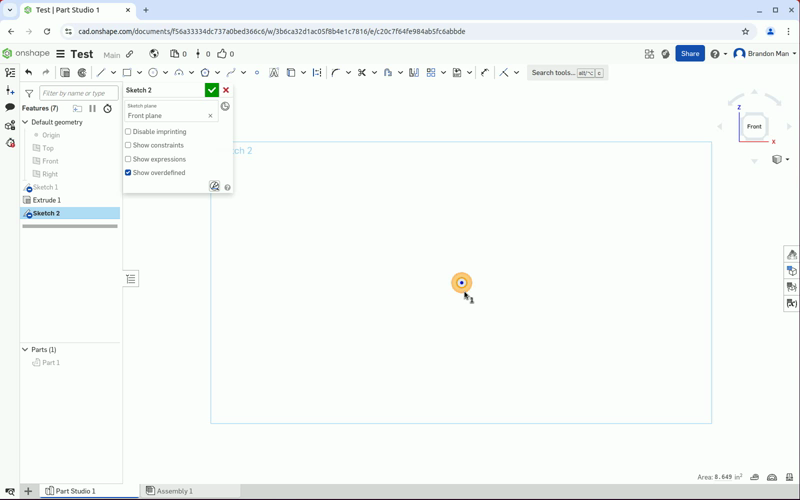
mouse_move(73, 352)
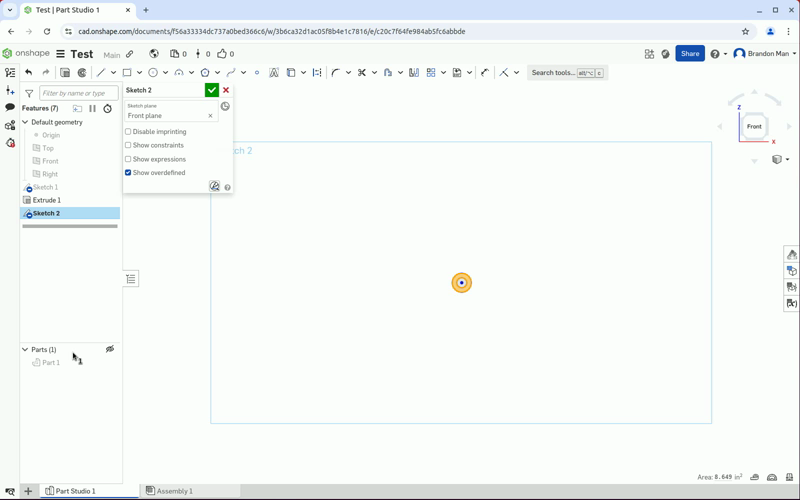
key(shift+y)
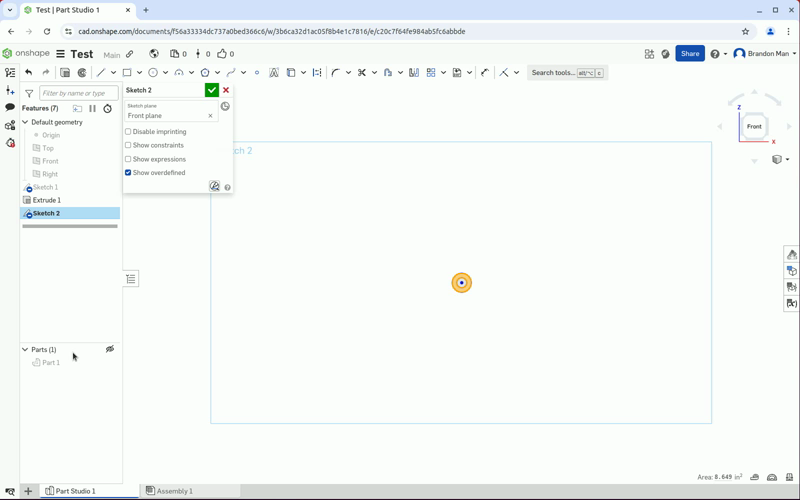
key(shift+e)
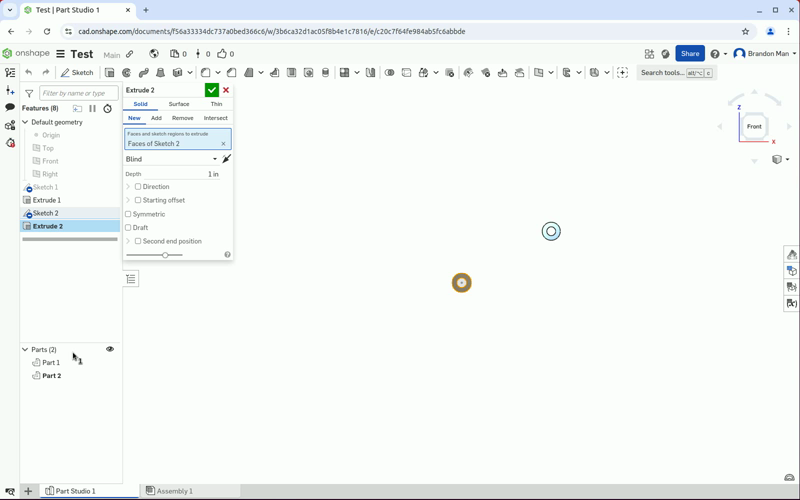
mouse_move(143, 106)
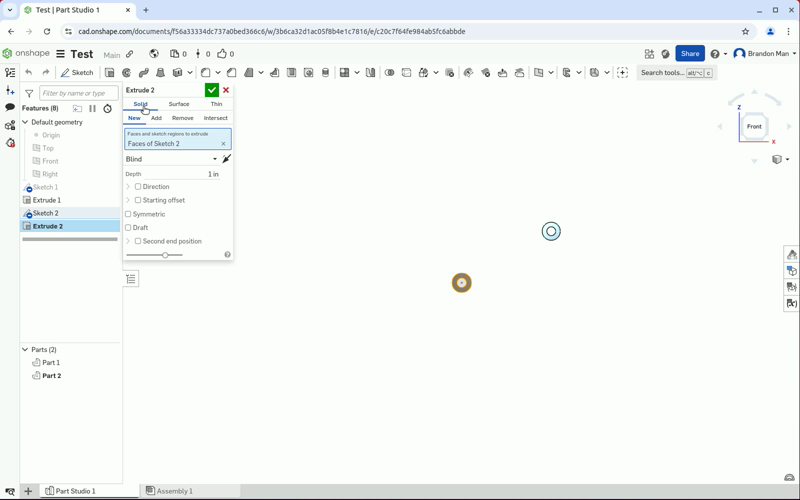
click(143, 106)
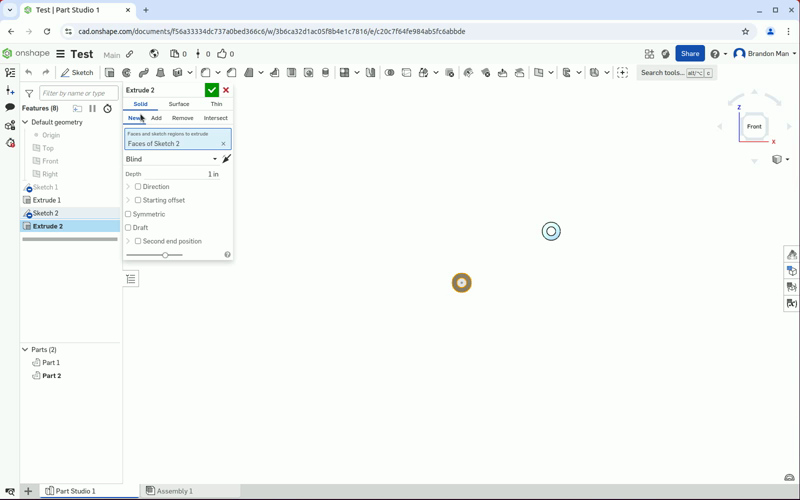
mouse_move(137, 120)
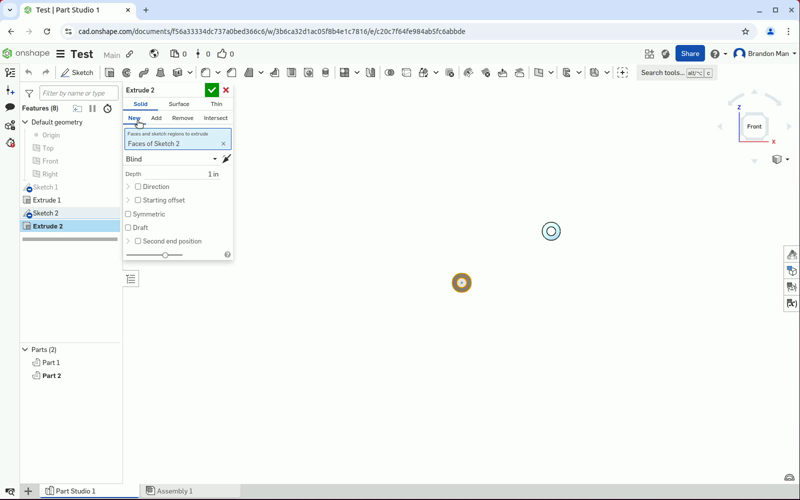
click(137, 120)
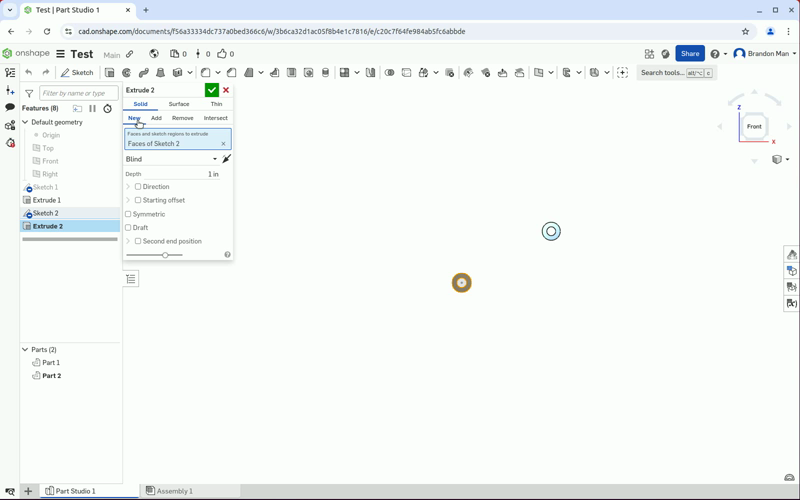
key(tab, 4)
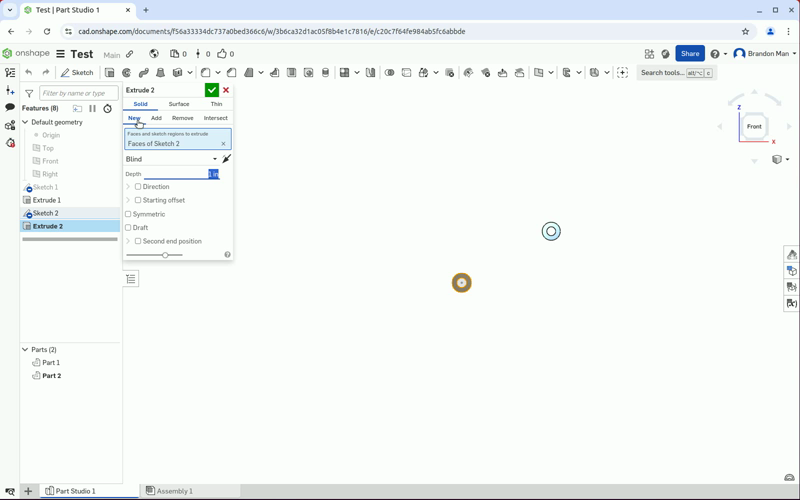
text(2.889)
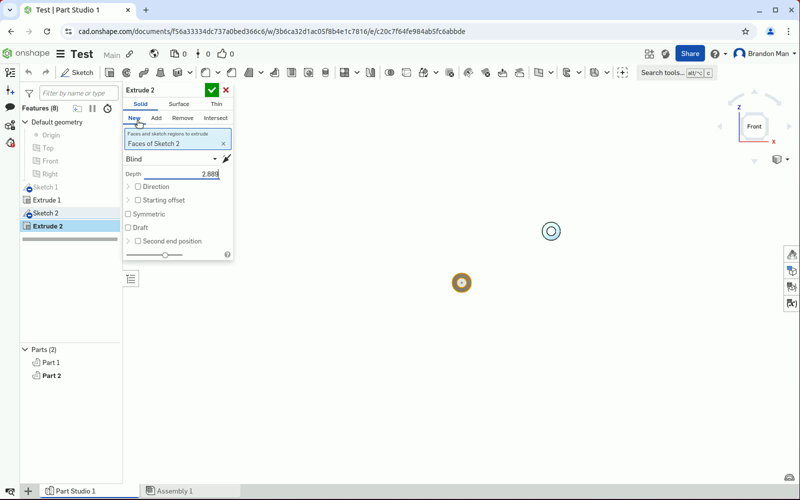
key(enter)
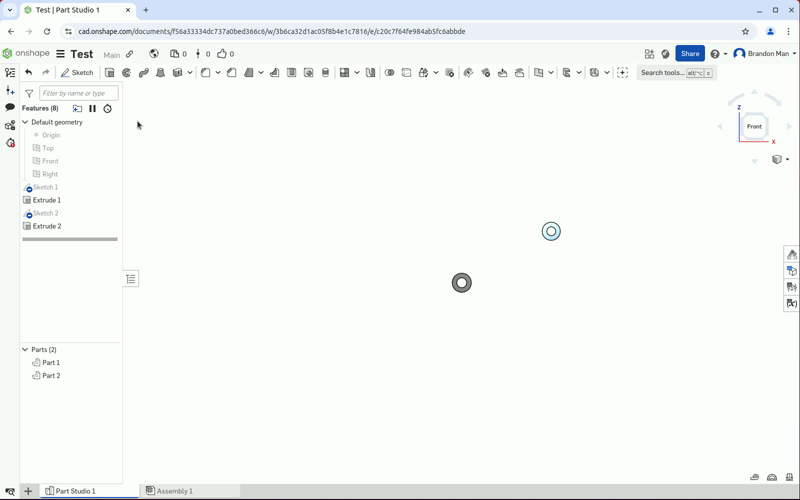
key(shift+h)
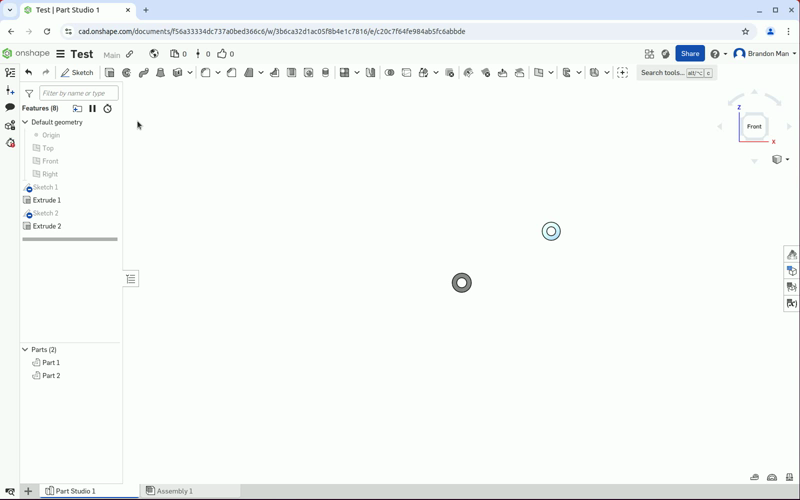
key(shift+h)
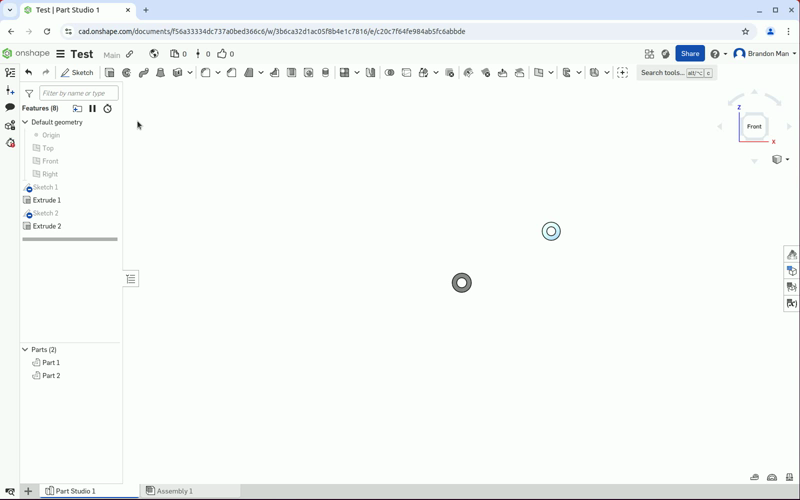
mouse_move(73, 189)
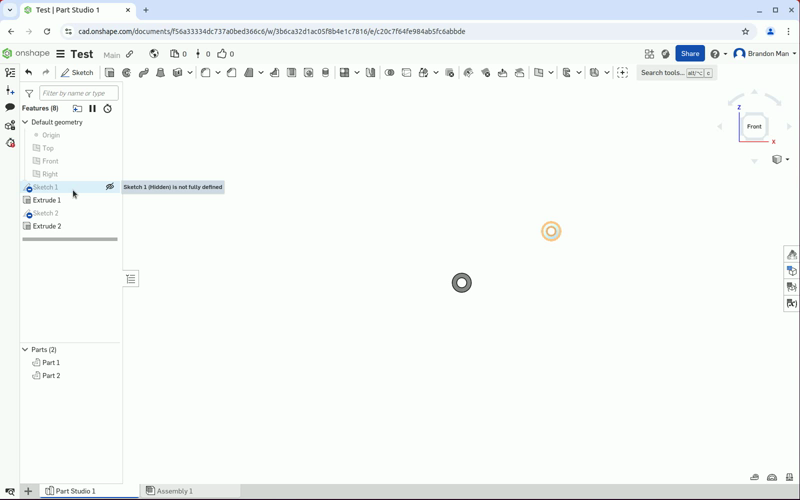
click(73, 189)
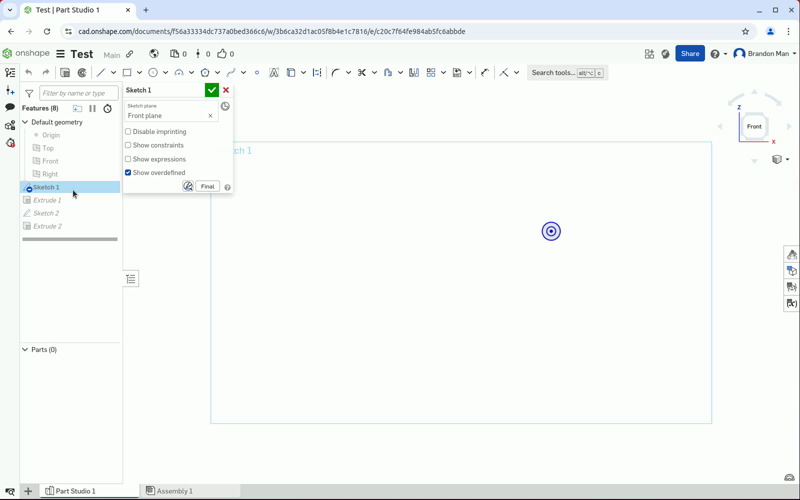
mouse_move(229, 92)
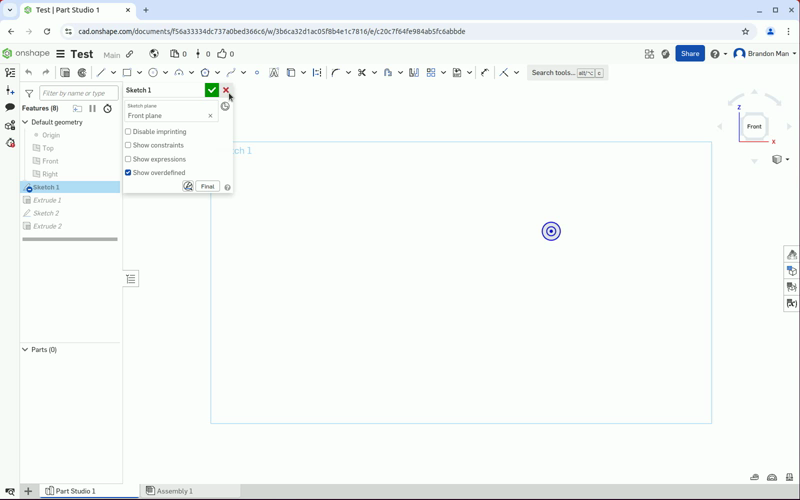
click(229, 92)
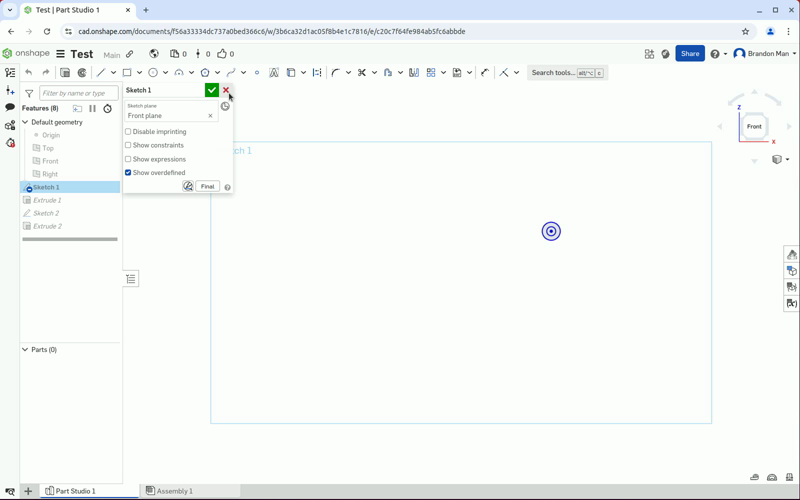
key(shift+s)
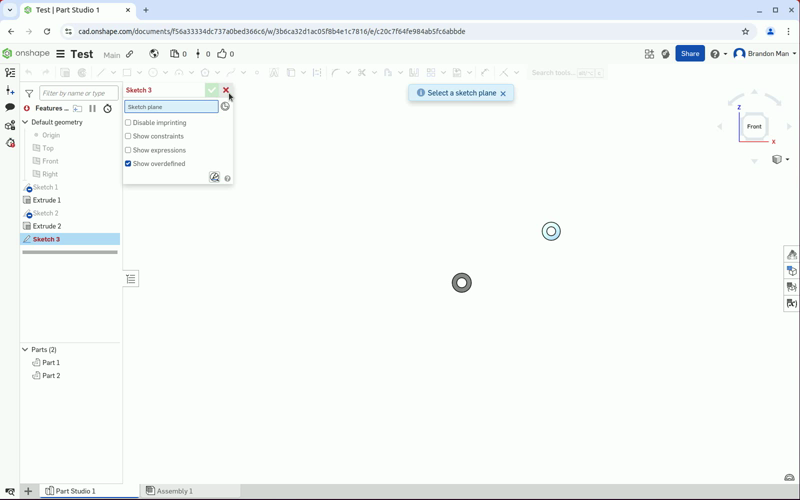
mouse_move(73, 163)
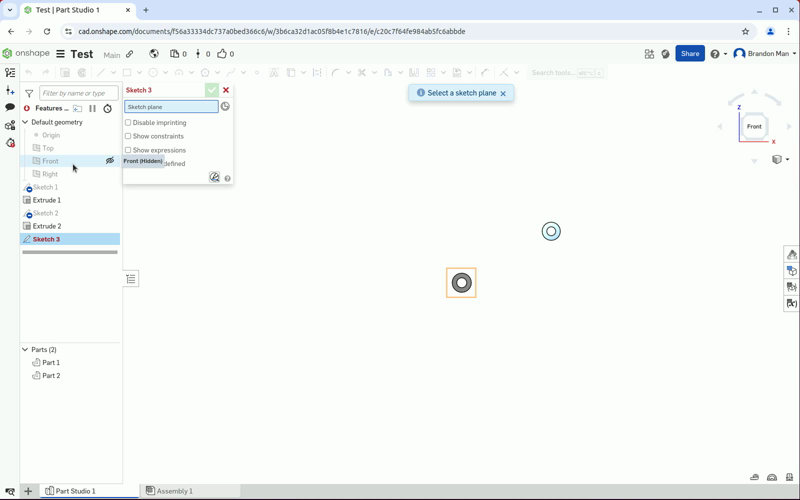
click(73, 163)
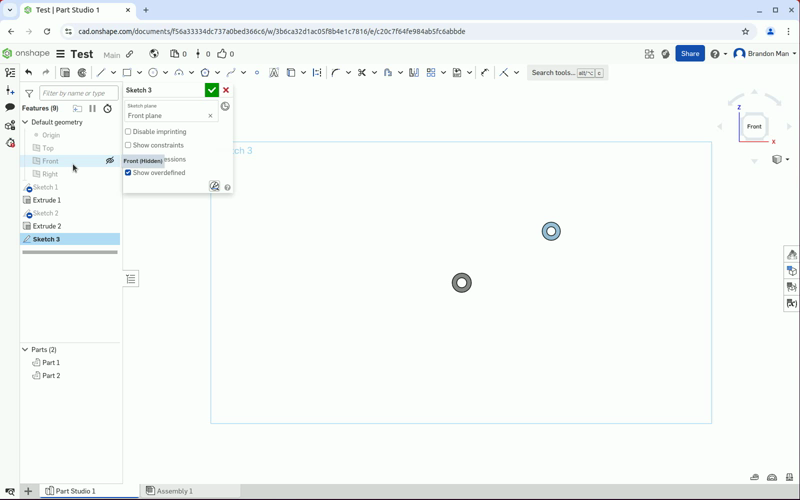
mouse_move(73, 352)
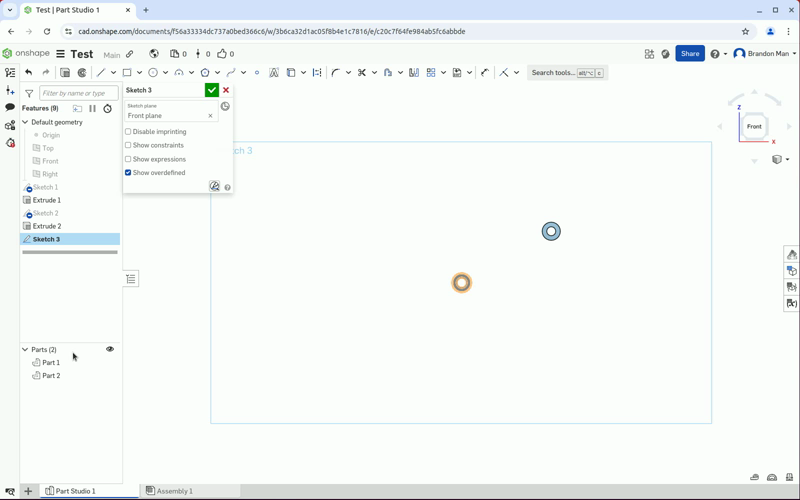
key(y)
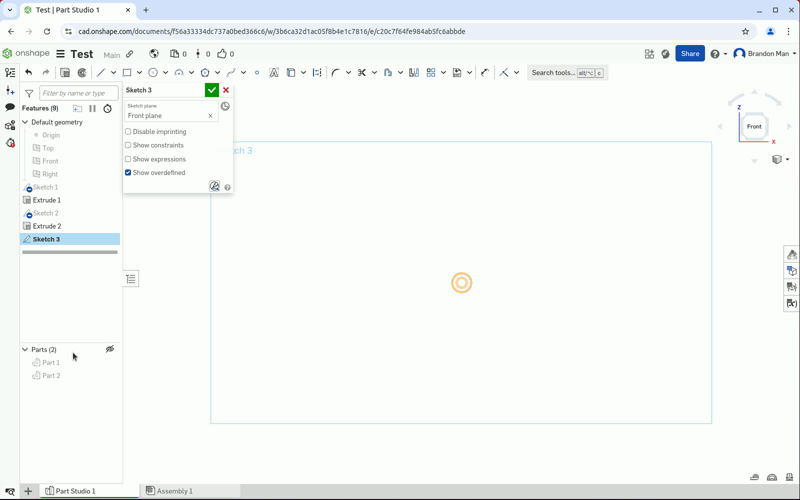
key(c)
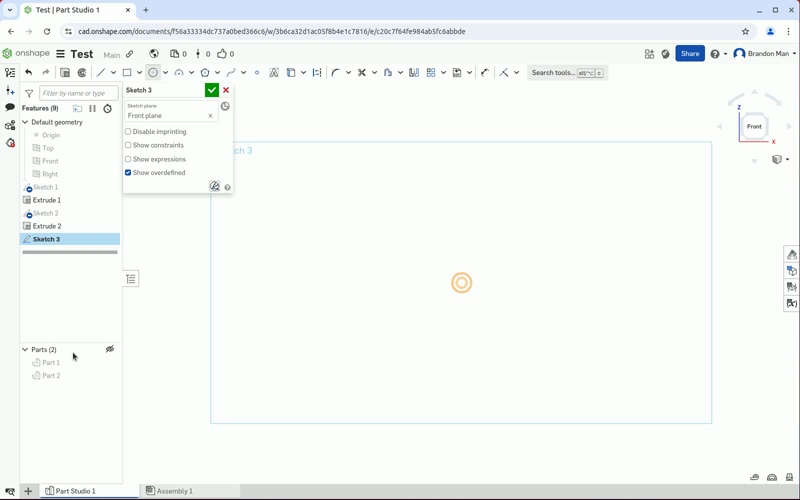
key_down(shift)
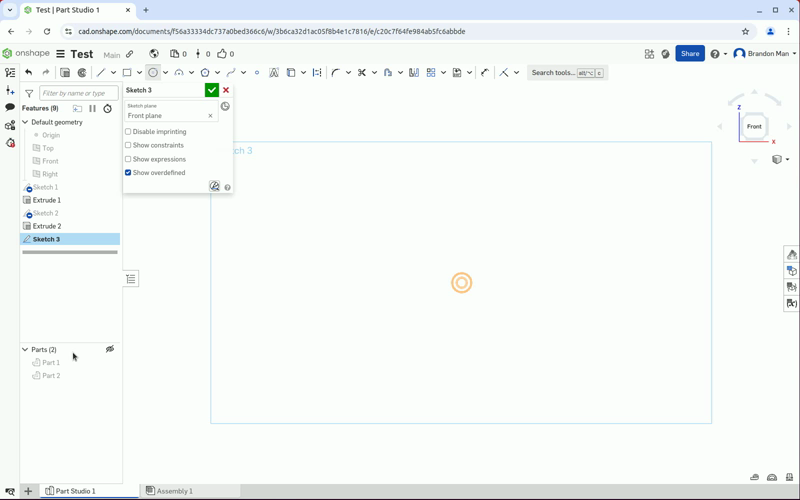
mouse_move(505, 387)
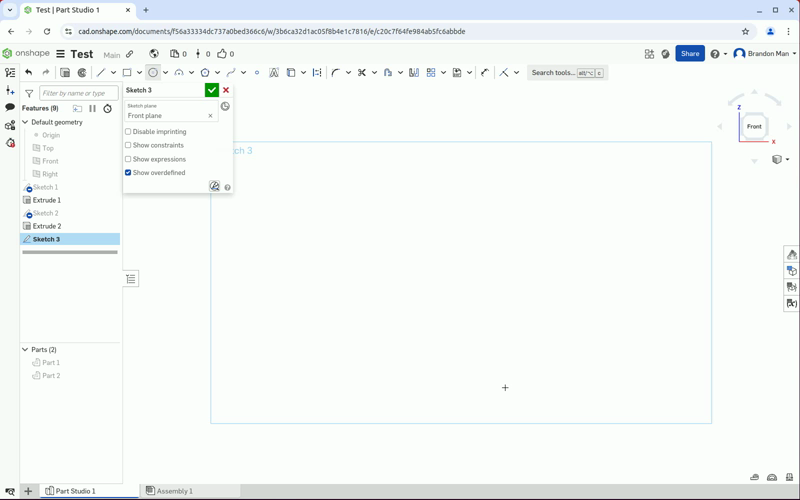
click(505, 387)
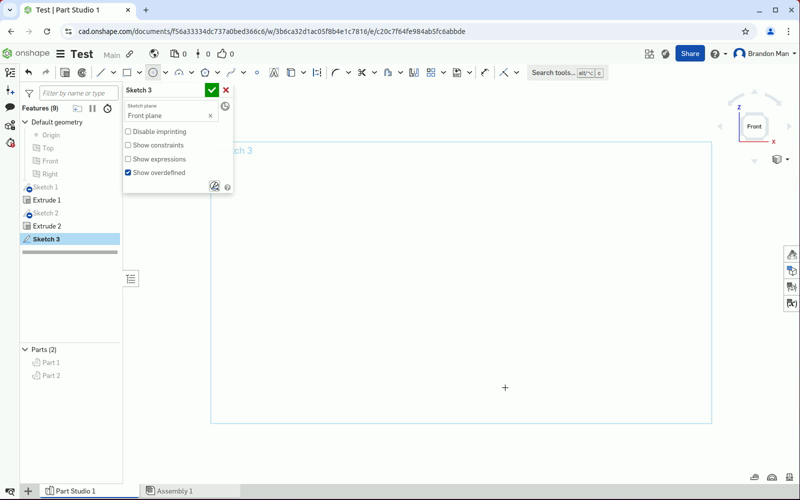
key_up(shift)
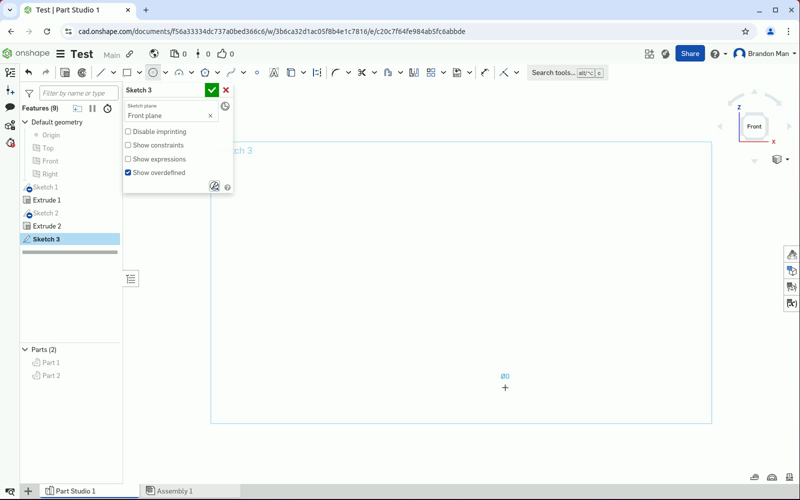
mouse_move(514, 387)
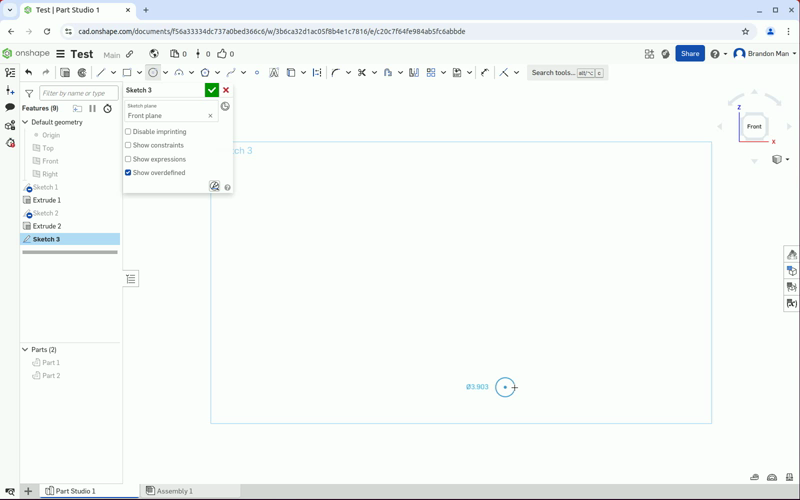
click(514, 387)
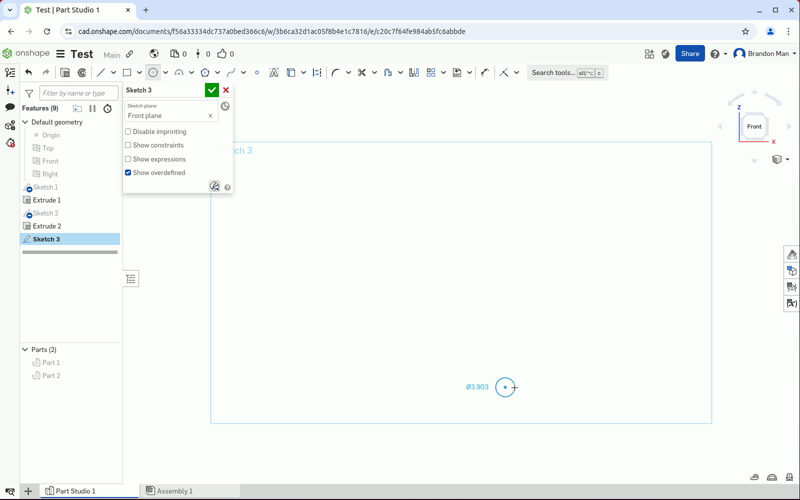
key(esc)
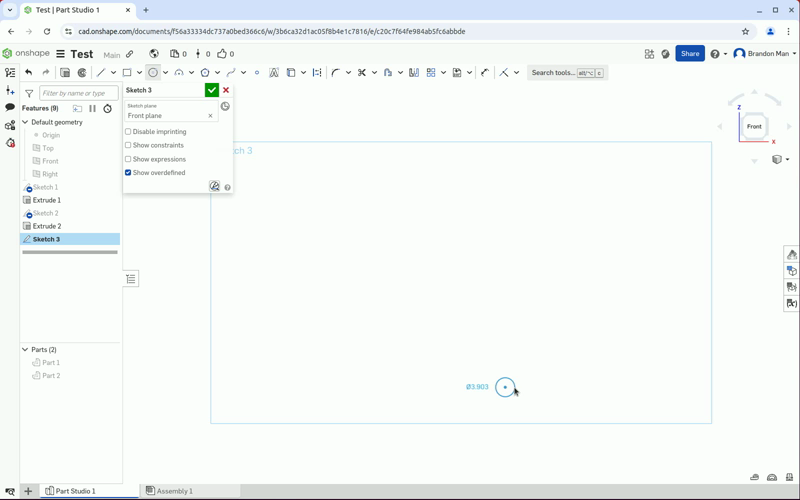
key(c)
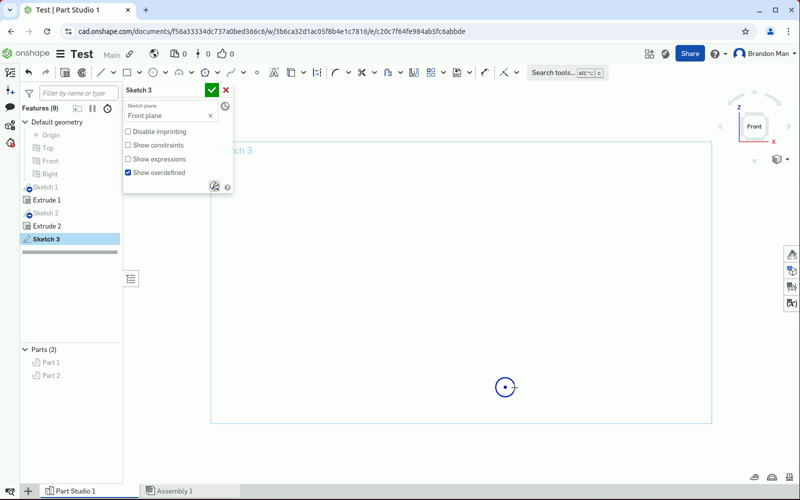
key_down(shift)
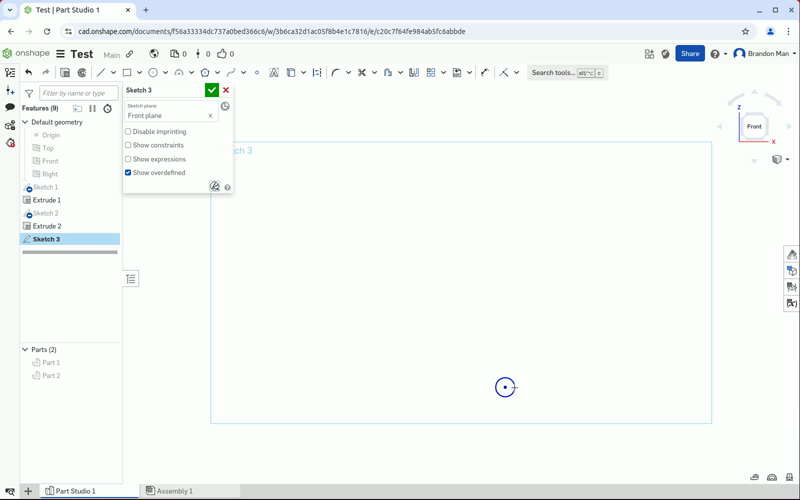
mouse_move(505, 387)
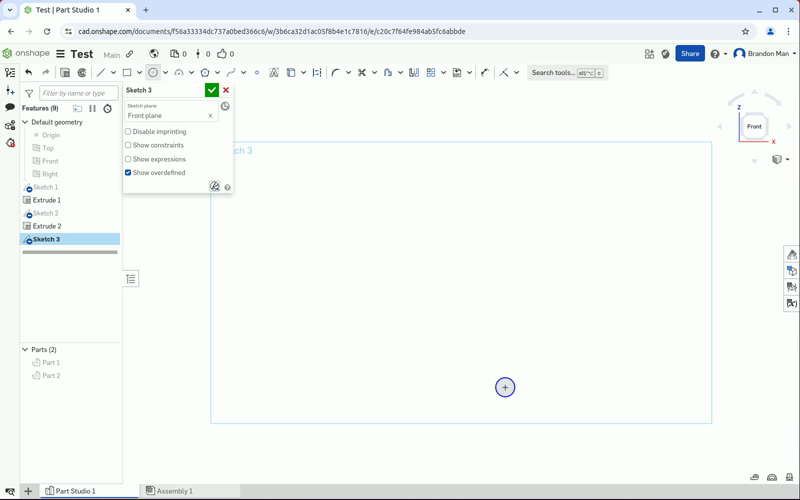
click(505, 387)
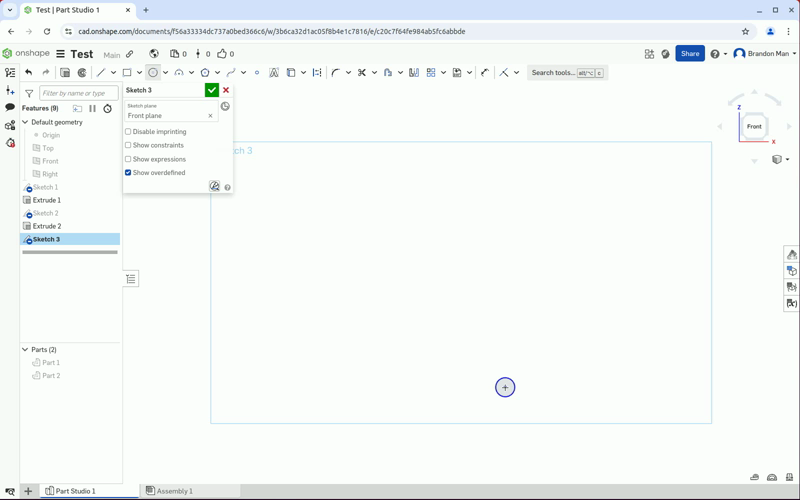
key_up(shift)
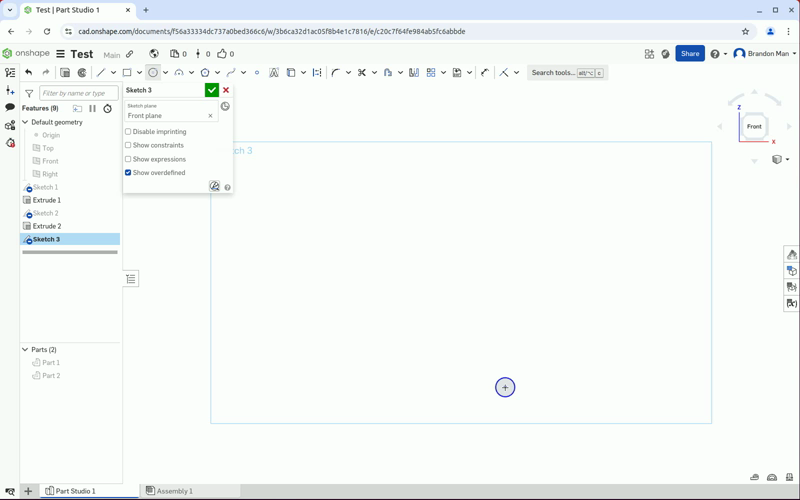
mouse_move(510, 387)
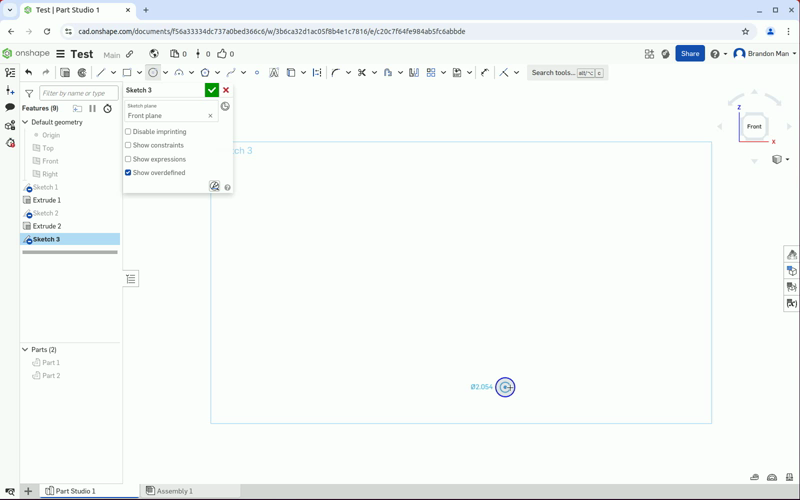
click(510, 387)
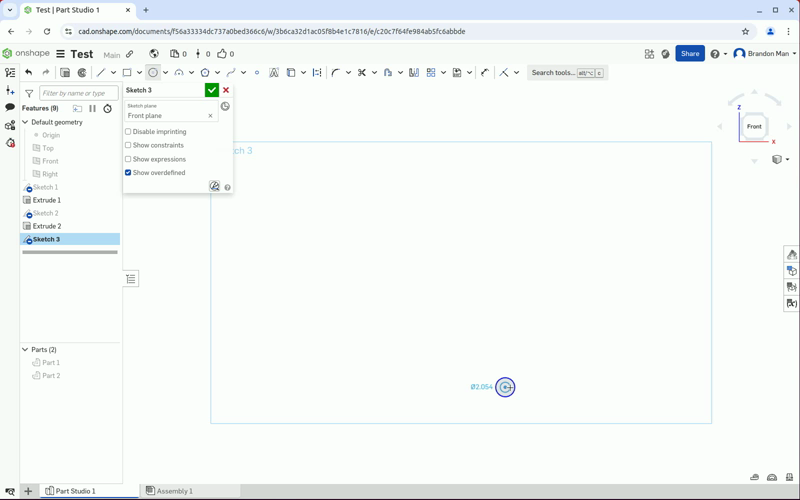
key(esc)
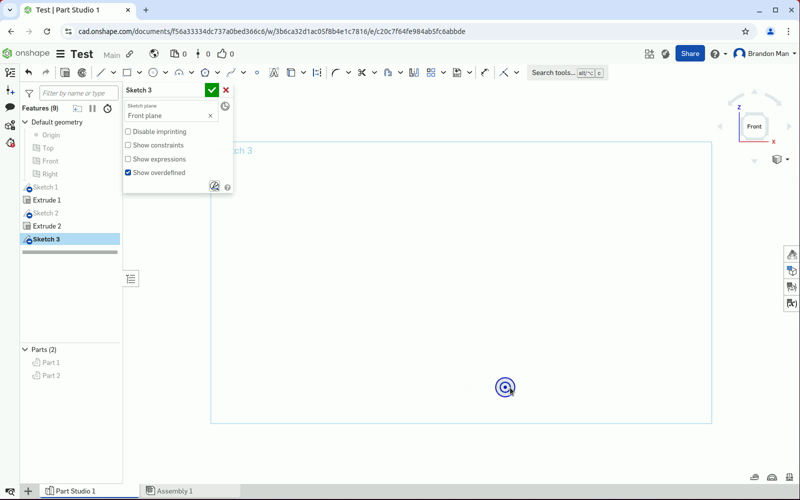
mouse_move(508, 381)
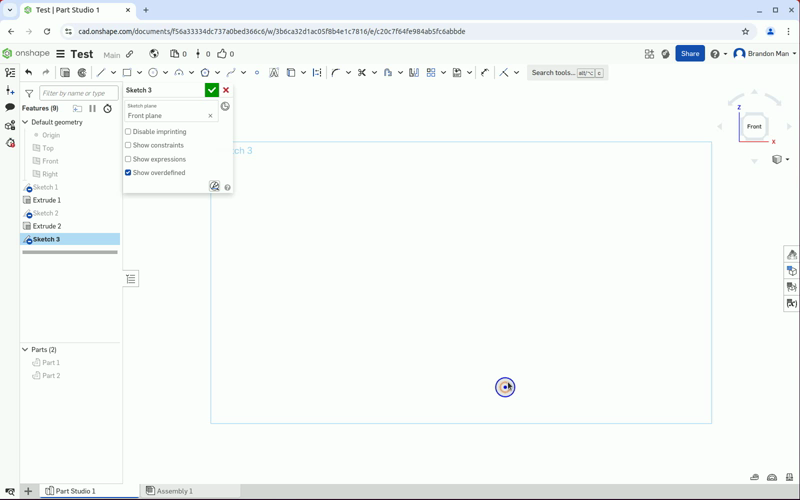
scroll(6)
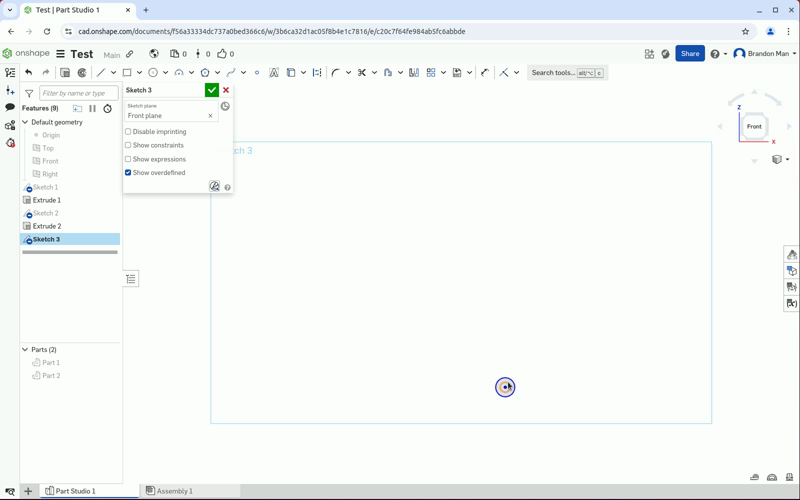
scroll(6)
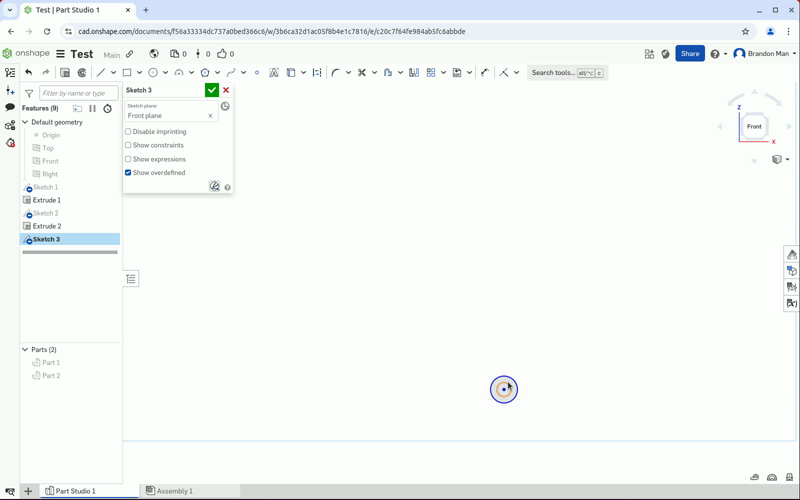
scroll(6)
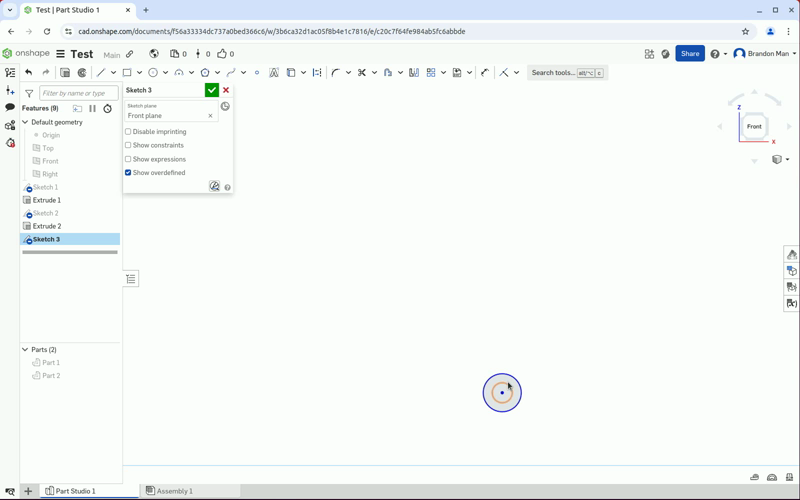
scroll(6)
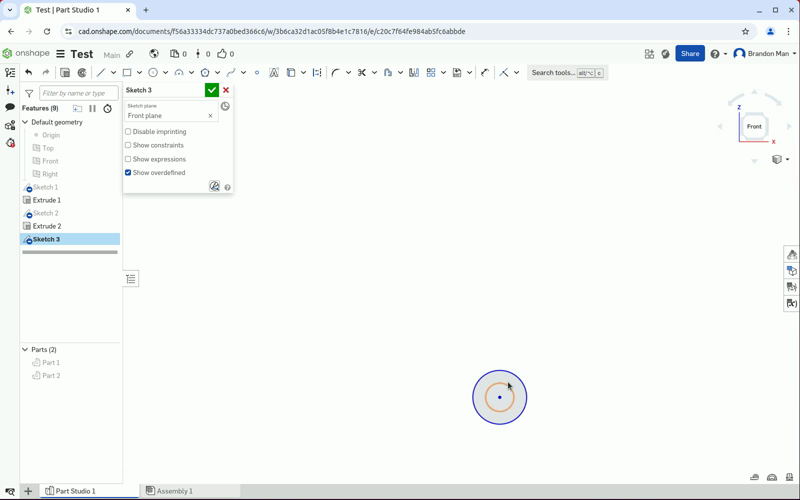
scroll(6)
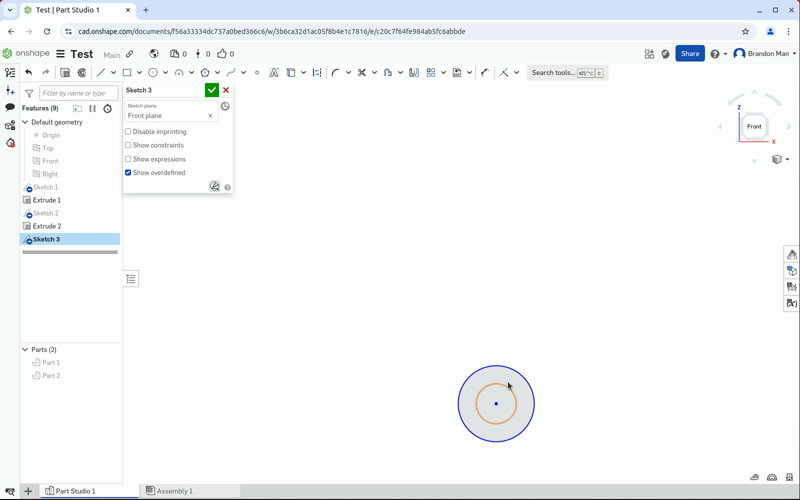
scroll(6)
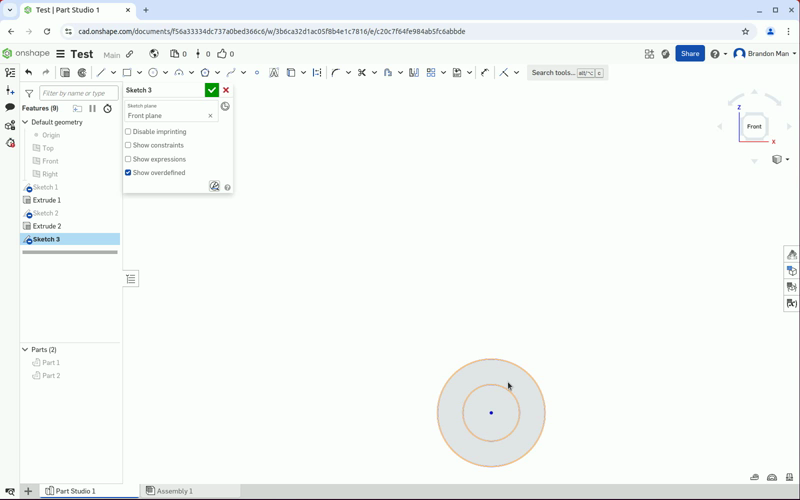
scroll(6)
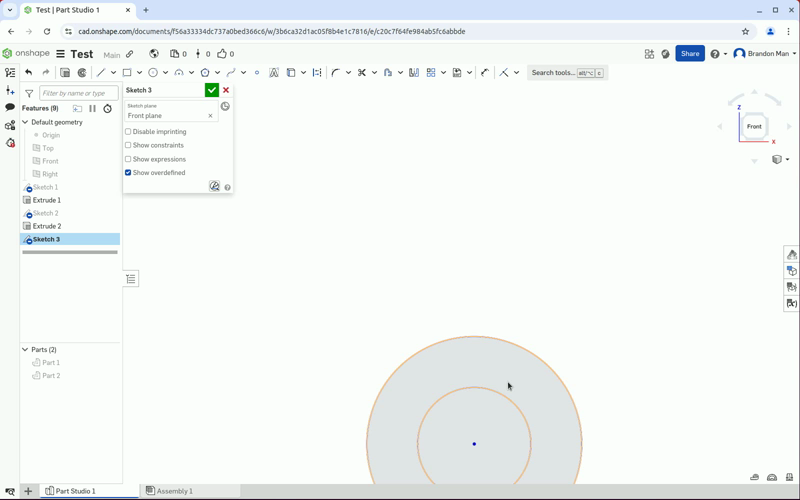
click(508, 381)
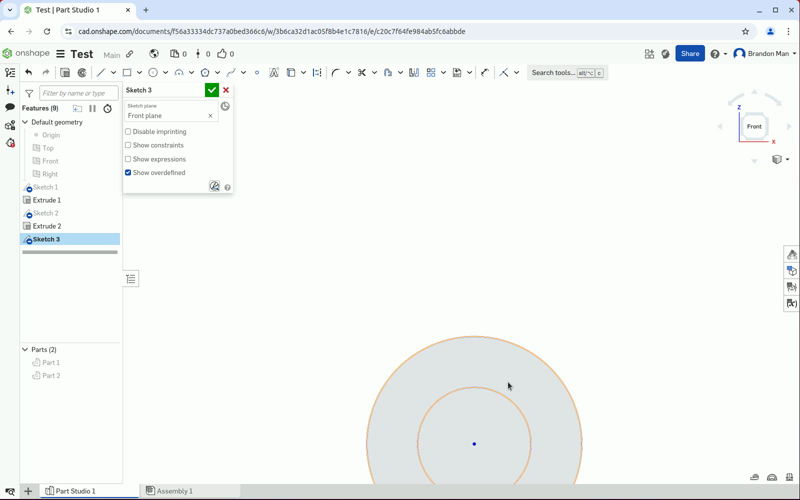
scroll(-6)
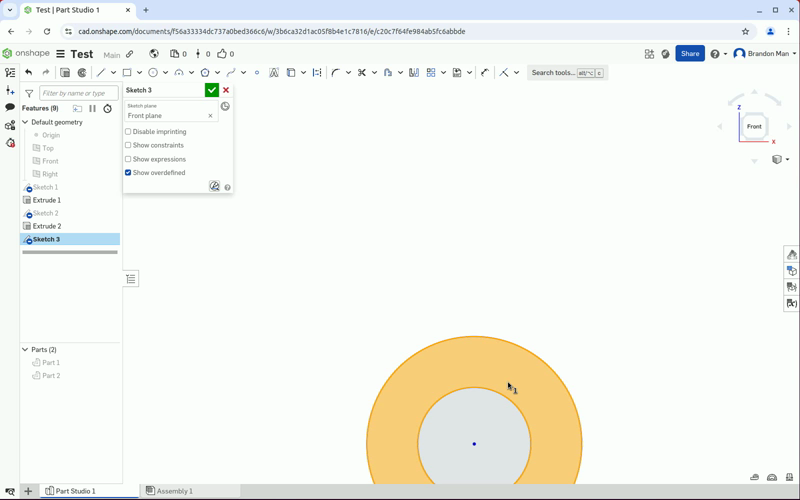
scroll(-6)
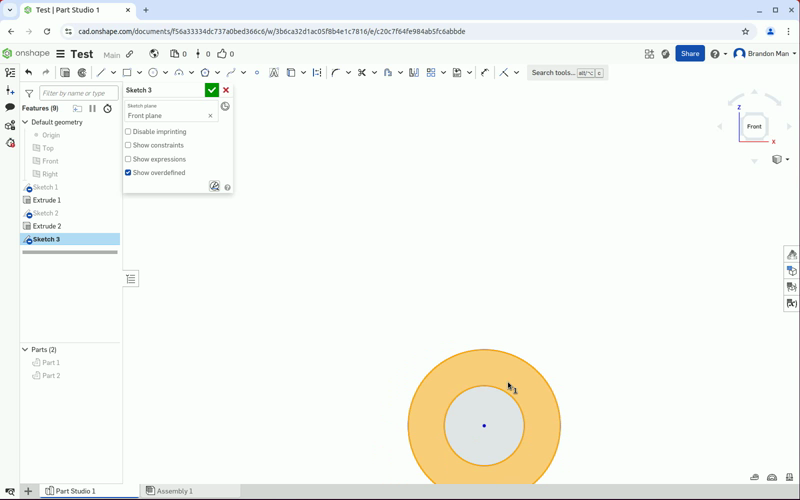
scroll(-6)
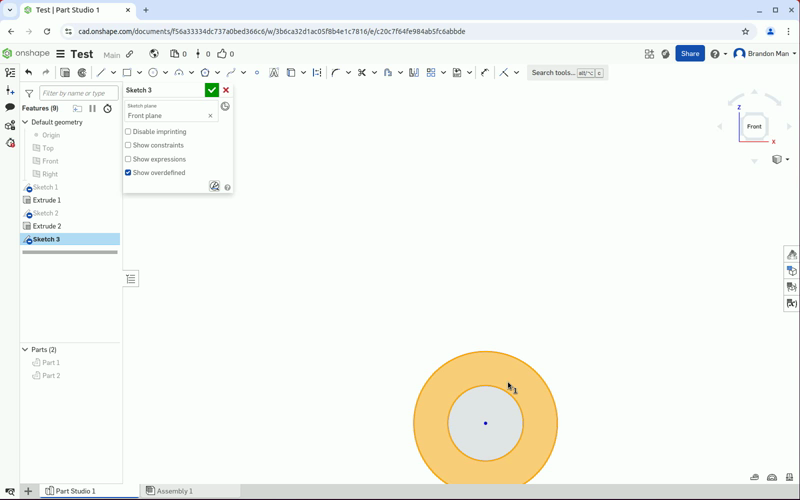
scroll(-6)
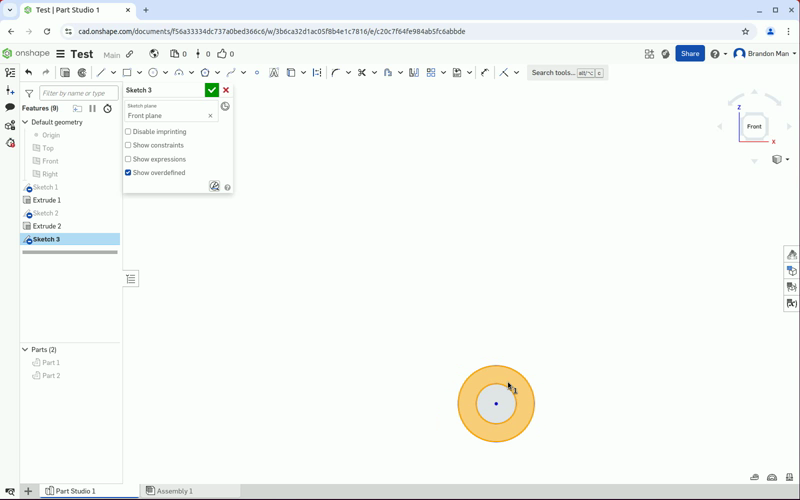
scroll(-6)
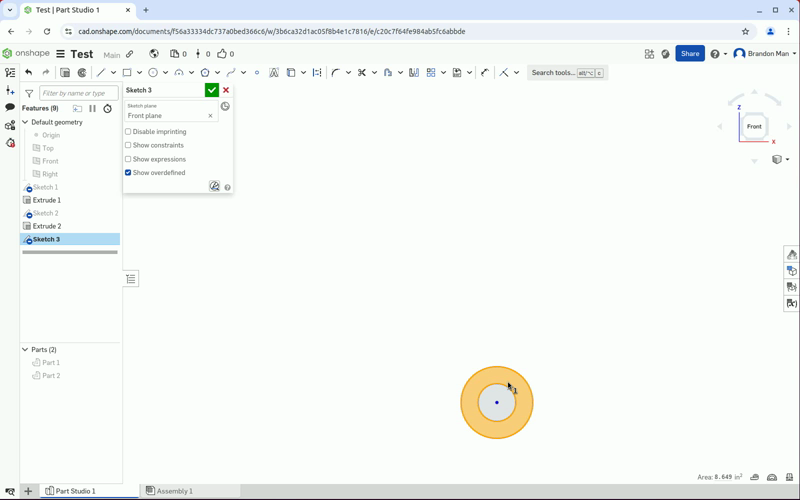
scroll(-6)
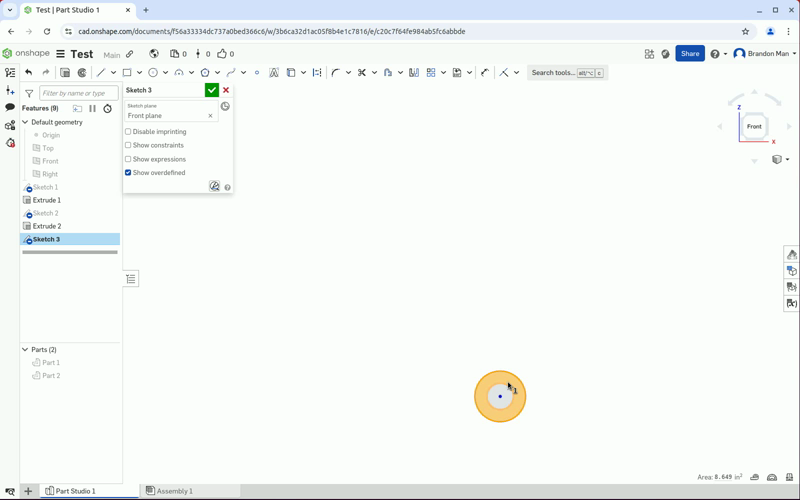
scroll(-6)
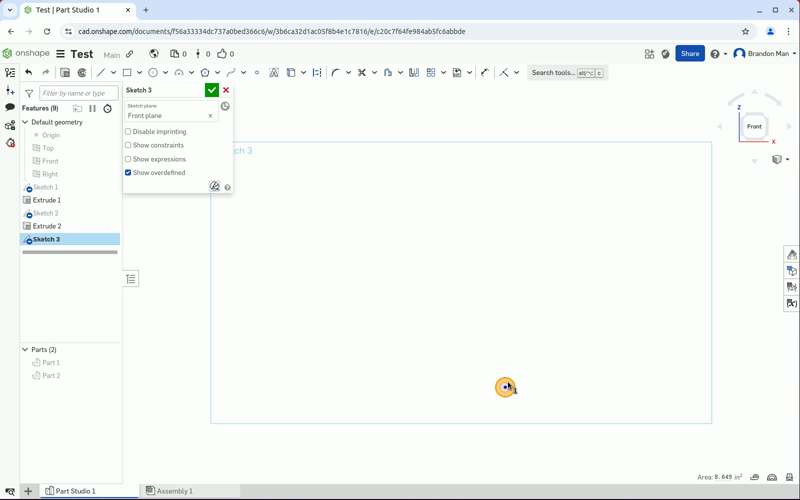
mouse_move(73, 352)
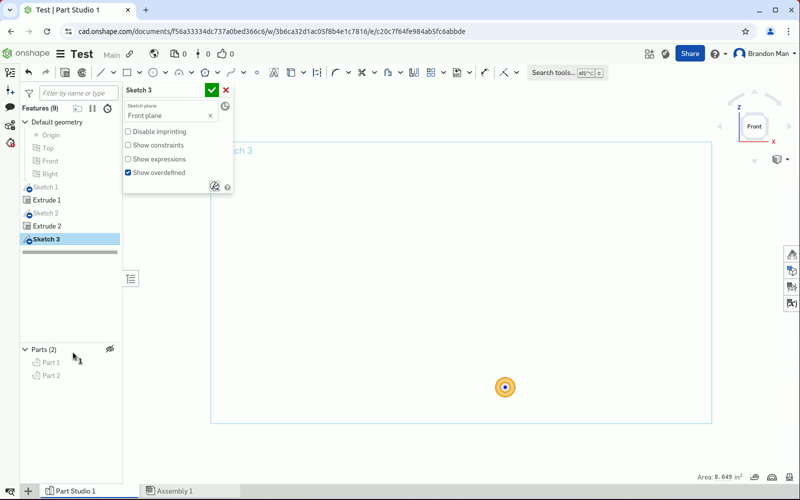
key(shift+y)
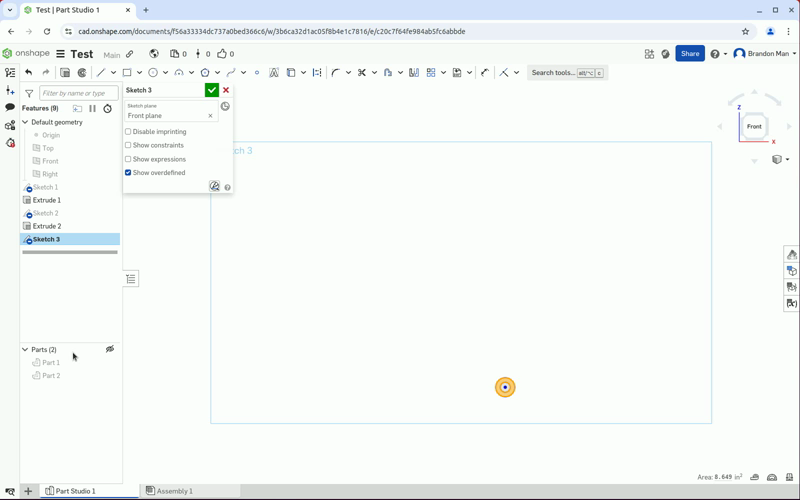
key(shift+e)
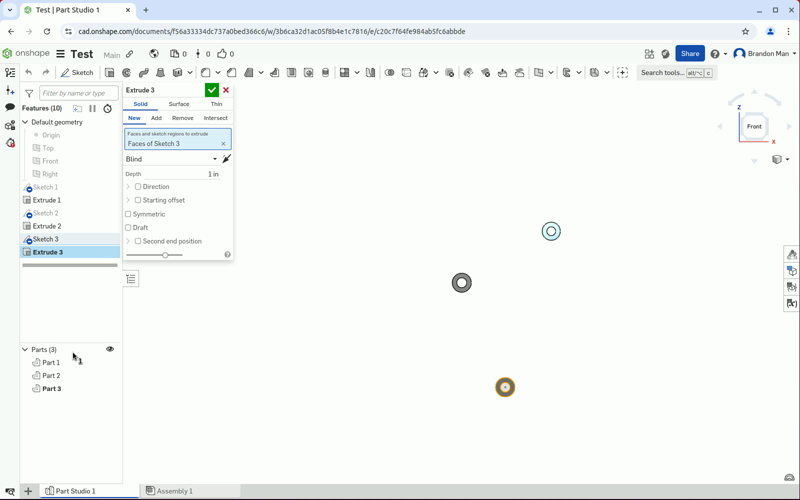
mouse_move(143, 106)
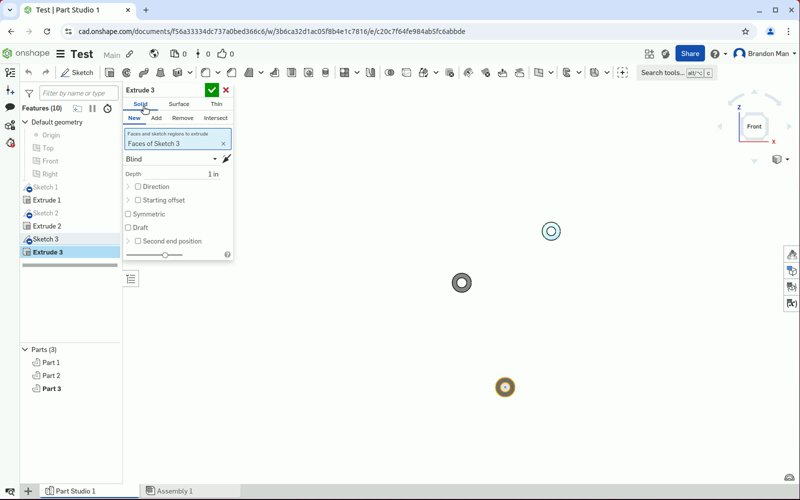
click(143, 106)
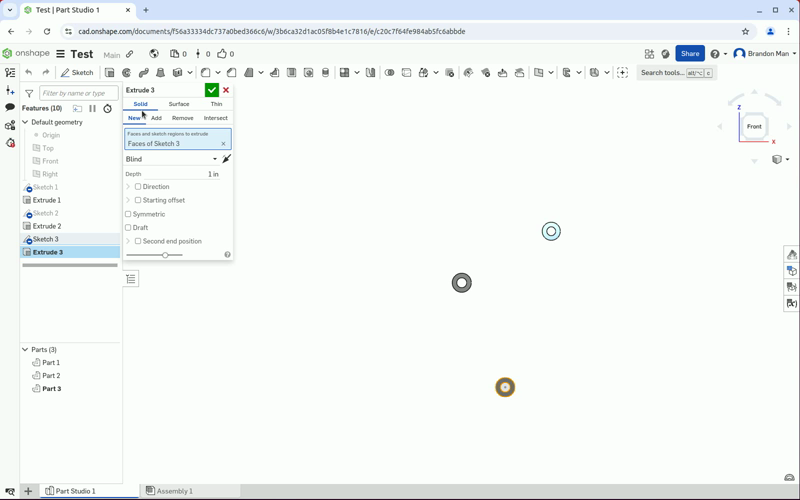
mouse_move(137, 120)
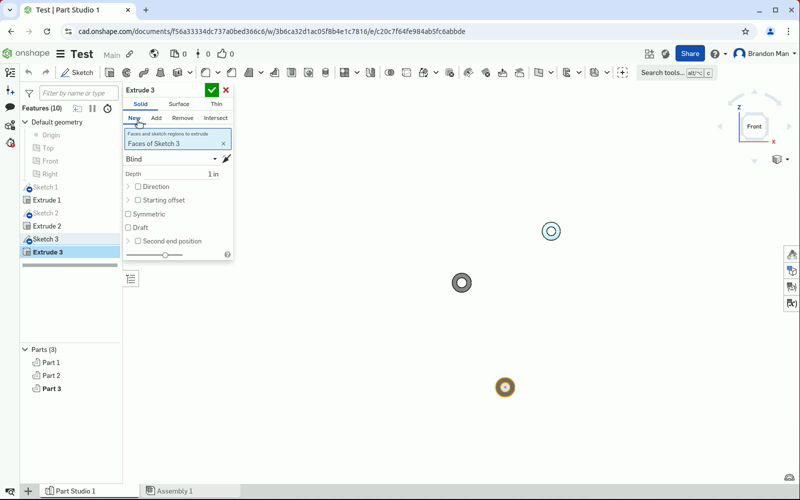
click(137, 120)
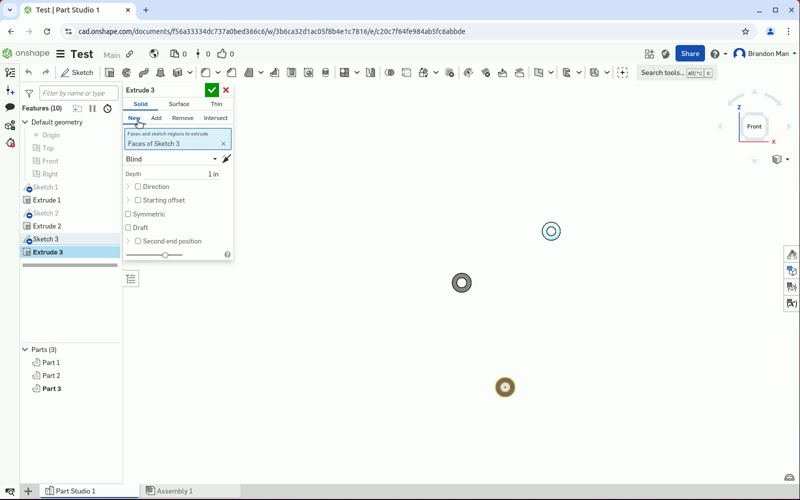
key(tab, 4)
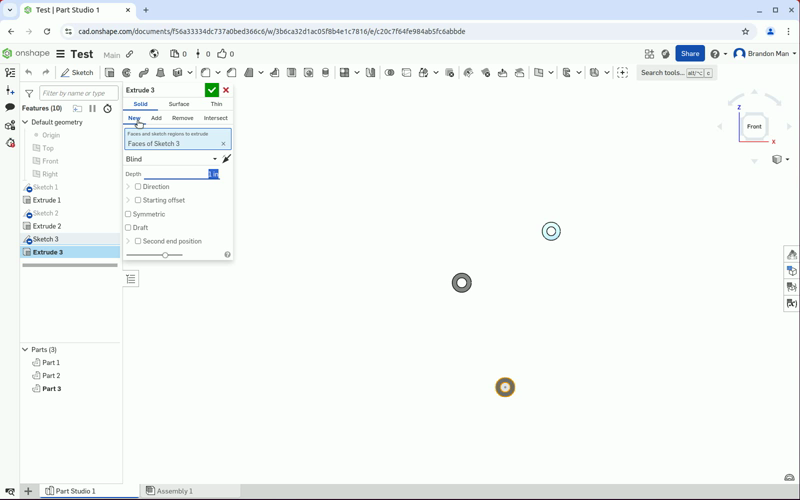
text(2.889)
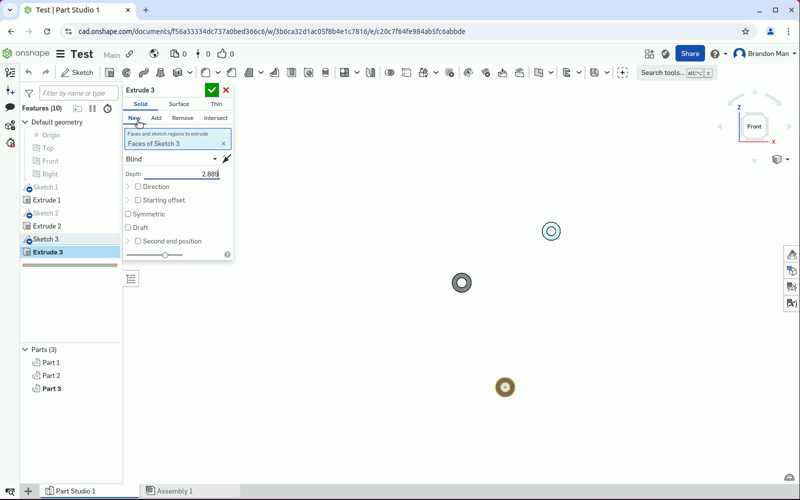
key(enter)
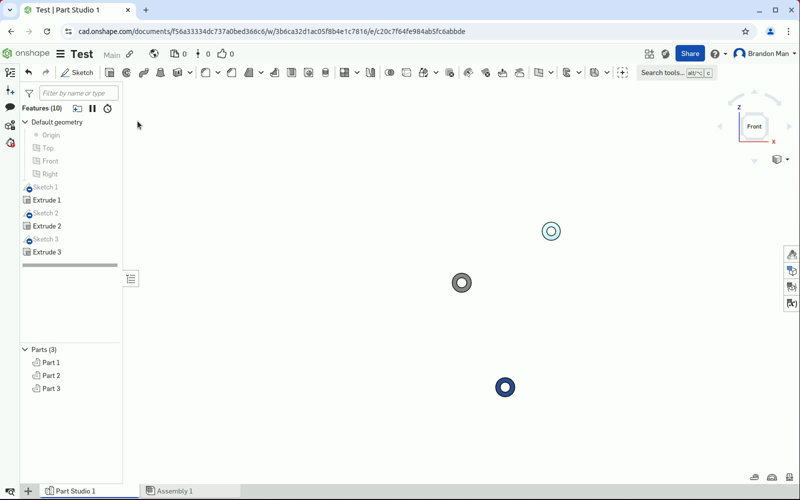
key(shift+h)
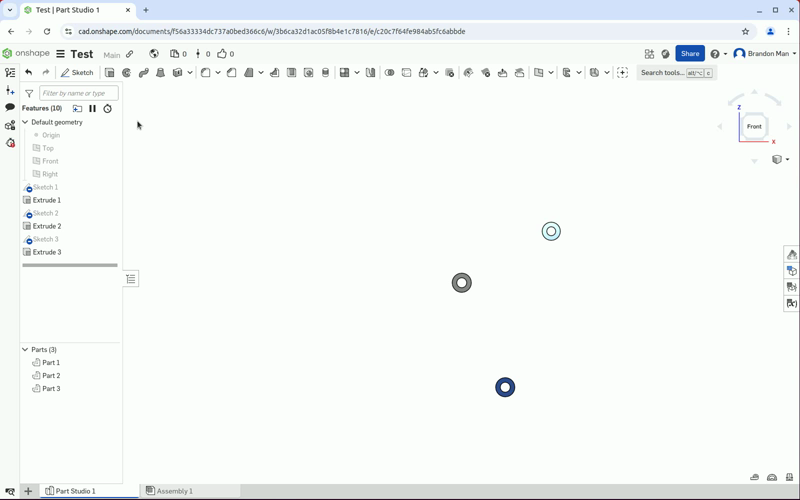
key(shift+h)
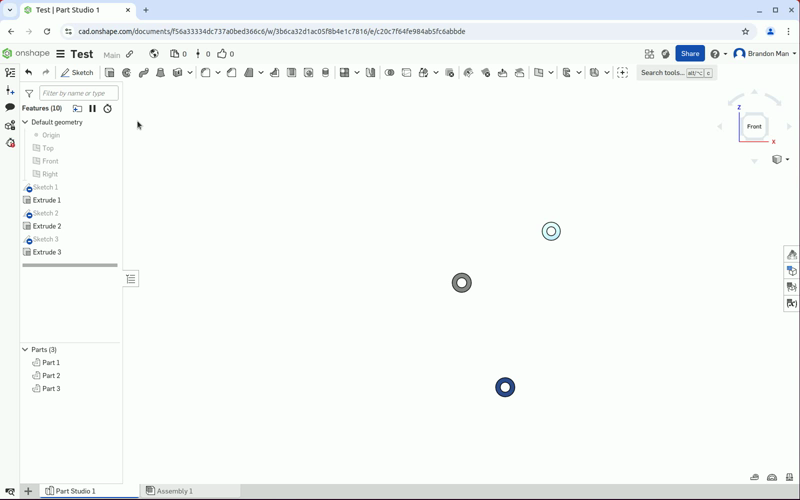
mouse_move(73, 189)
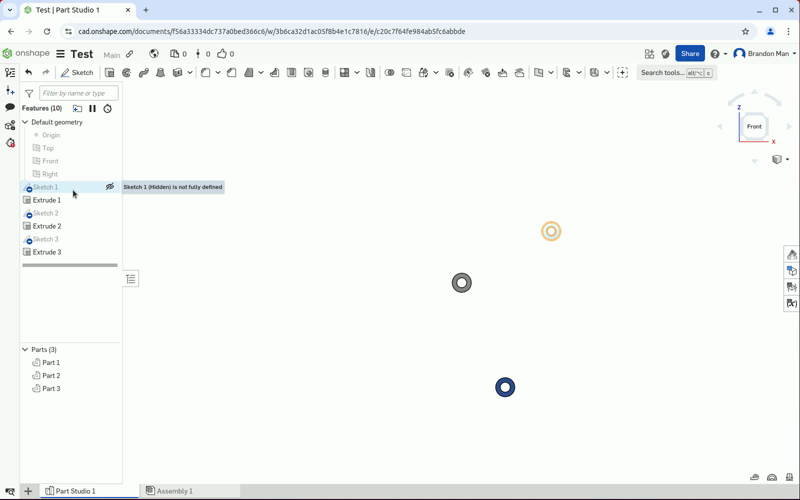
click(73, 189)
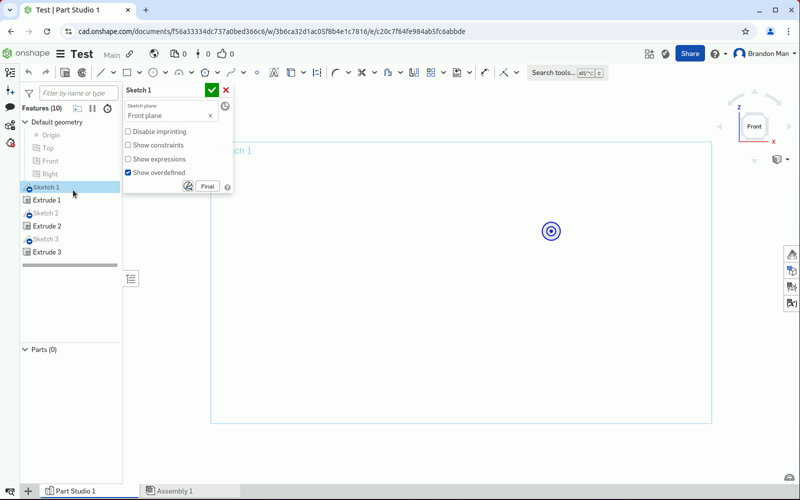
mouse_move(229, 92)
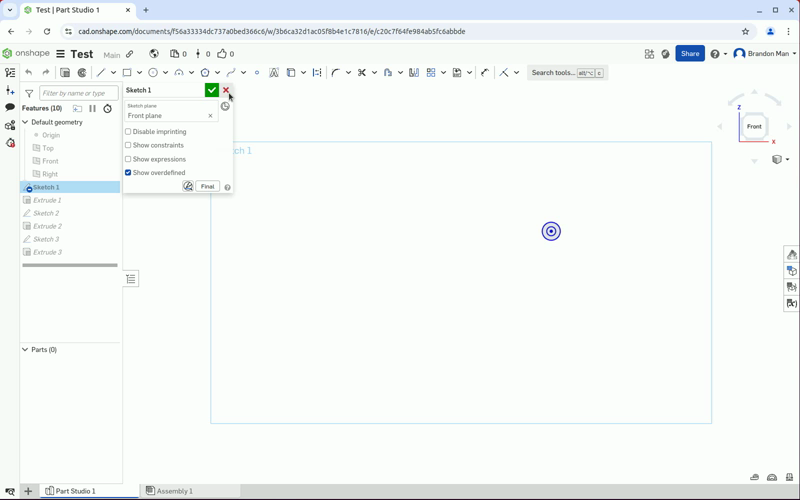
click(229, 92)
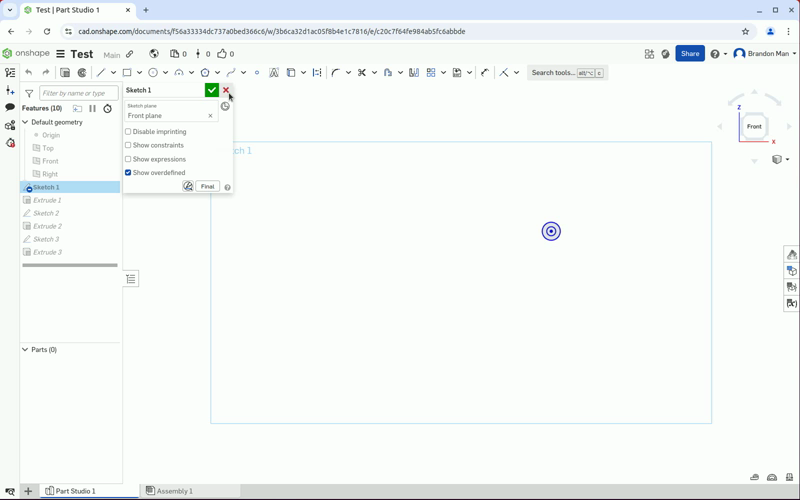
key(shift+s)
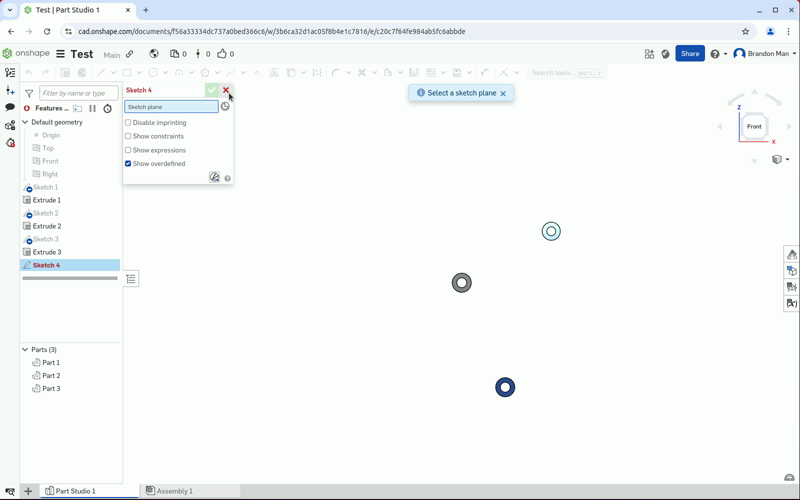
mouse_move(73, 163)
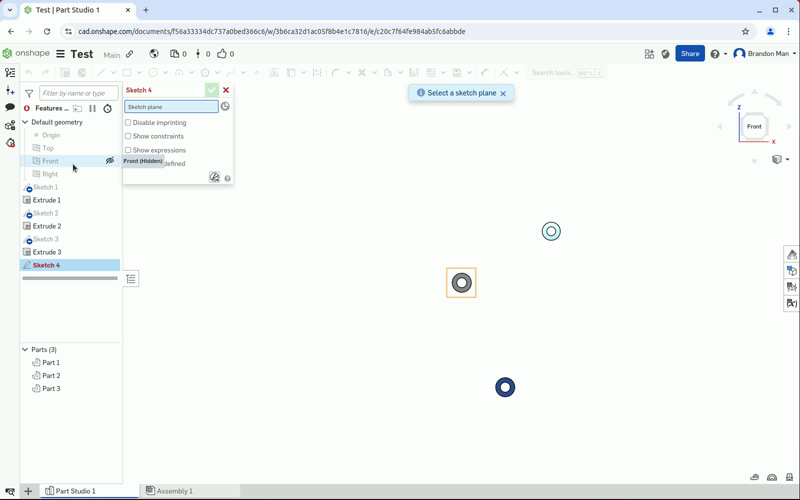
click(73, 163)
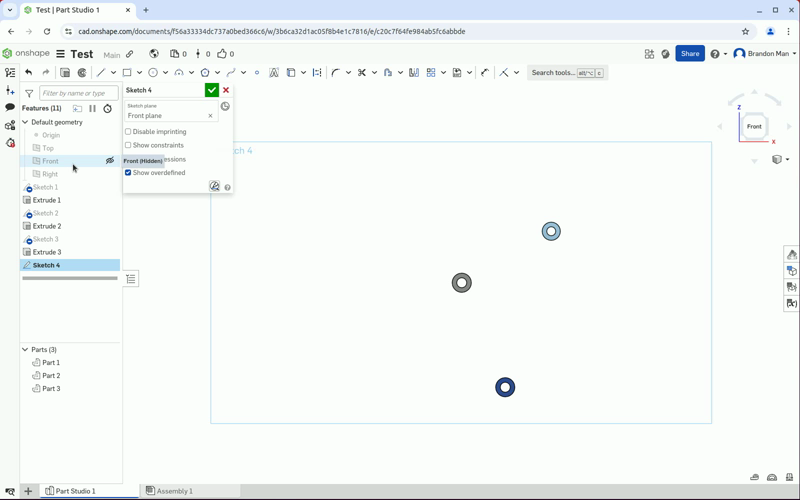
mouse_move(73, 352)
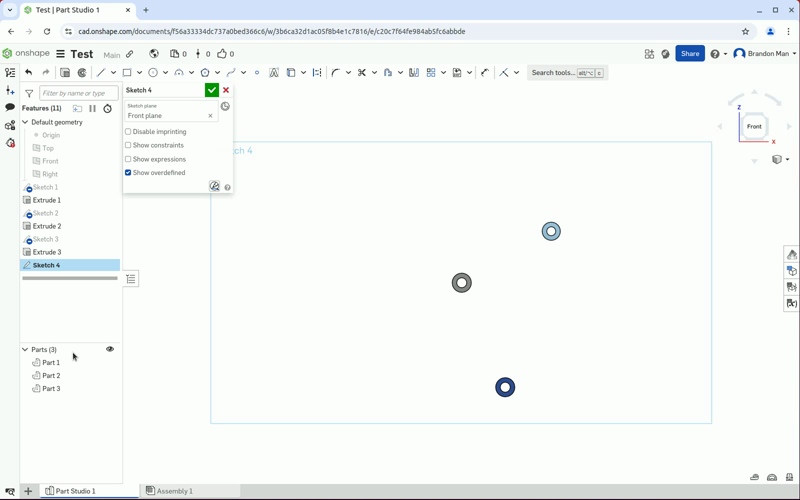
key(y)
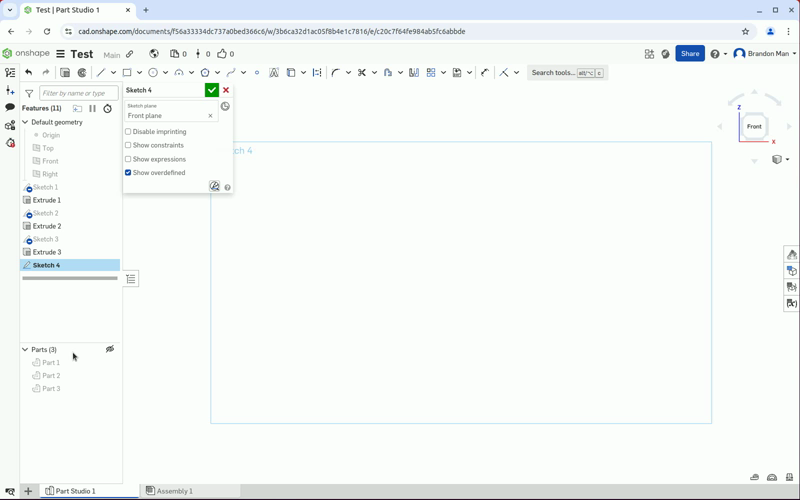
key(a)
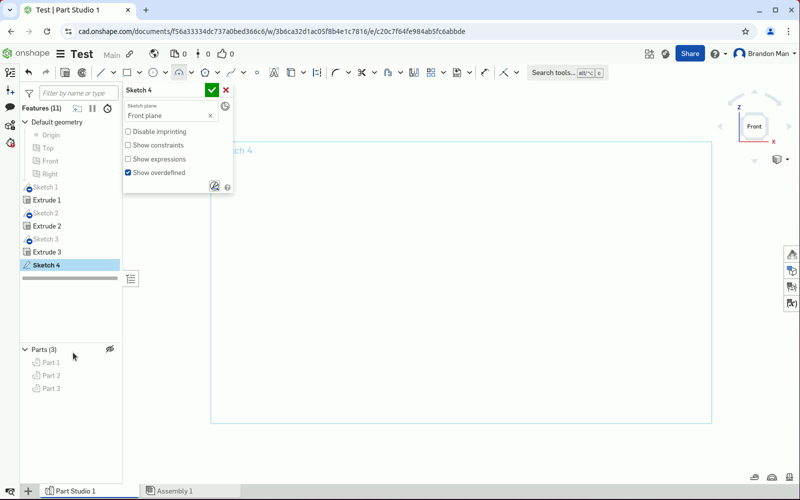
key_down(shift)
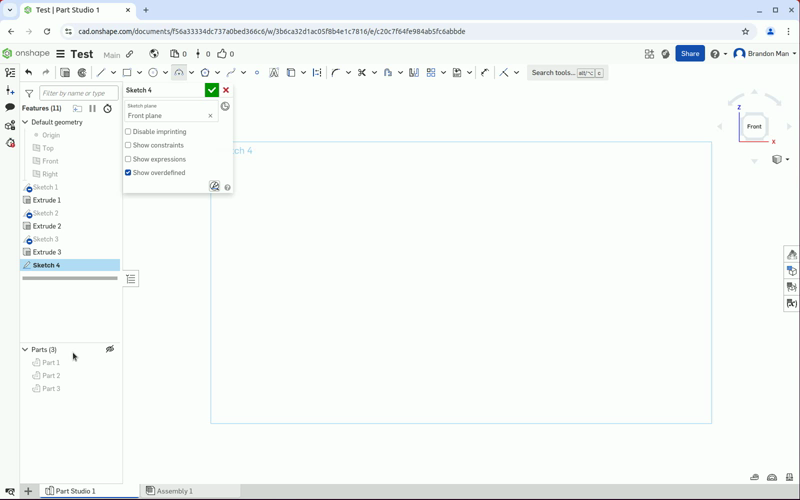
mouse_move(464, 291)
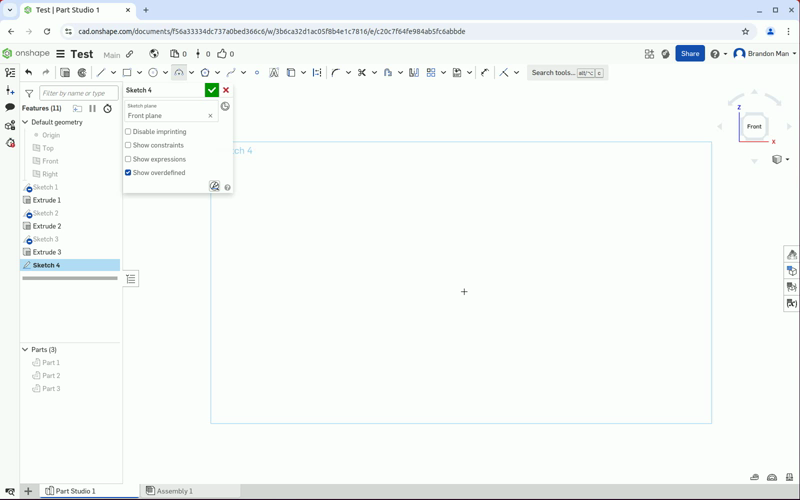
click(464, 291)
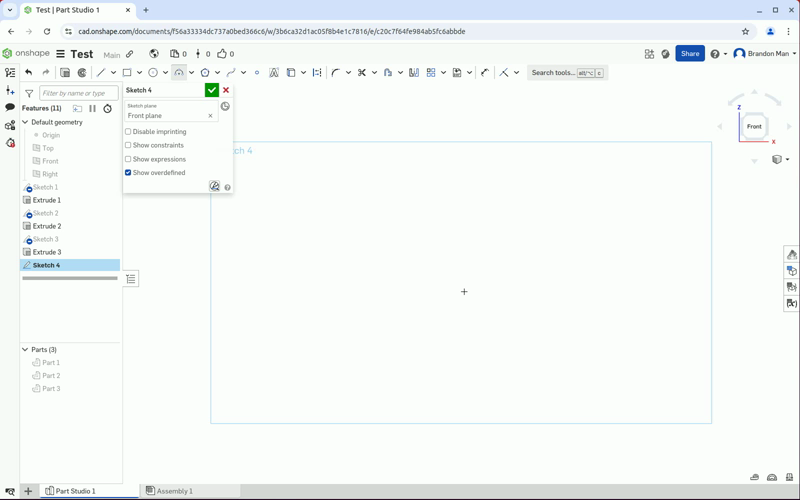
key_up(shift)
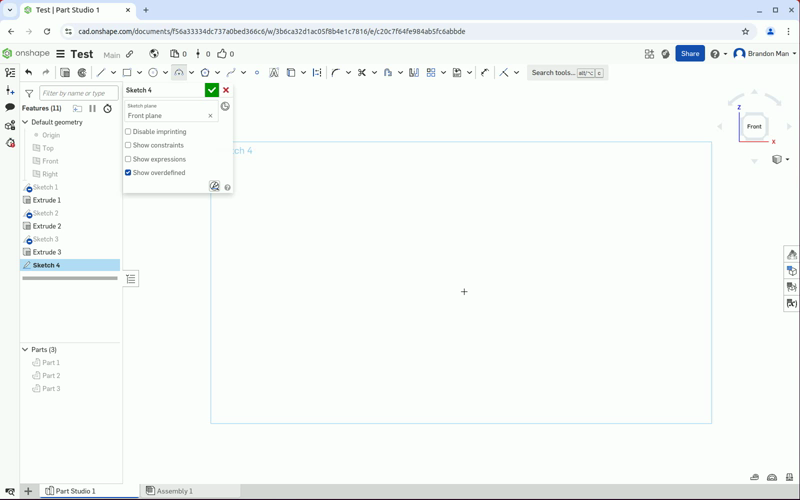
key_down(shift)
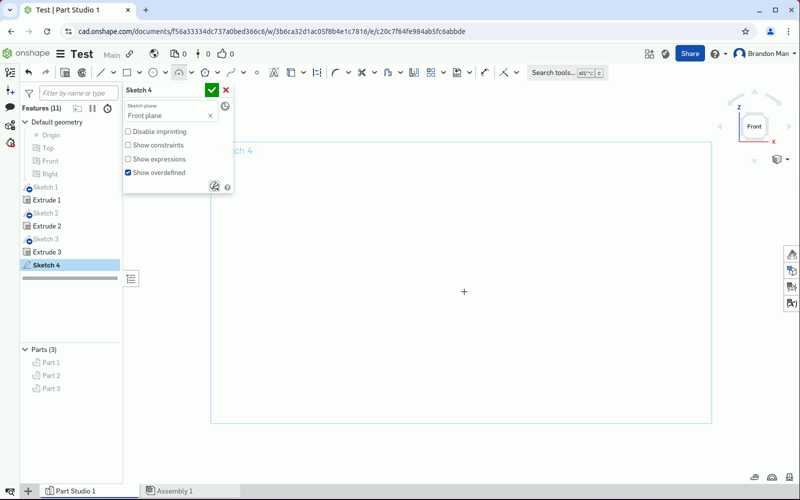
mouse_move(497, 381)
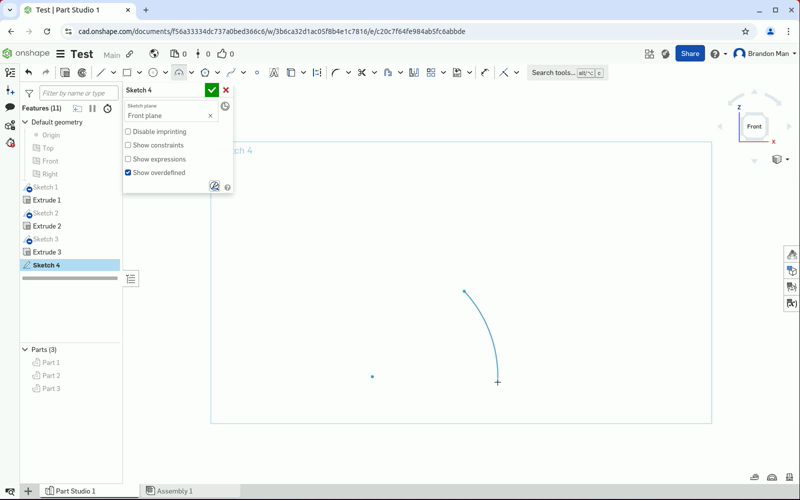
click(497, 381)
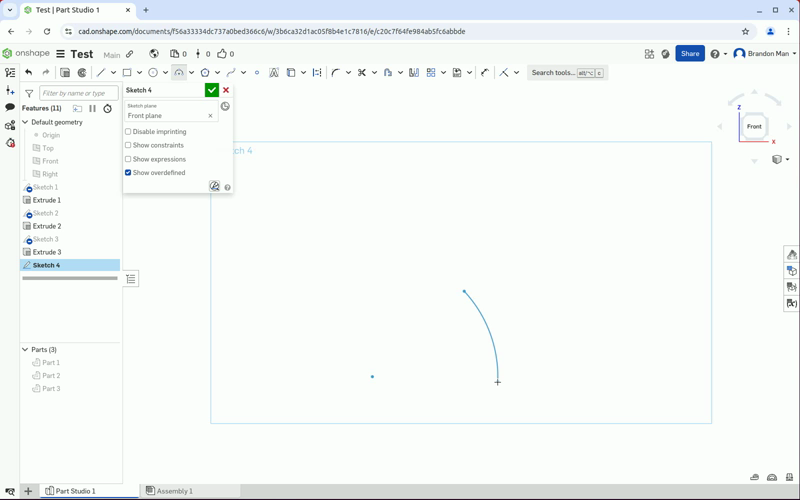
mouse_move(484, 335)
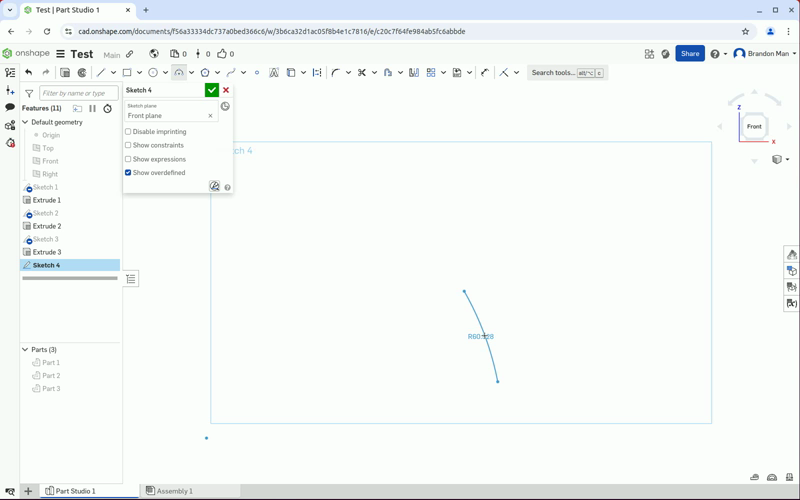
click(484, 335)
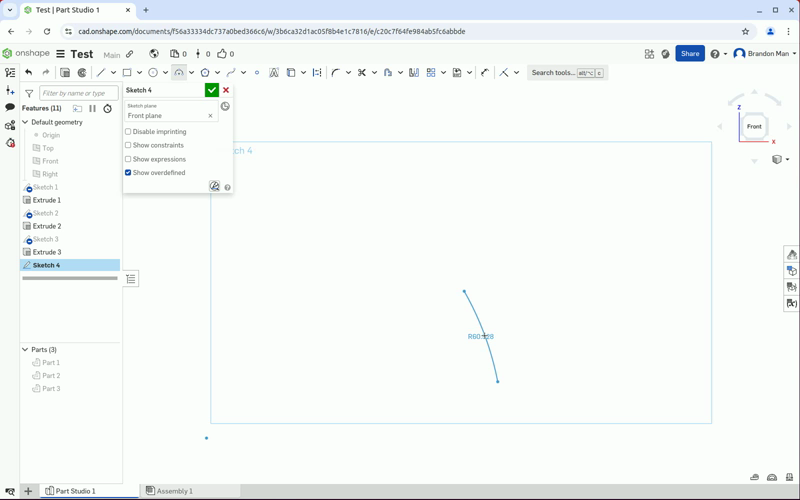
key_up(shift)
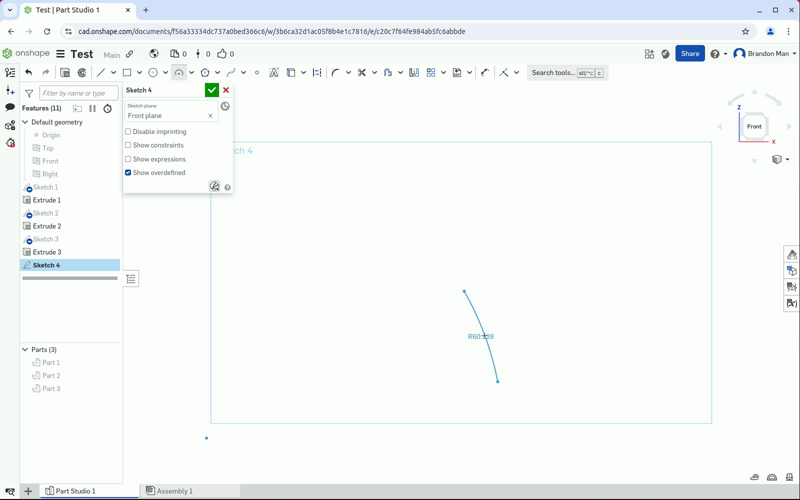
mouse_move(497, 381)
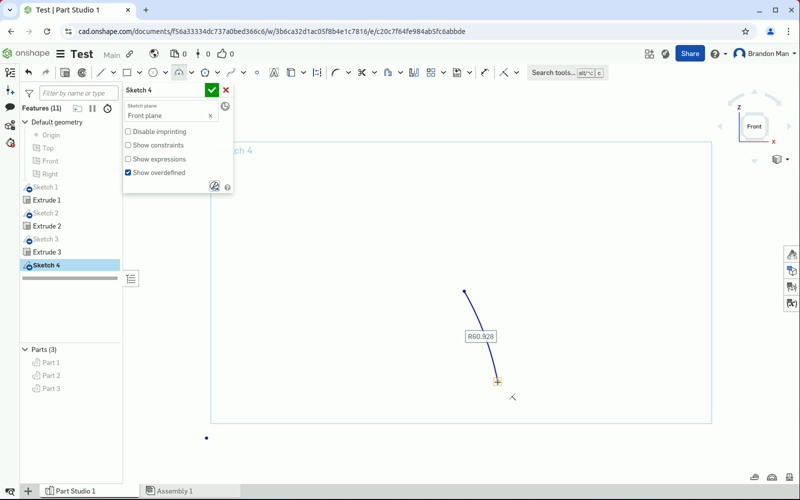
click(497, 381)
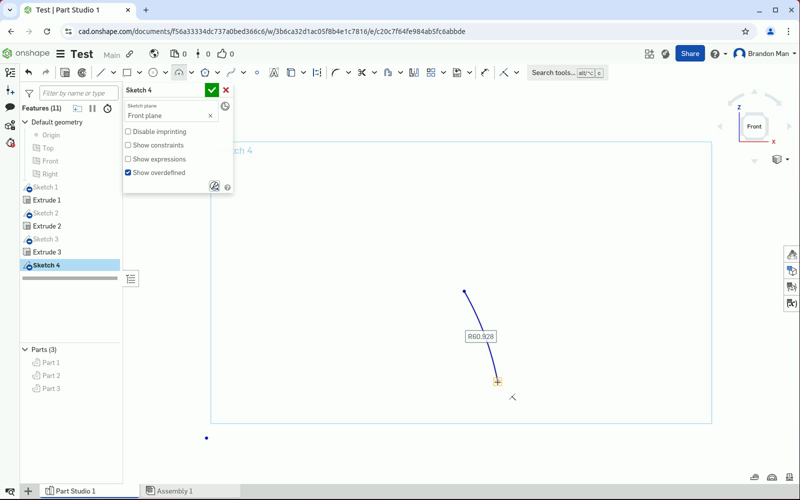
key_down(shift)
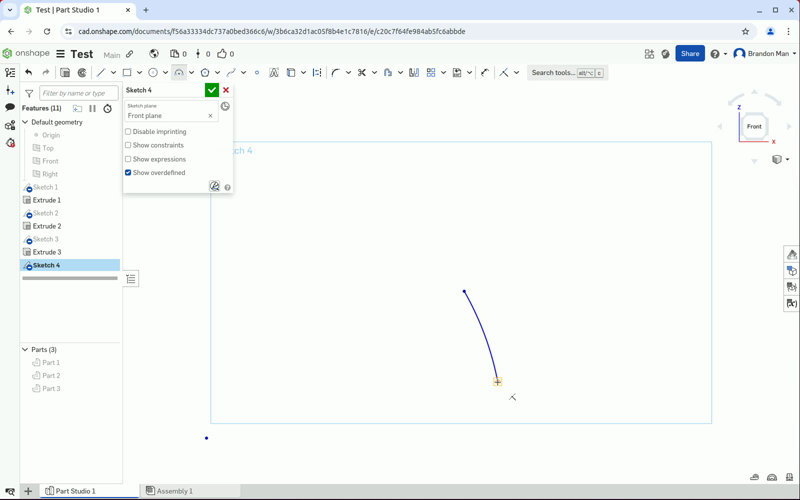
mouse_move(510, 380)
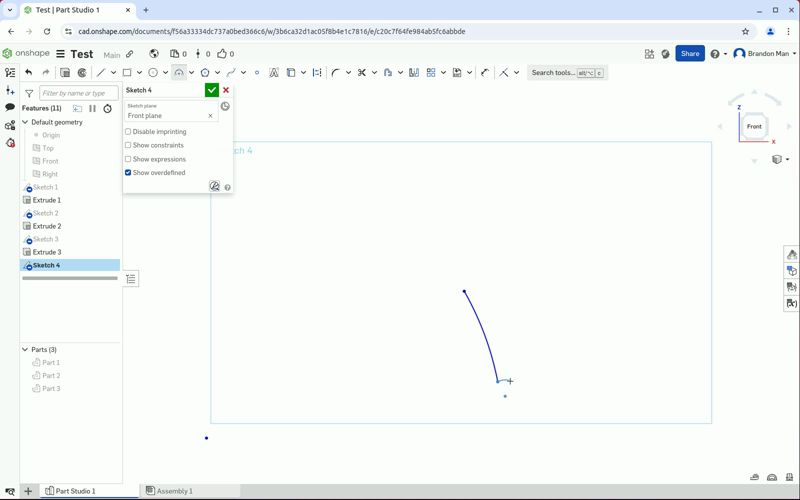
click(510, 380)
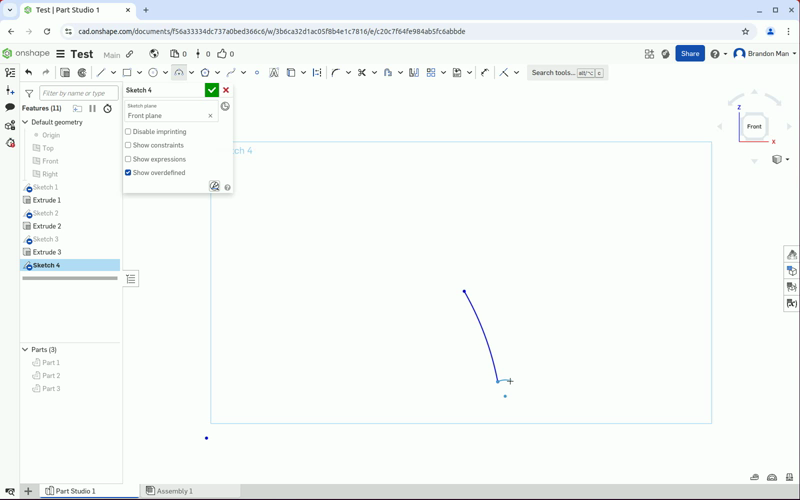
mouse_move(503, 378)
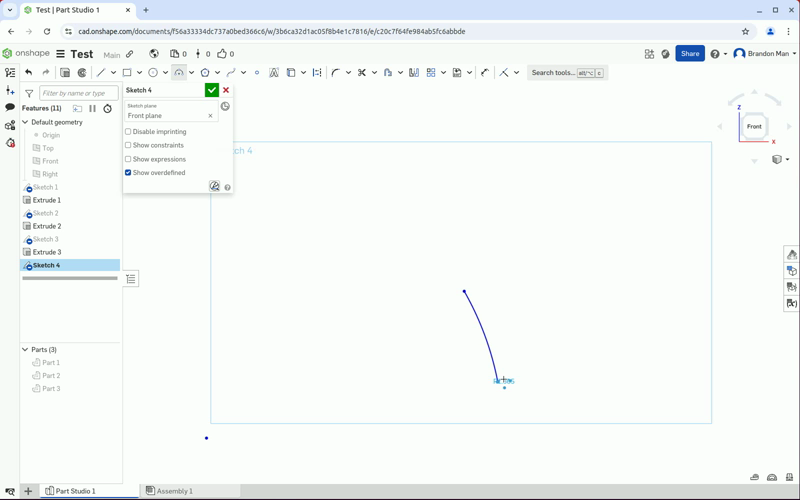
click(503, 378)
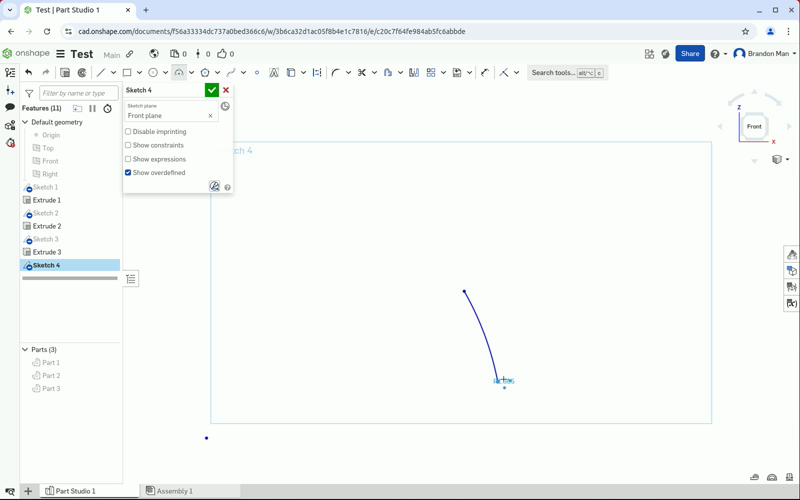
key_up(shift)
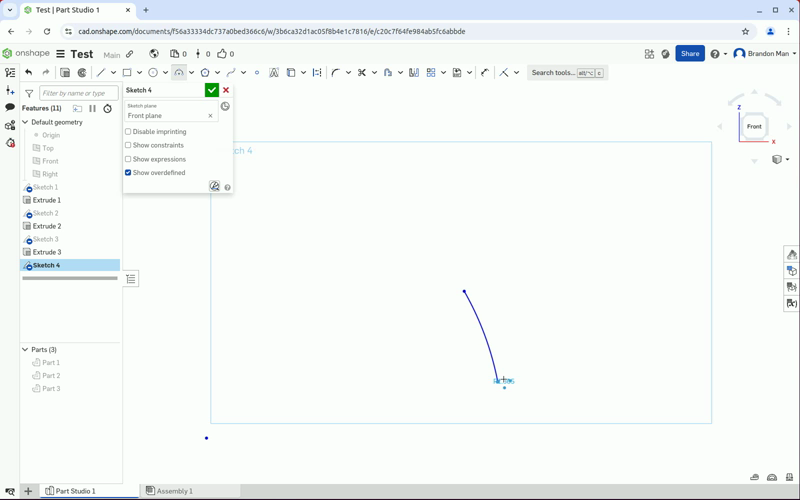
mouse_move(510, 380)
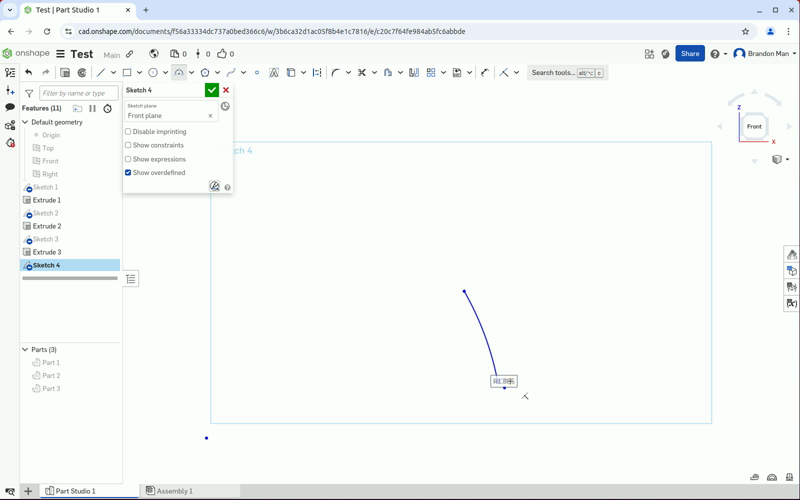
click(510, 380)
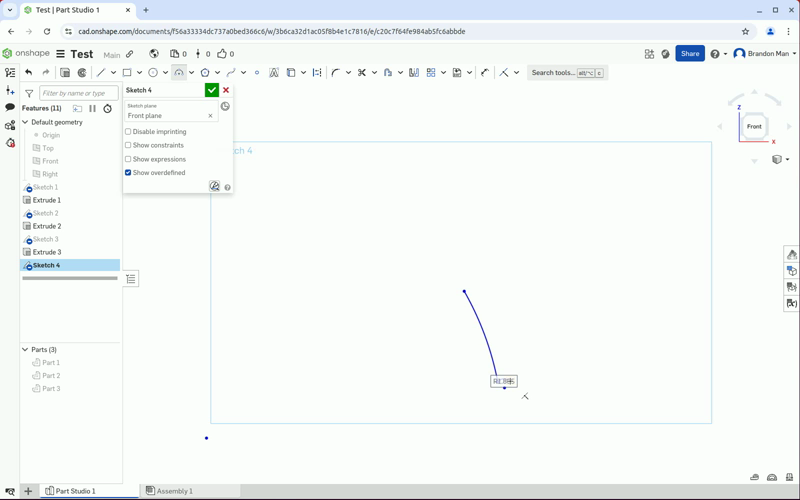
key_down(shift)
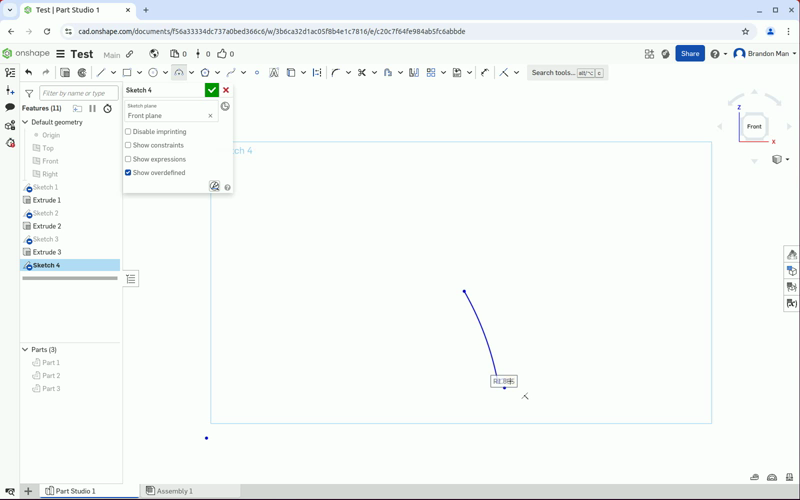
mouse_move(548, 238)
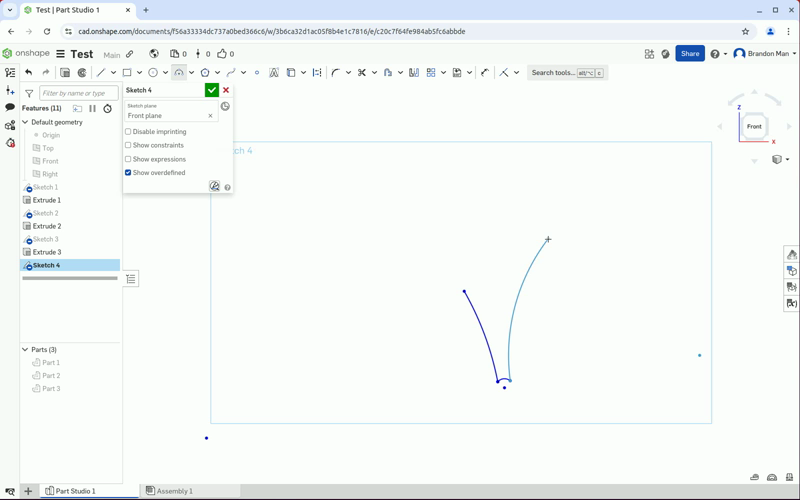
click(548, 238)
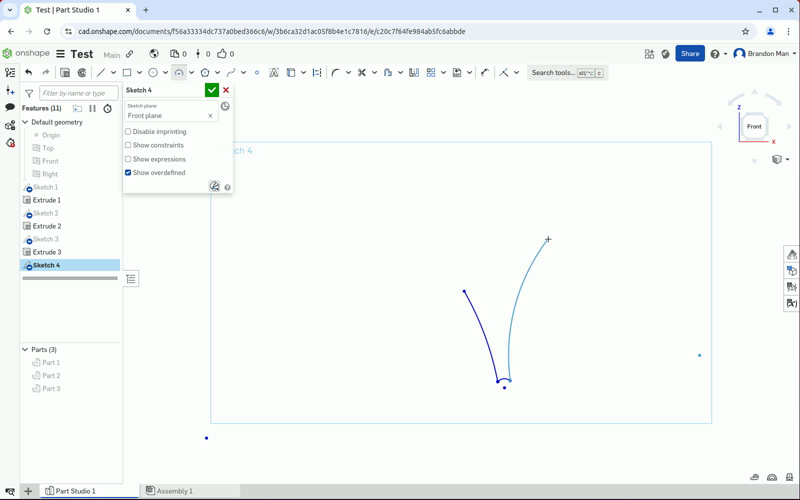
mouse_move(503, 303)
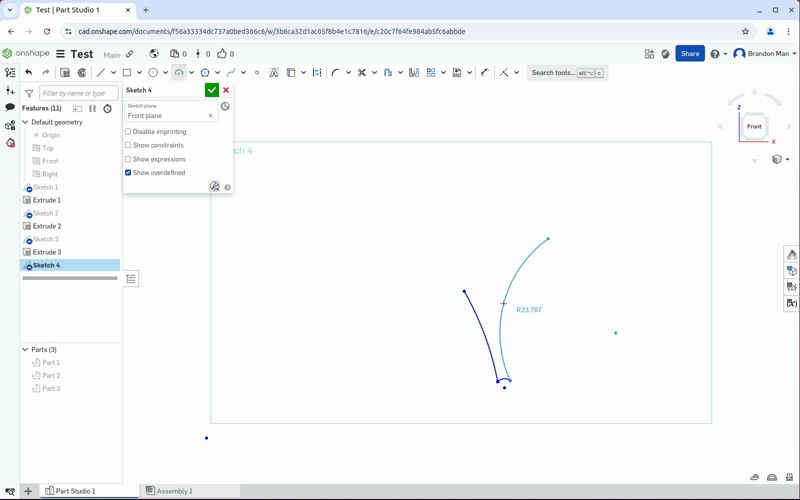
click(503, 303)
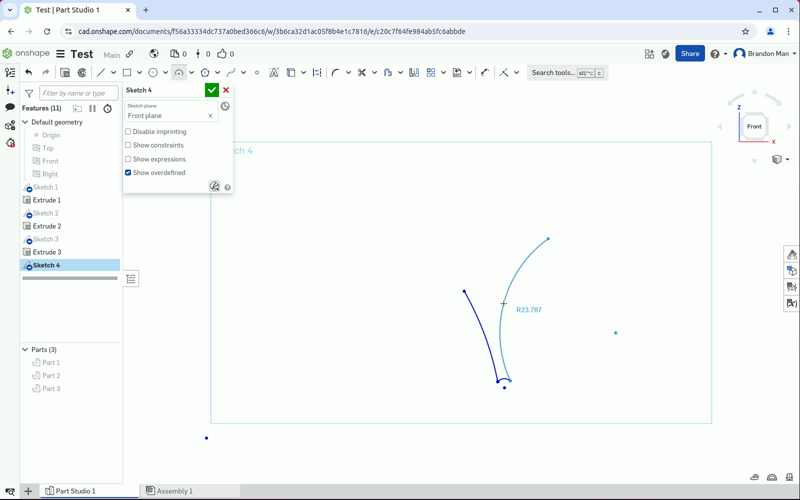
key_up(shift)
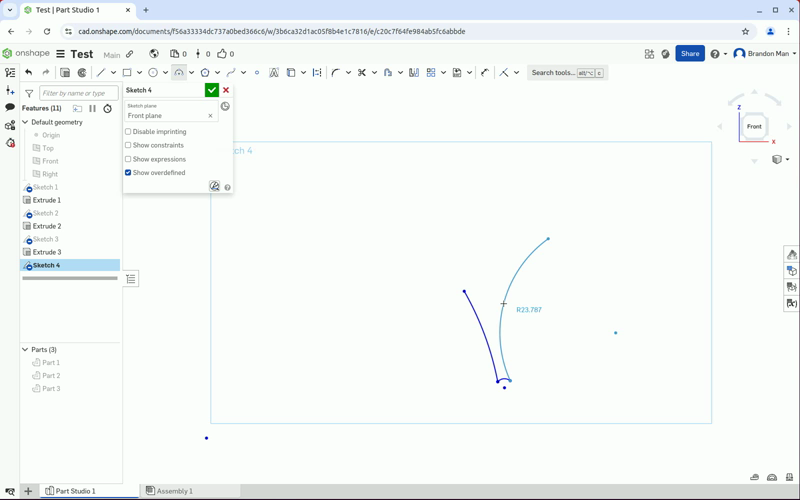
mouse_move(548, 238)
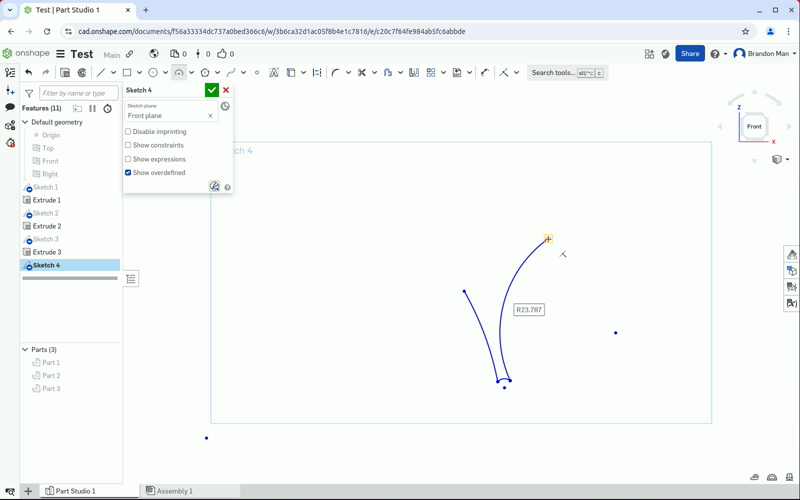
click(548, 238)
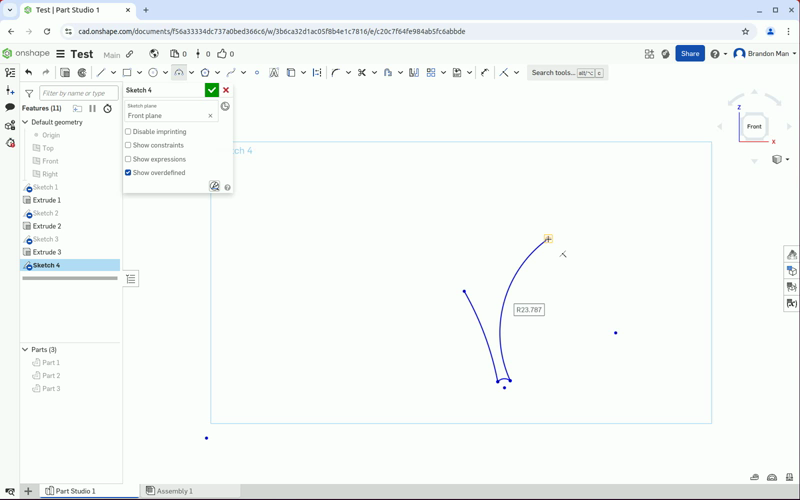
key_down(shift)
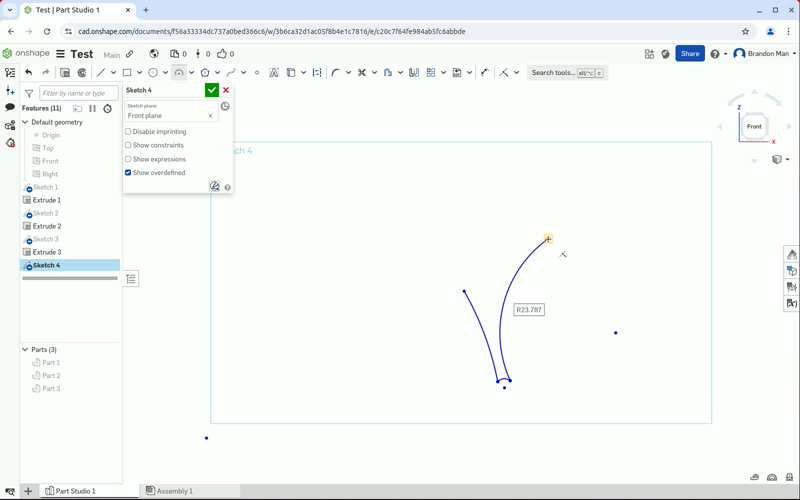
mouse_move(543, 234)
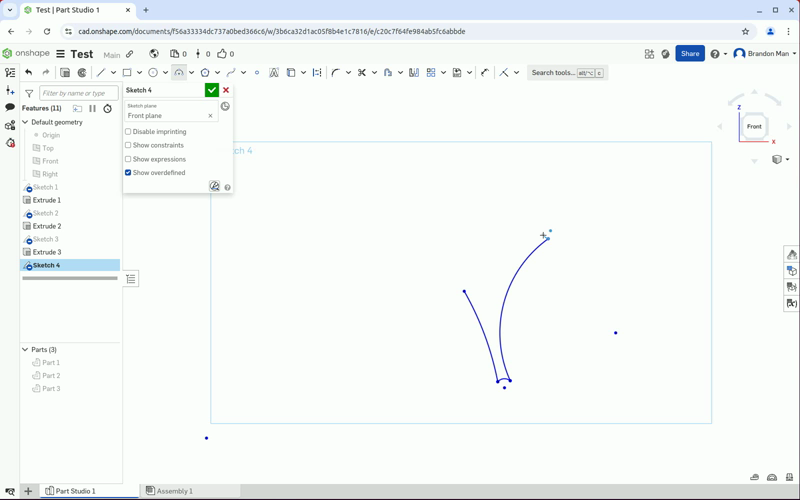
scroll(6)
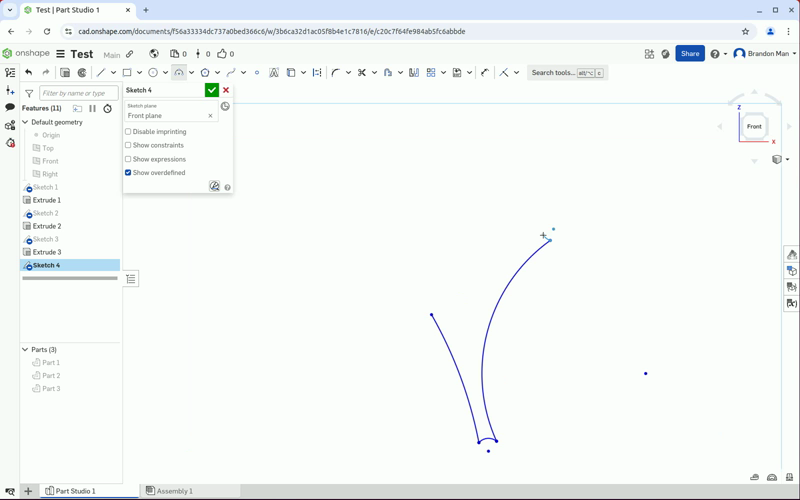
scroll(6)
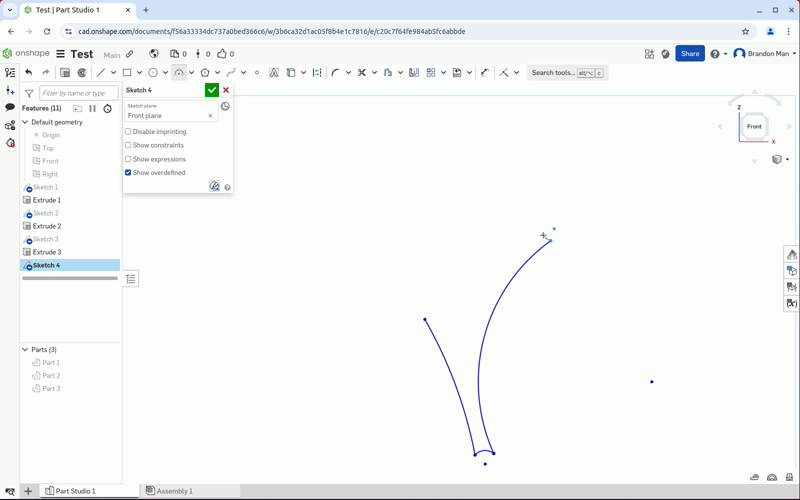
scroll(6)
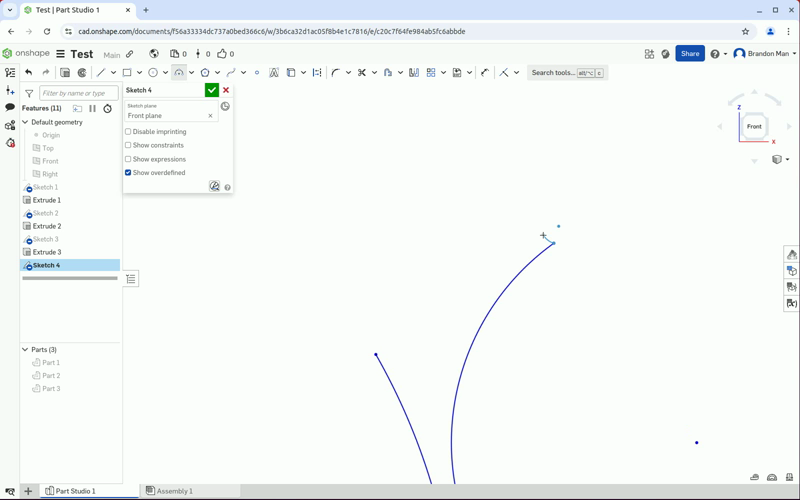
scroll(6)
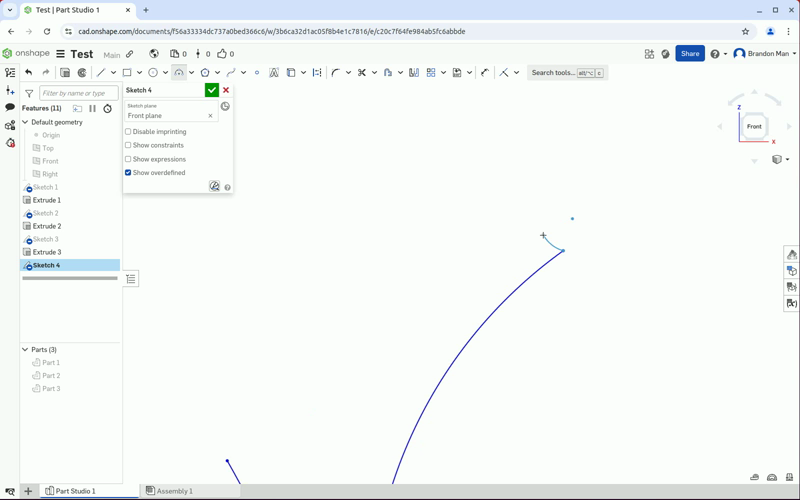
scroll(6)
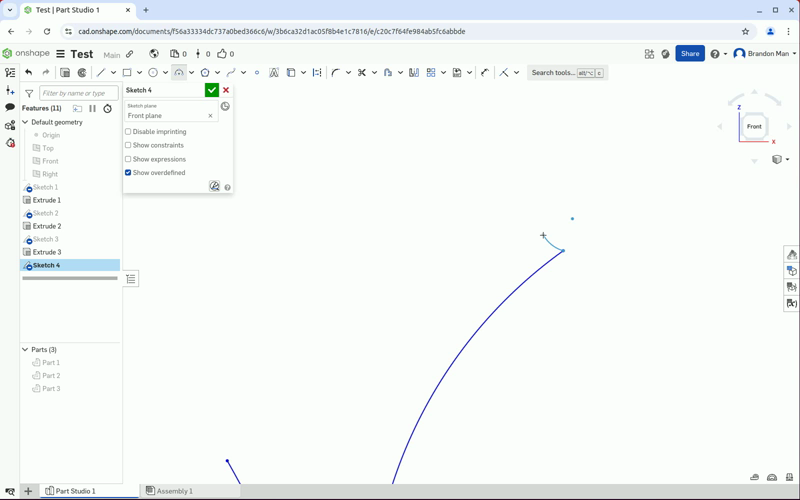
scroll(6)
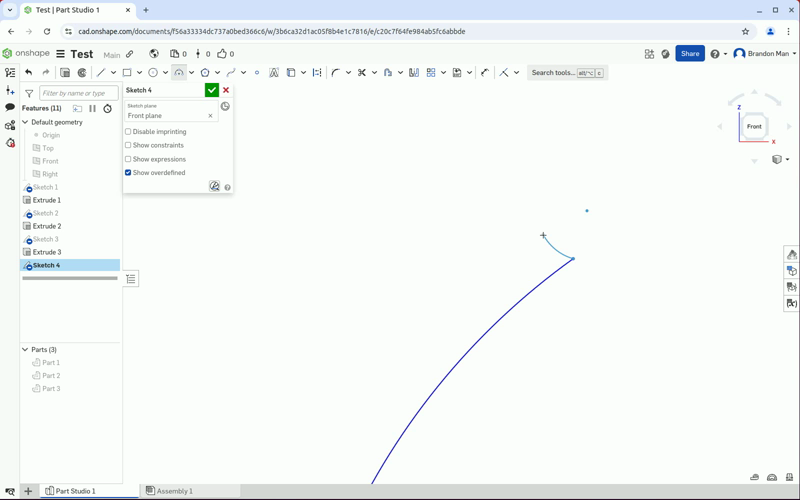
scroll(6)
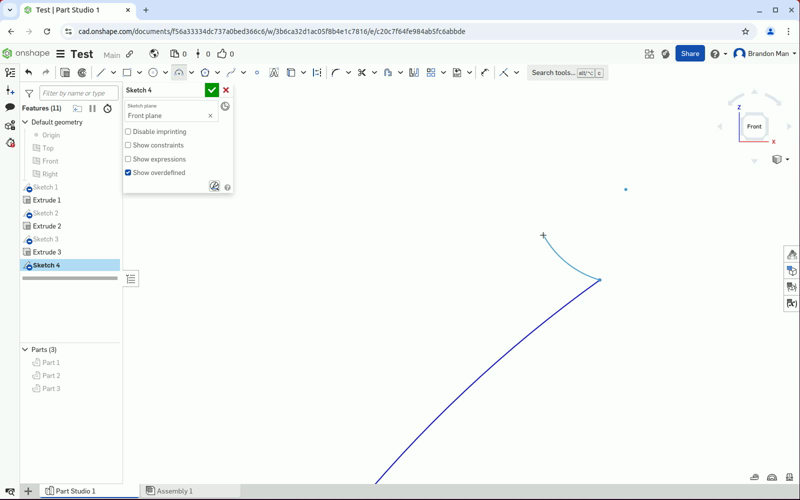
click(543, 234)
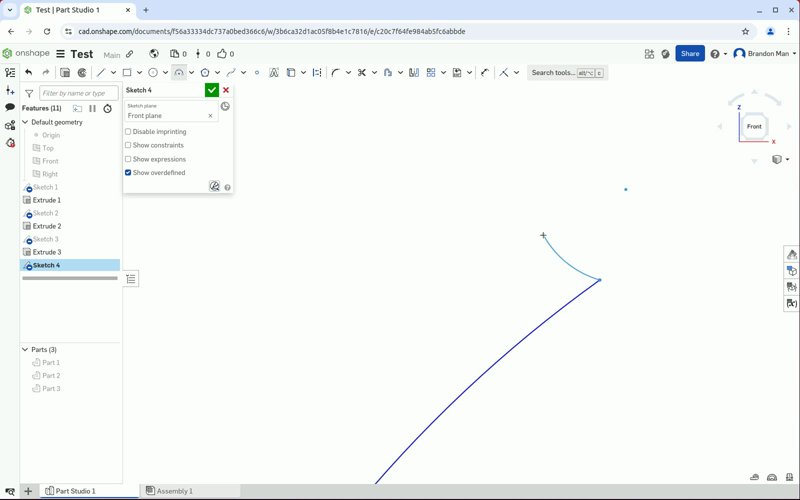
scroll(-6)
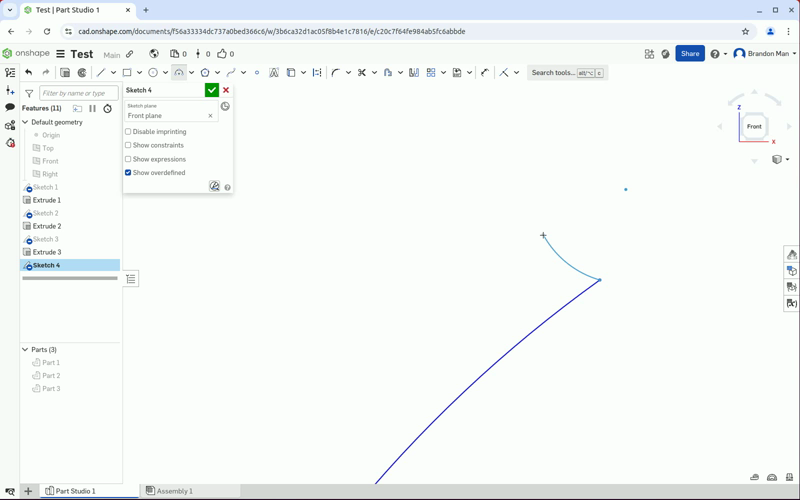
scroll(-6)
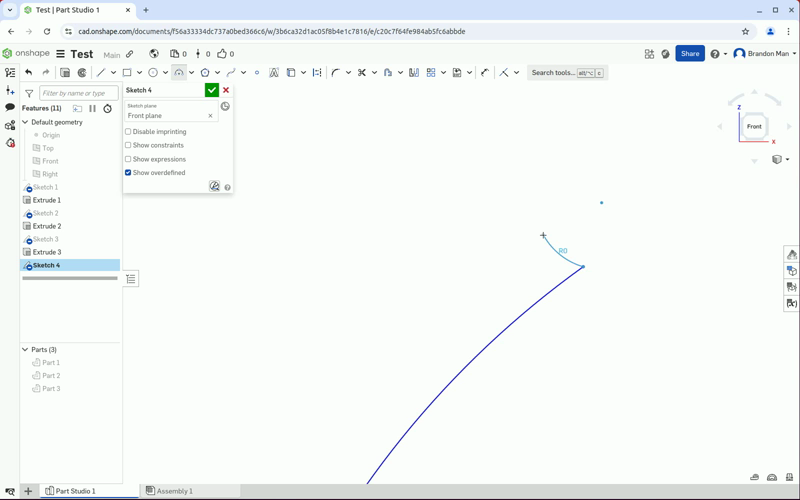
scroll(-6)
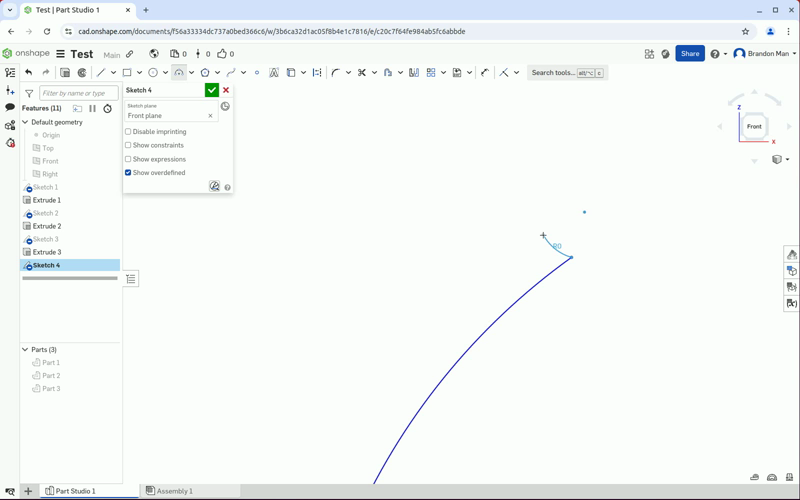
scroll(-6)
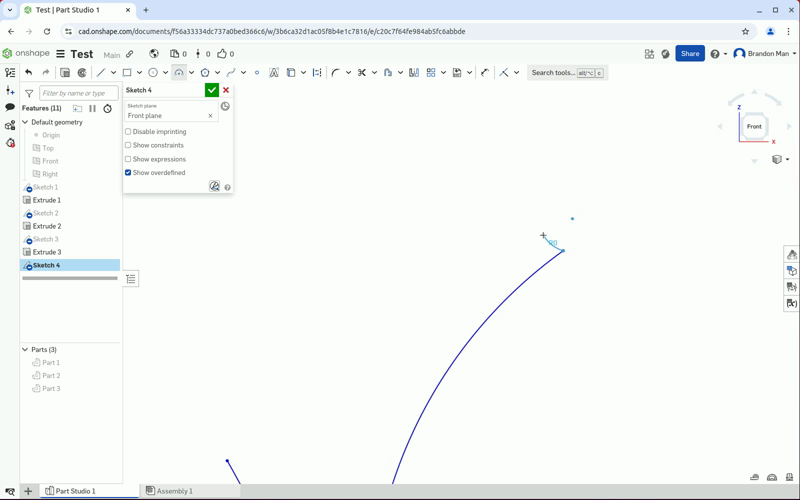
scroll(-6)
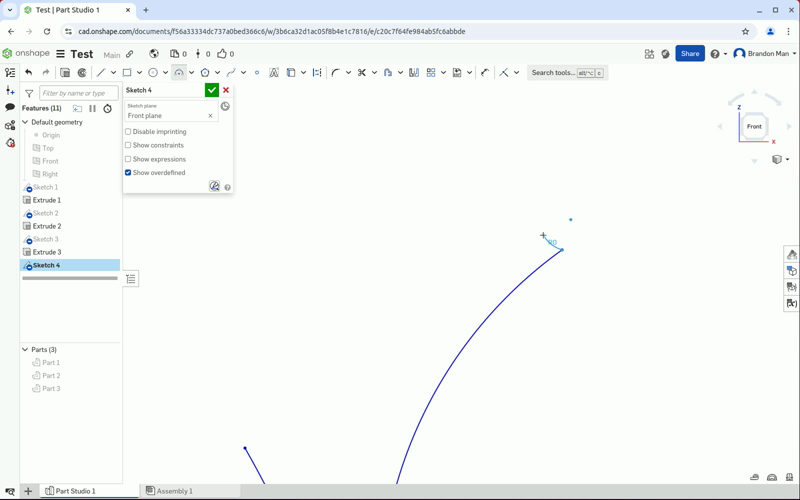
scroll(-6)
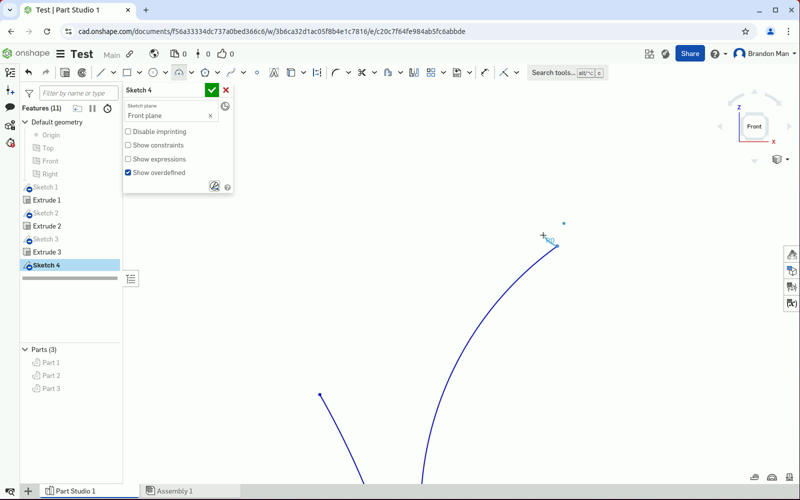
scroll(-6)
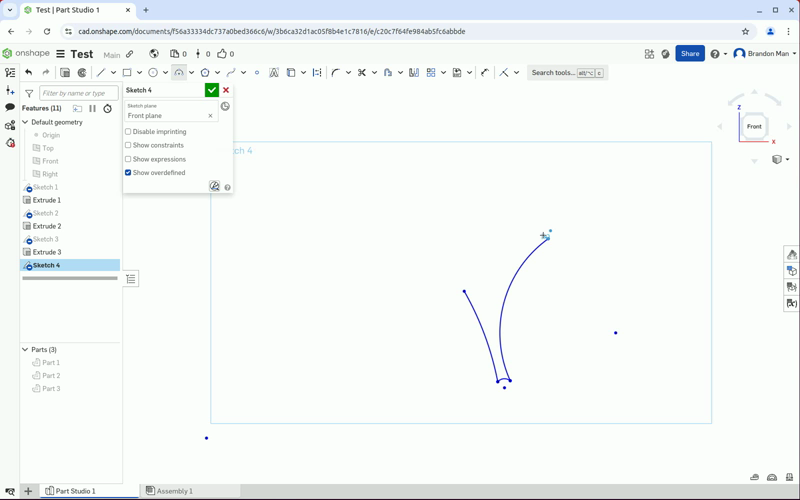
mouse_move(545, 237)
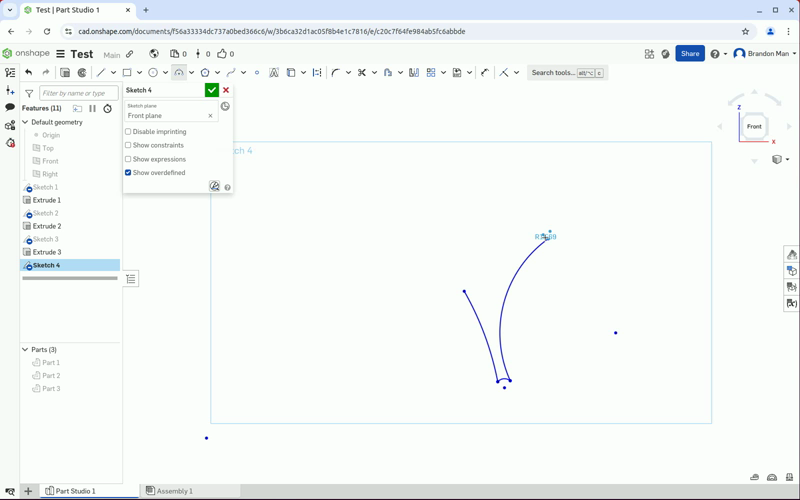
scroll(6)
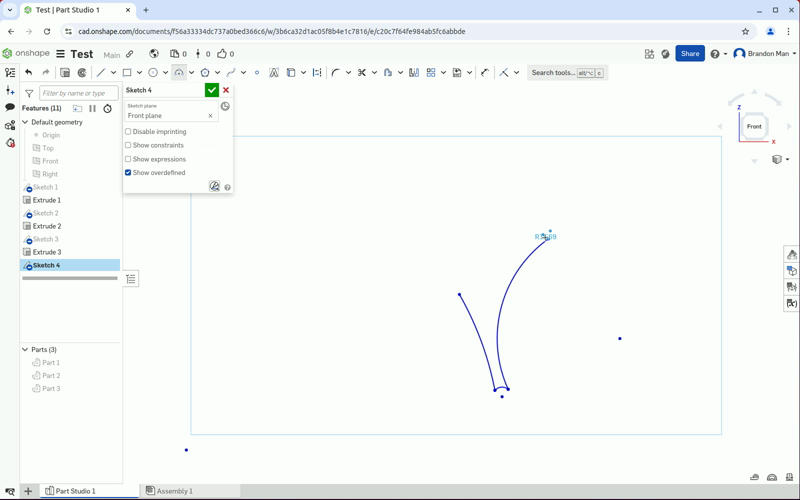
scroll(6)
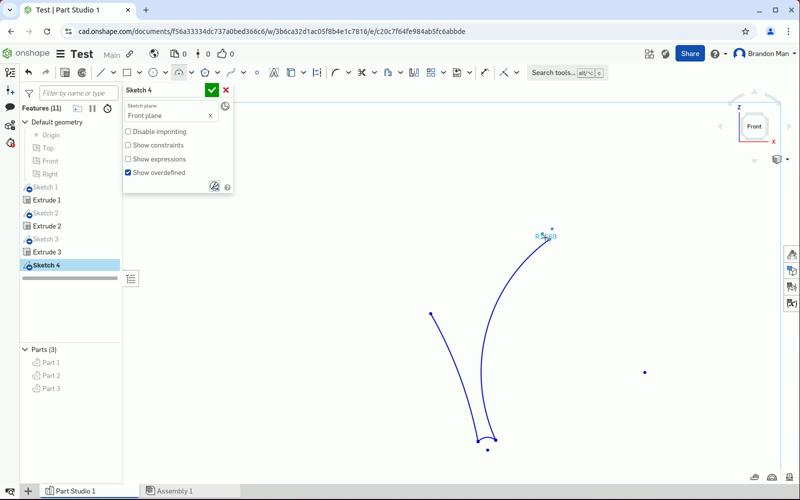
scroll(6)
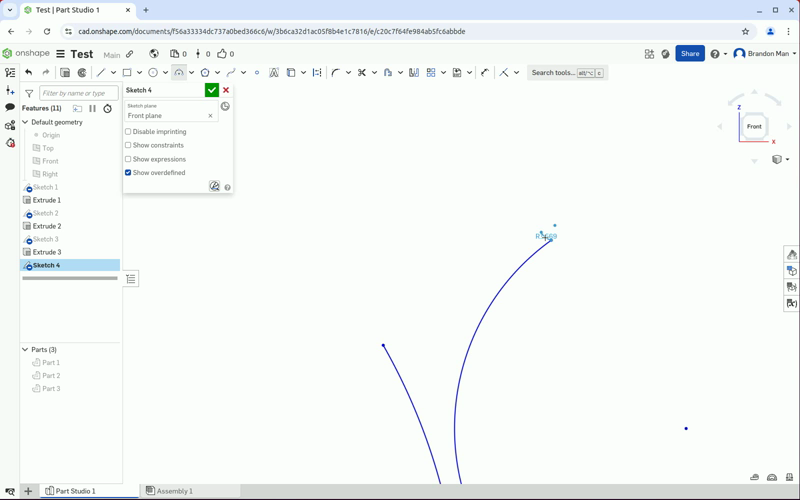
scroll(6)
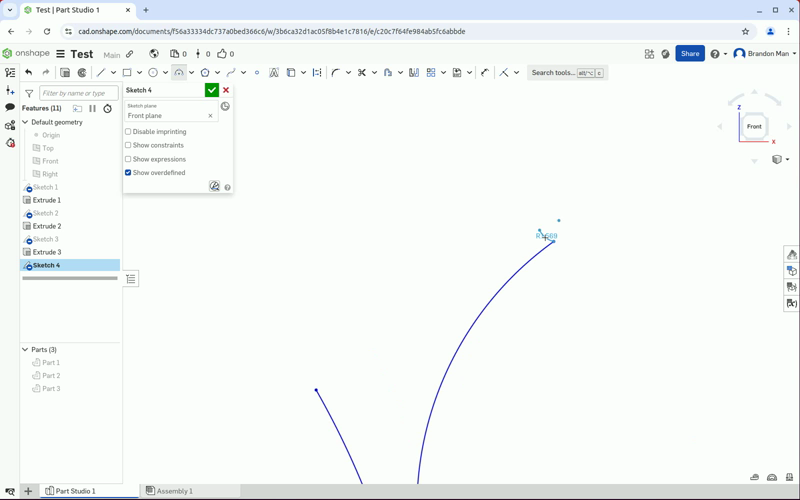
scroll(6)
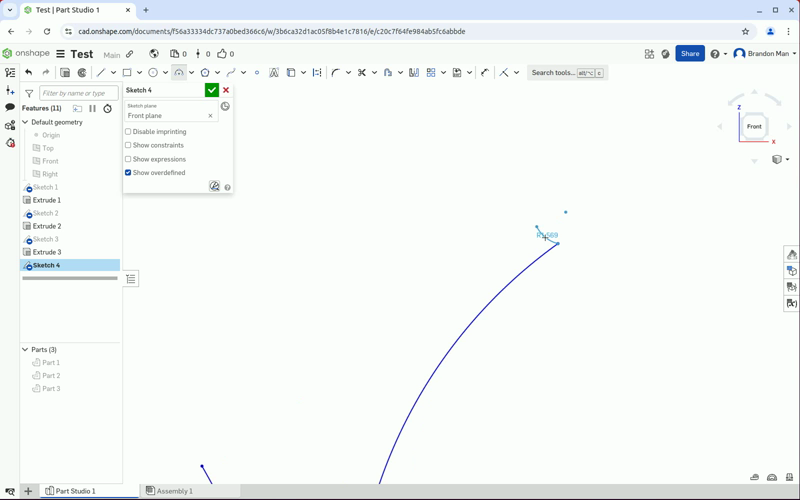
scroll(6)
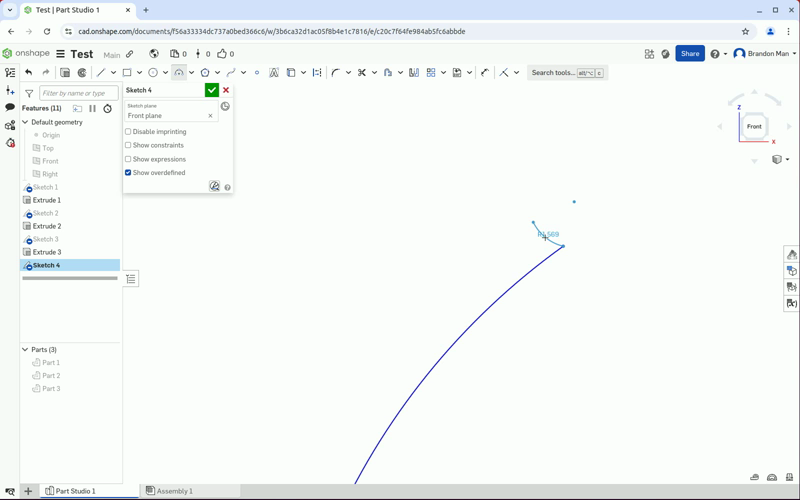
scroll(6)
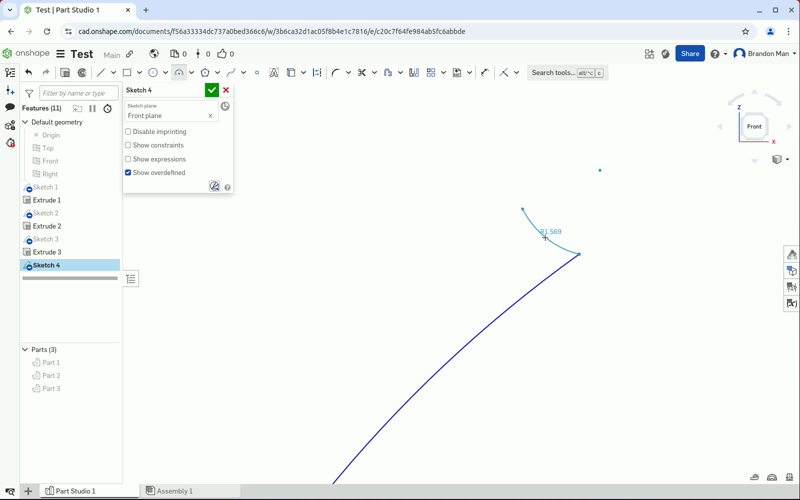
click(545, 237)
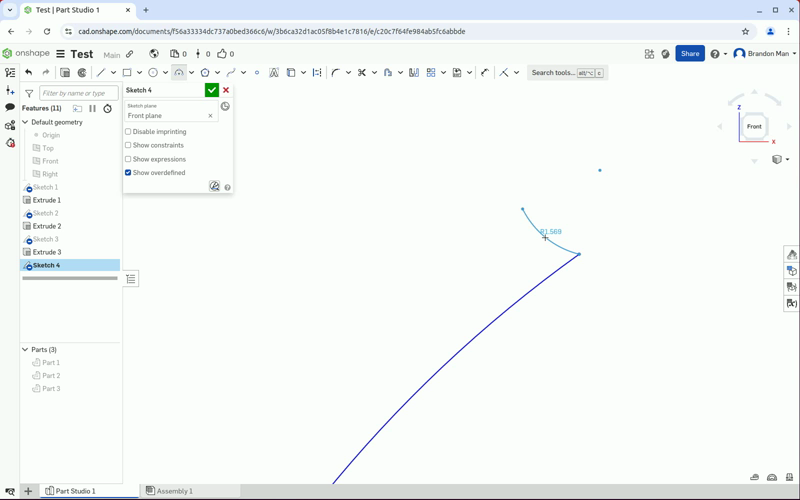
scroll(-6)
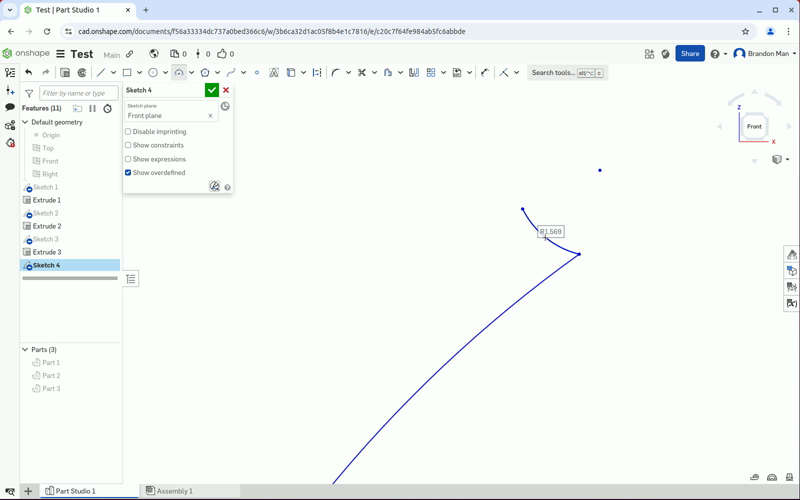
scroll(-6)
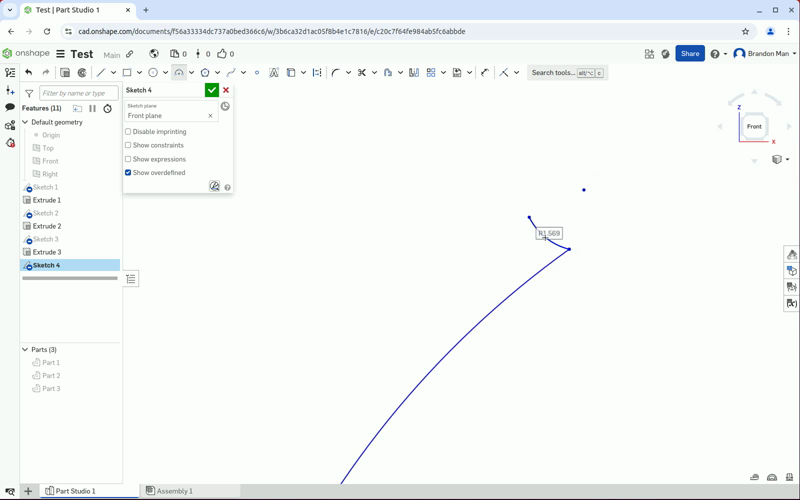
scroll(-6)
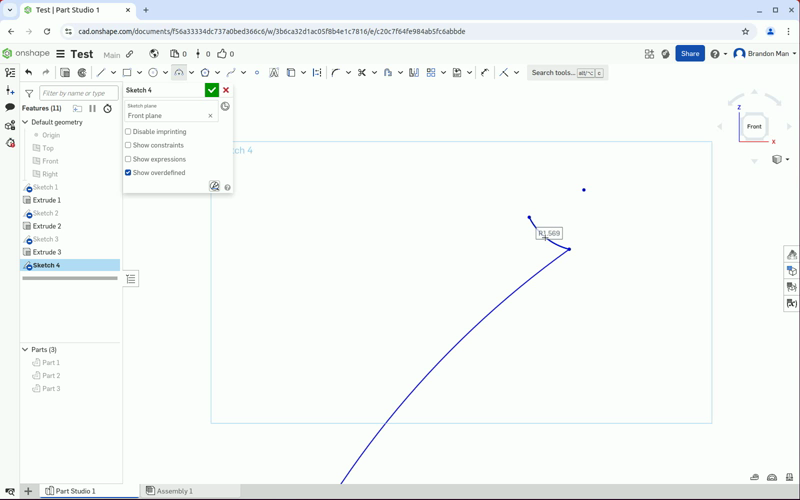
scroll(-6)
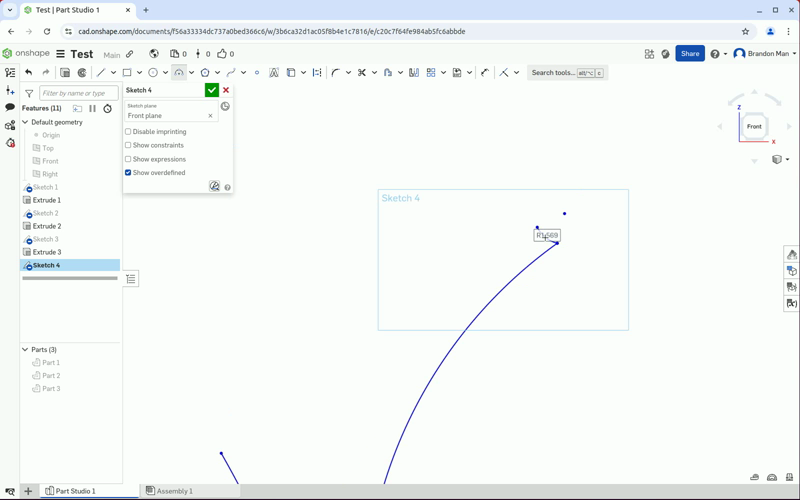
scroll(-6)
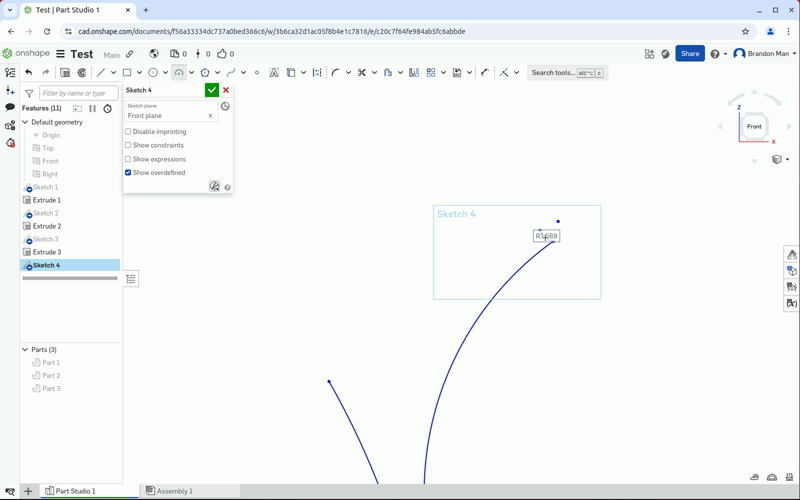
scroll(-6)
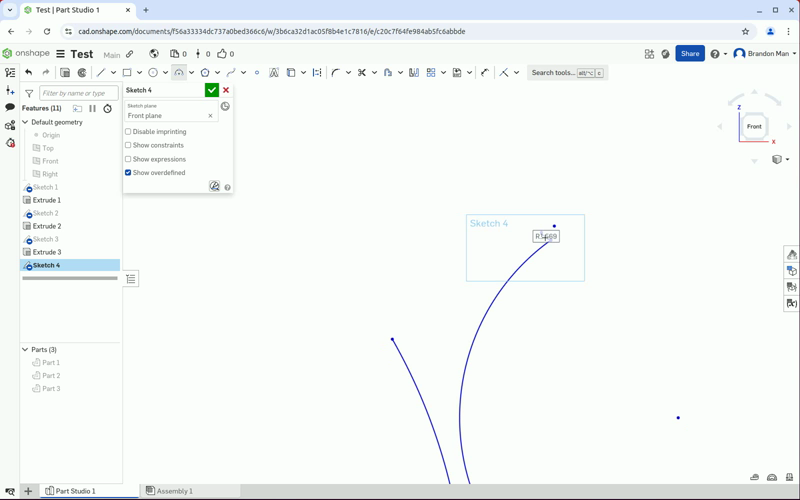
scroll(-6)
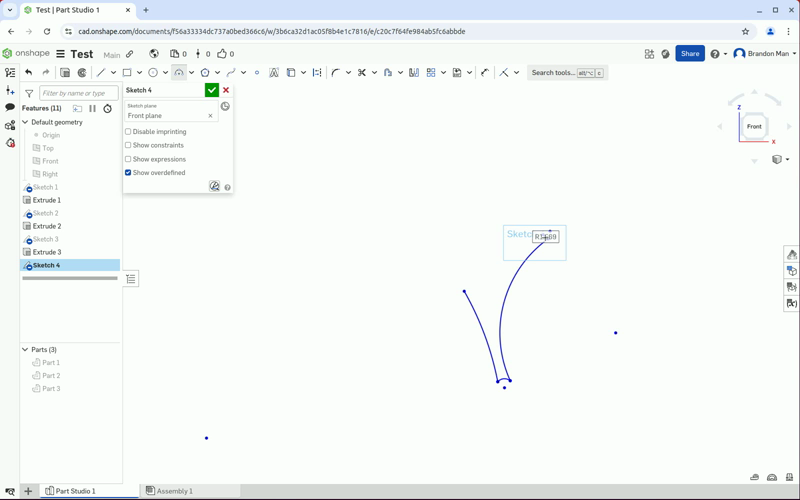
key_up(shift)
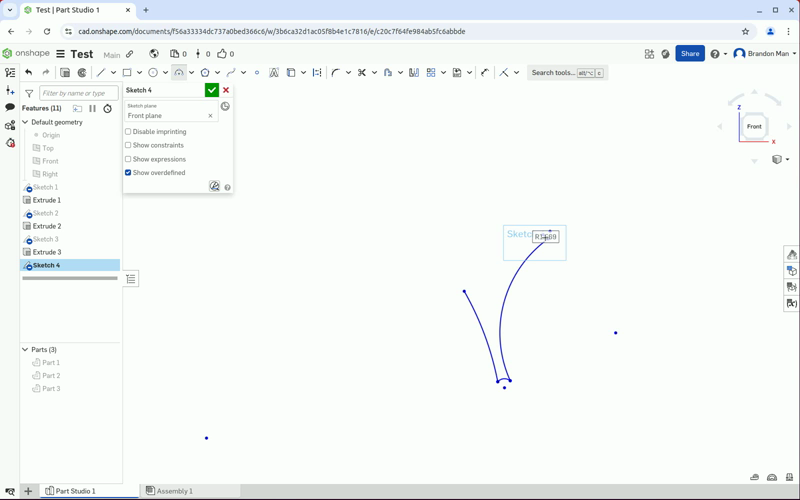
mouse_move(543, 234)
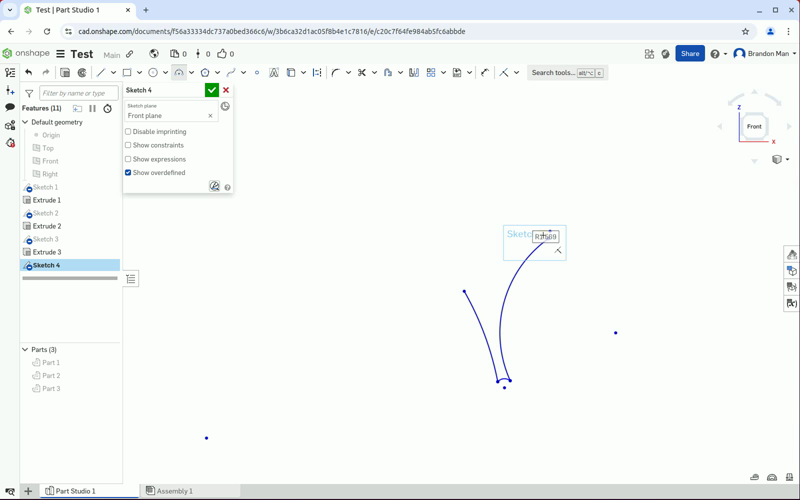
scroll(6)
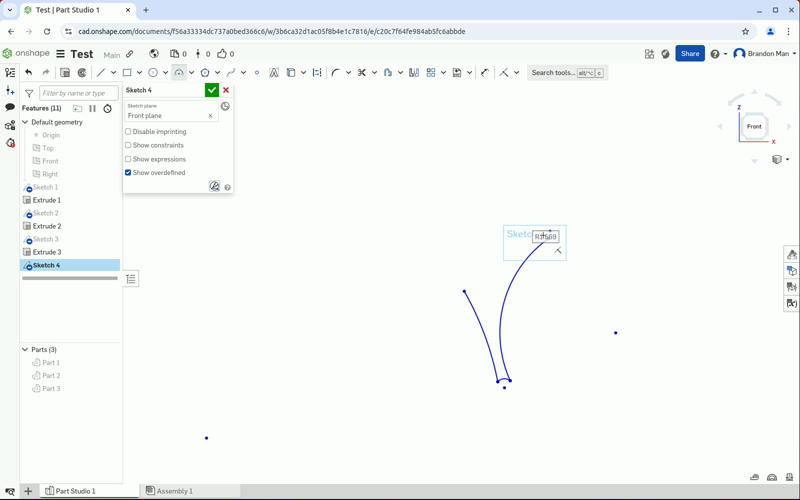
scroll(6)
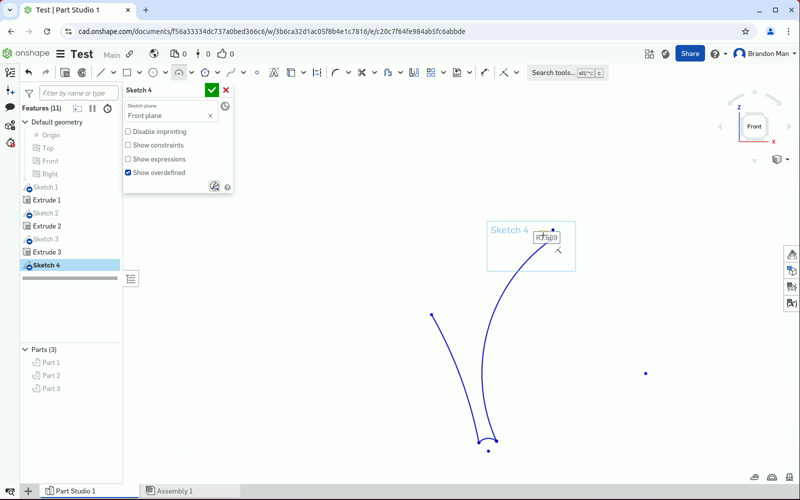
scroll(6)
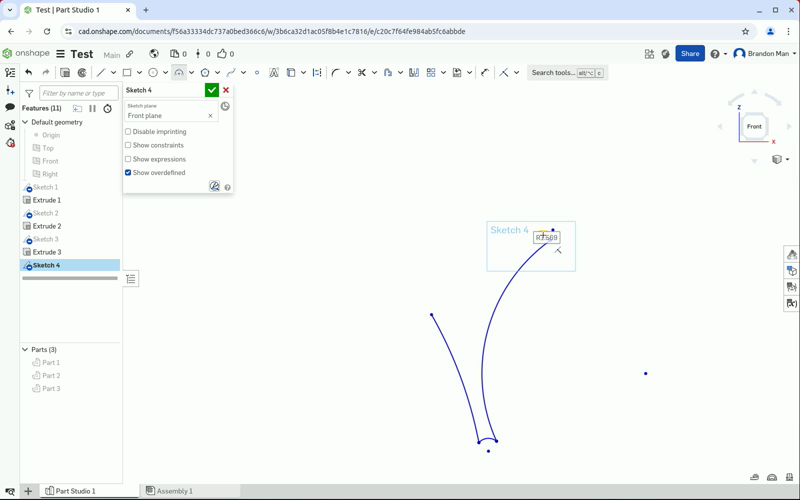
scroll(6)
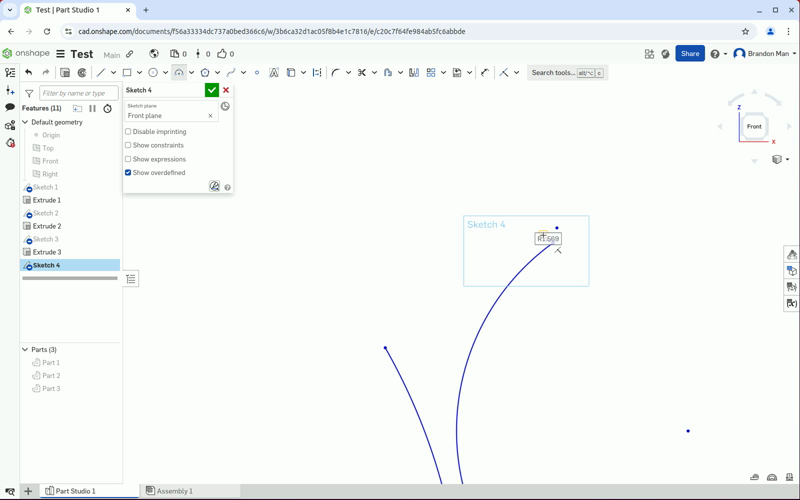
scroll(6)
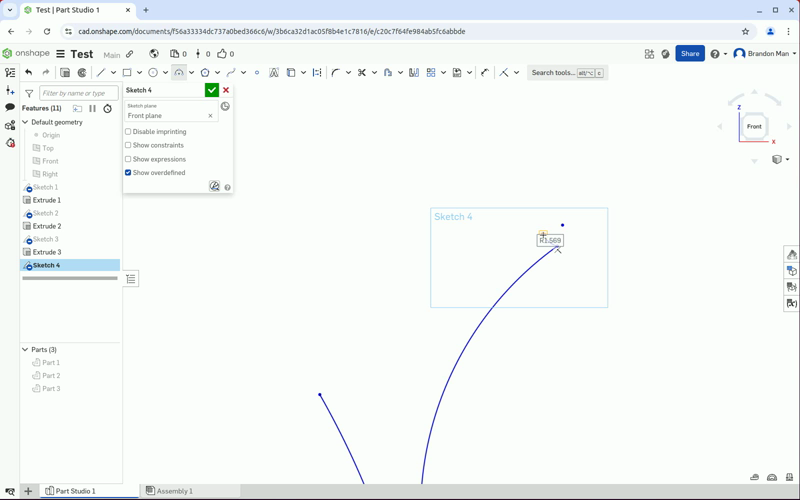
scroll(6)
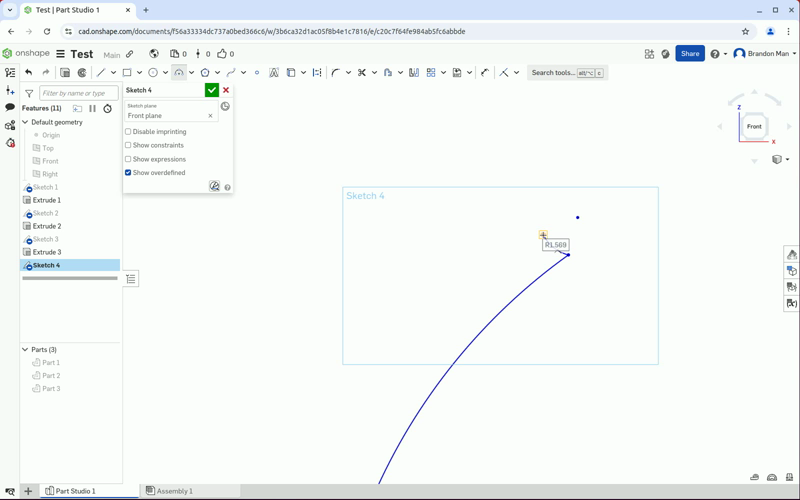
scroll(6)
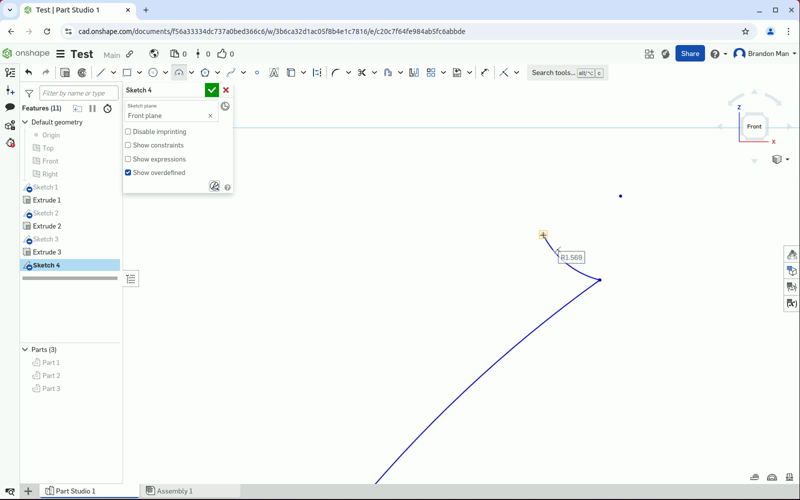
click(543, 234)
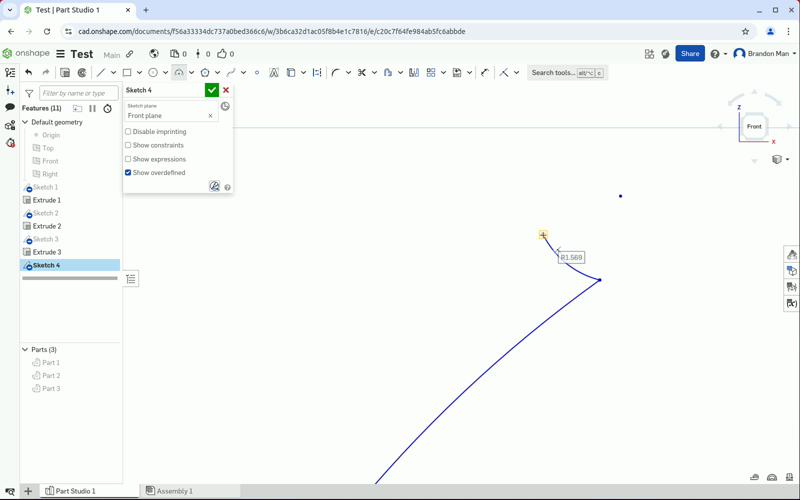
scroll(-6)
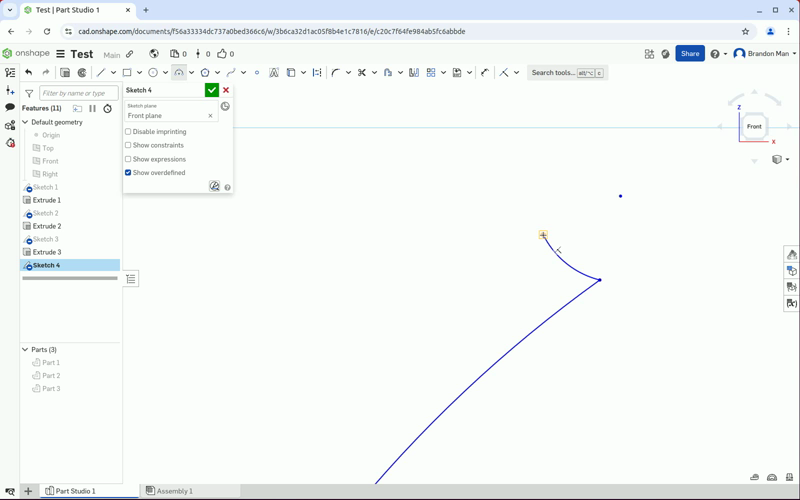
scroll(-6)
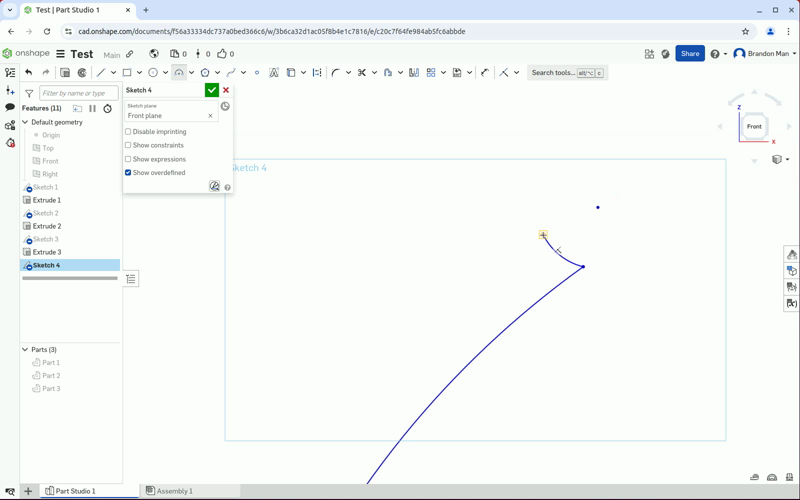
scroll(-6)
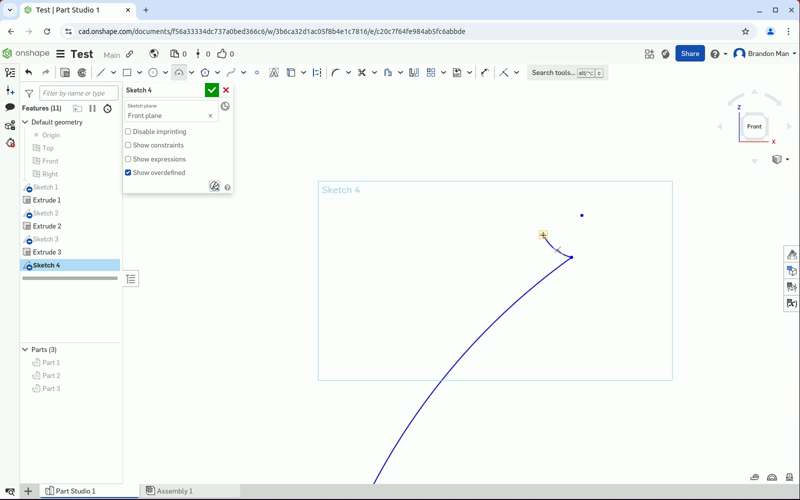
scroll(-6)
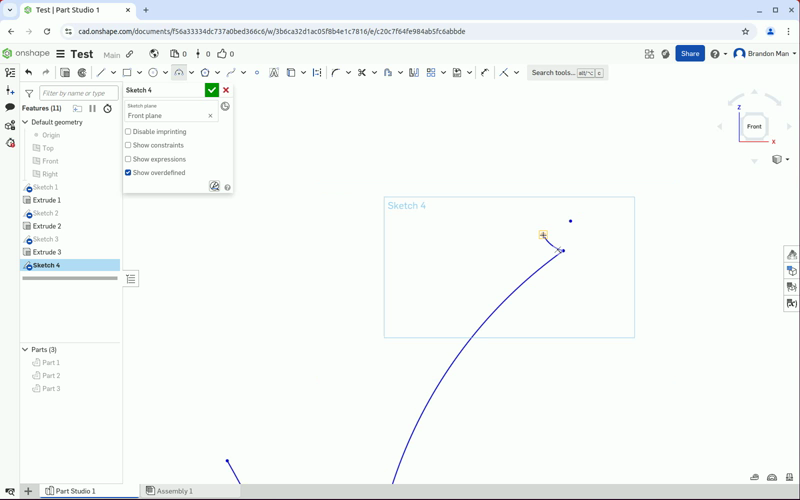
scroll(-6)
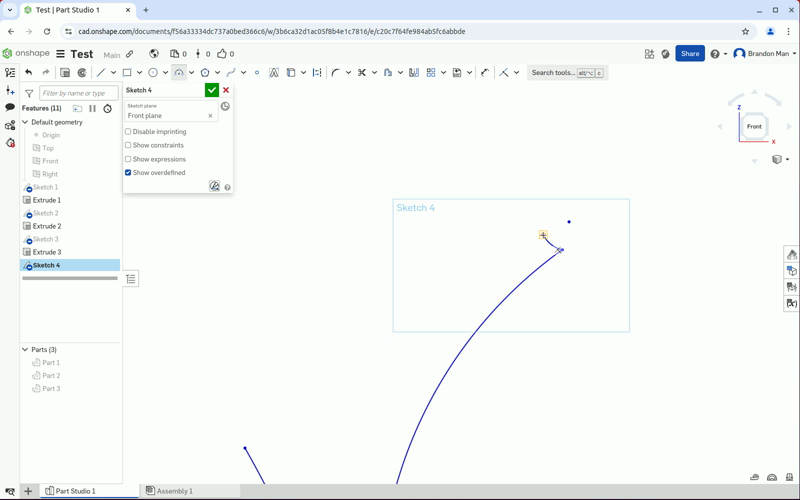
scroll(-6)
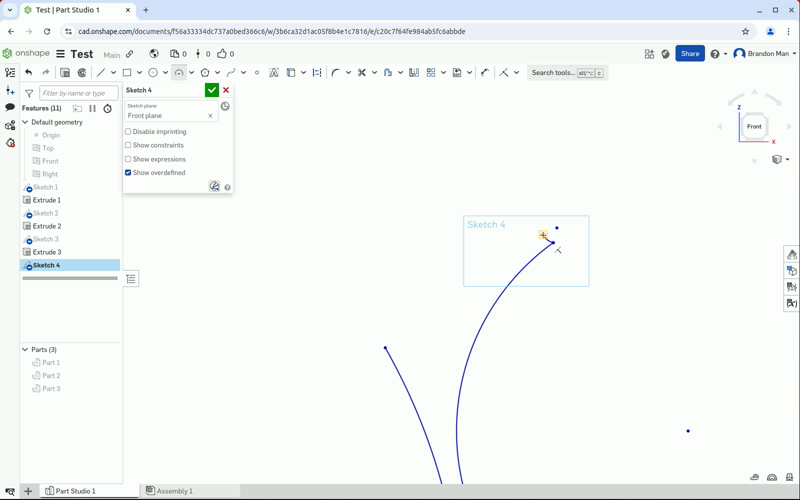
scroll(-6)
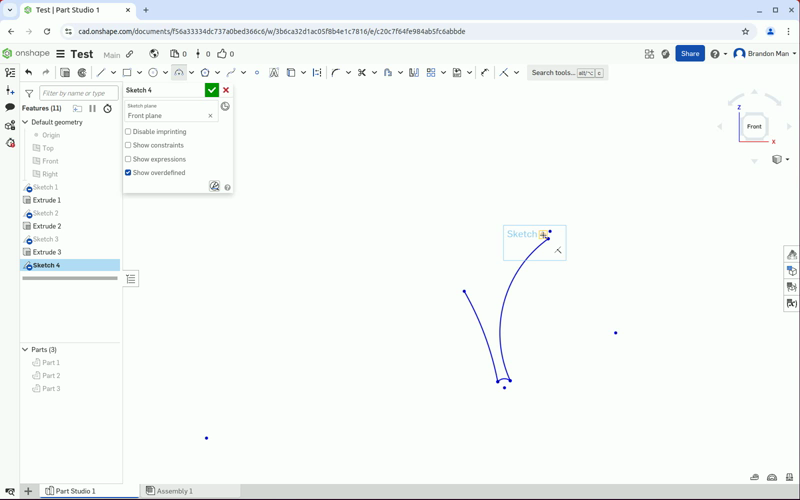
key_down(shift)
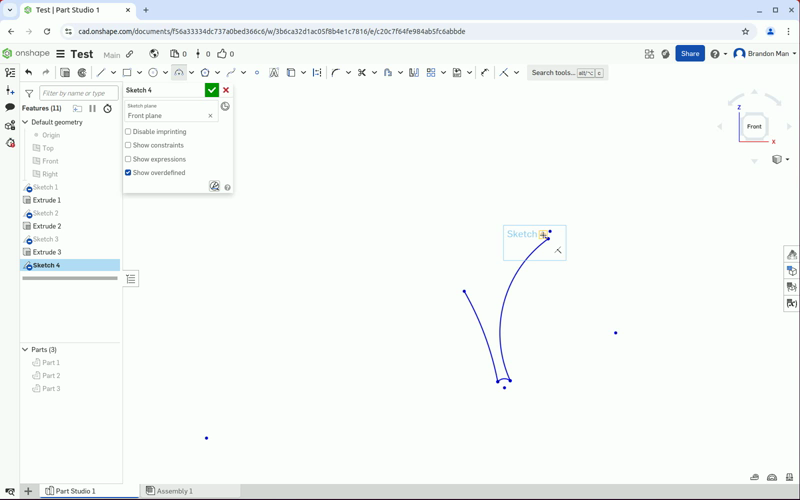
mouse_move(467, 278)
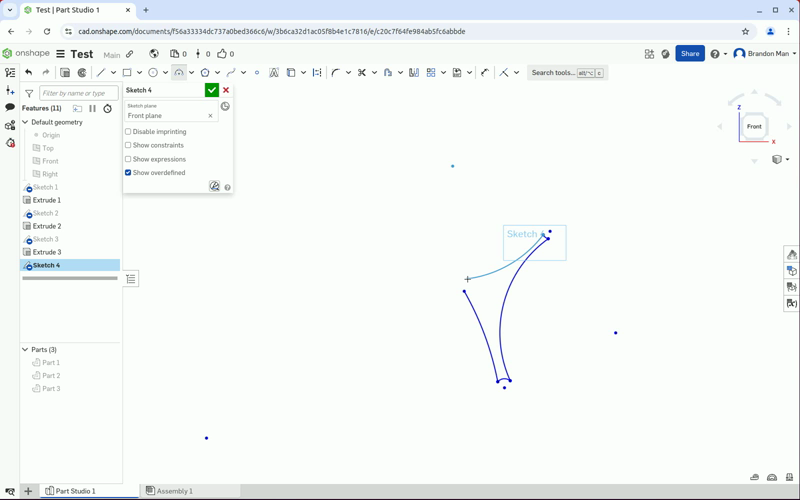
click(467, 278)
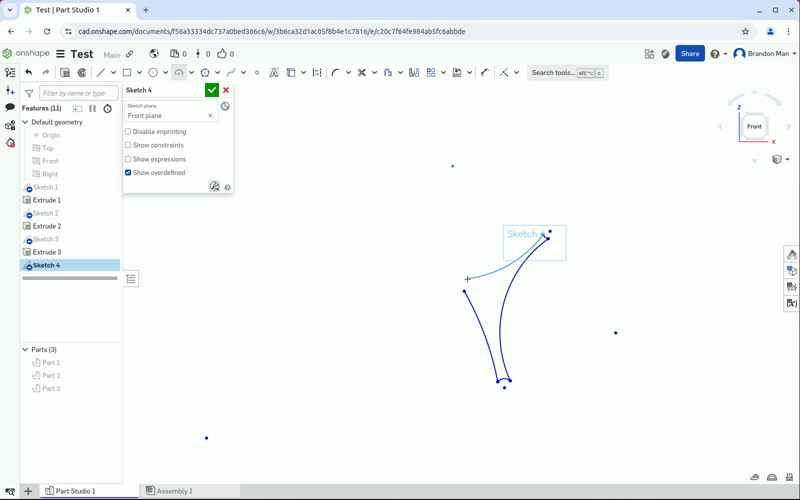
mouse_move(507, 260)
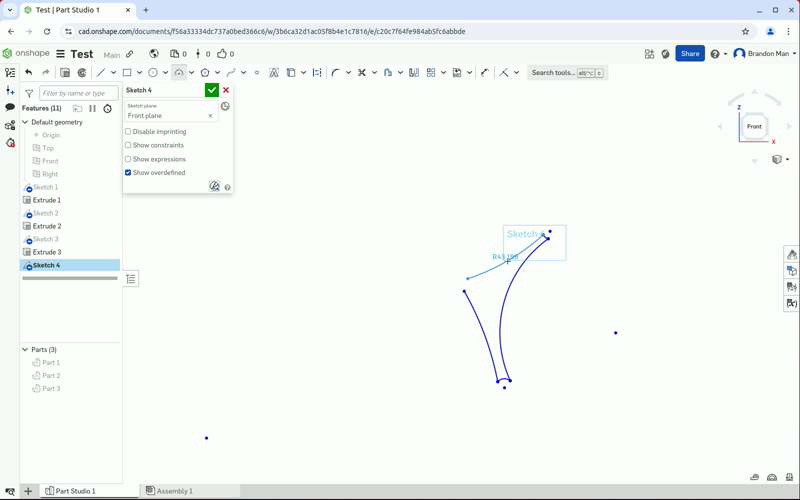
click(507, 260)
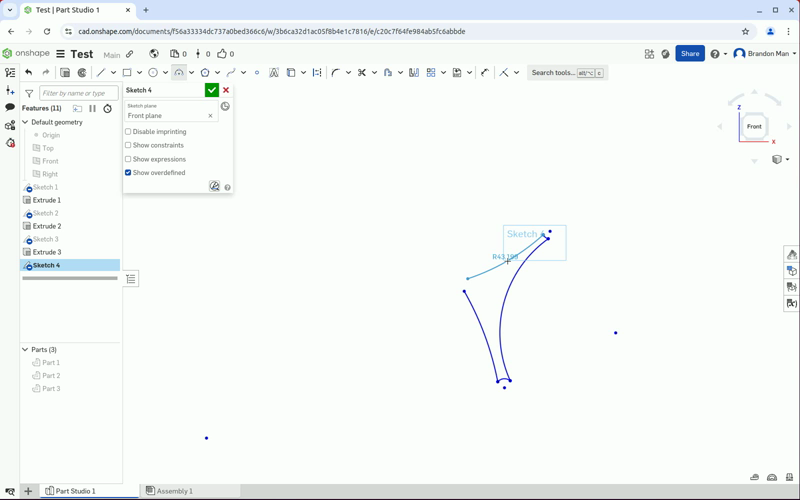
key_up(shift)
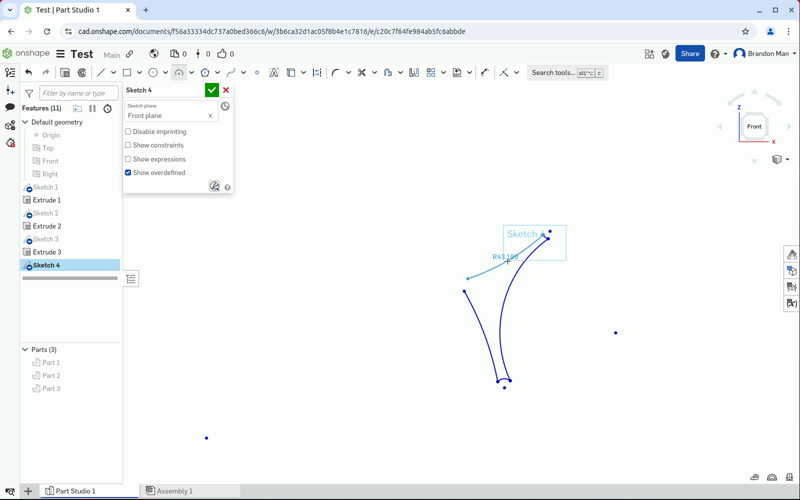
mouse_move(467, 278)
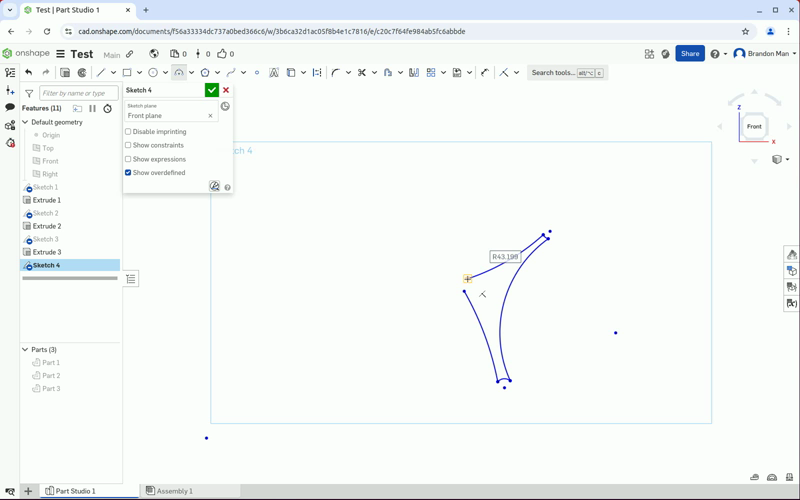
click(467, 278)
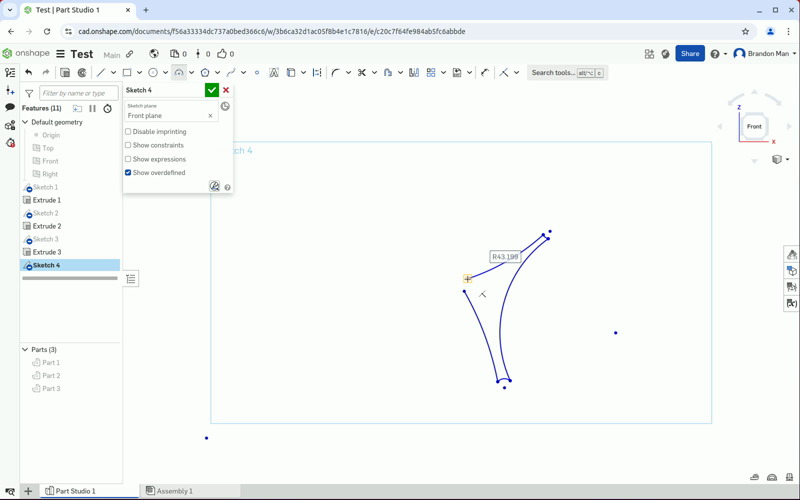
mouse_move(464, 291)
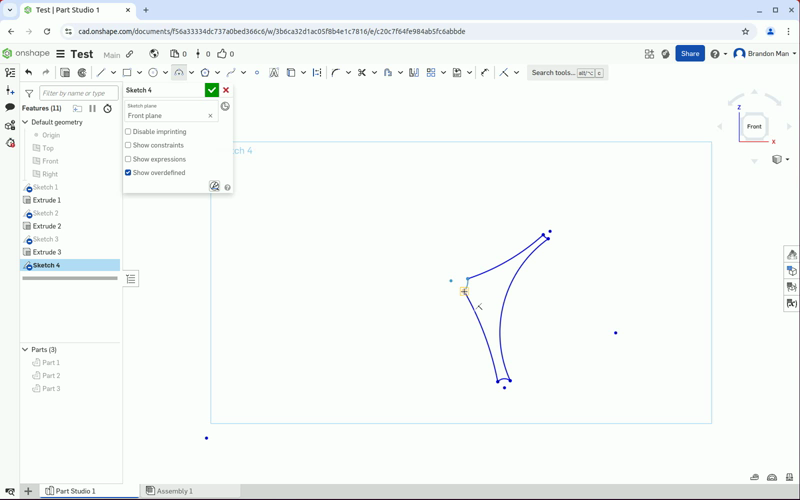
click(464, 291)
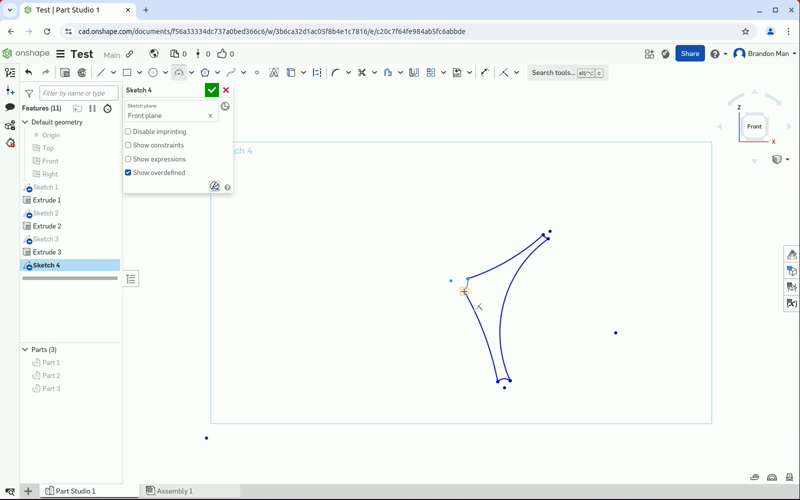
key_down(shift)
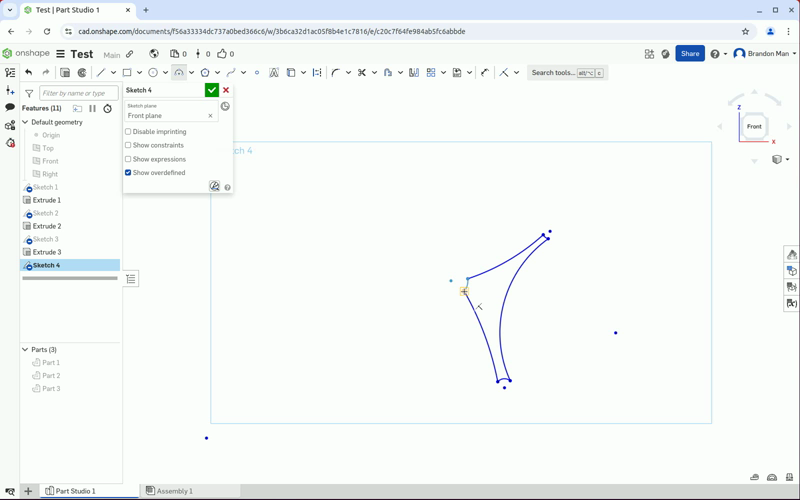
mouse_move(468, 285)
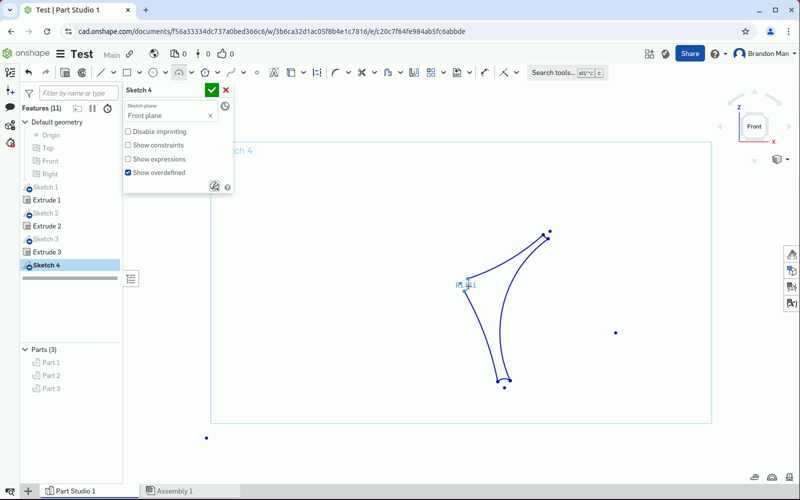
click(468, 285)
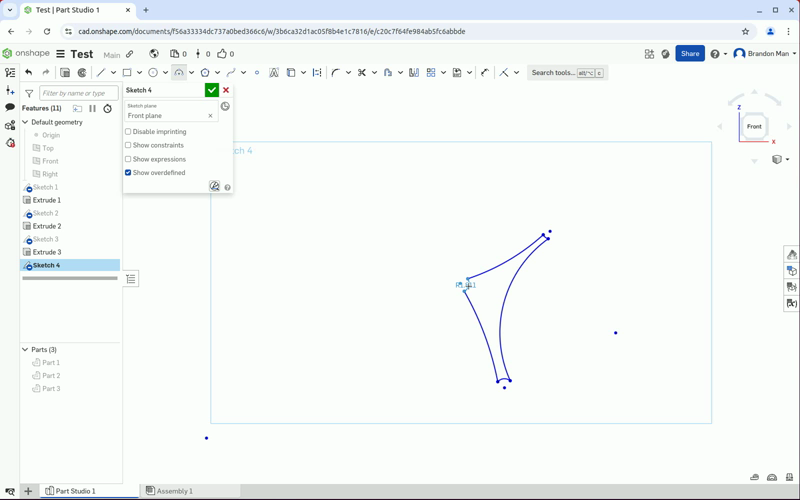
key_up(shift)
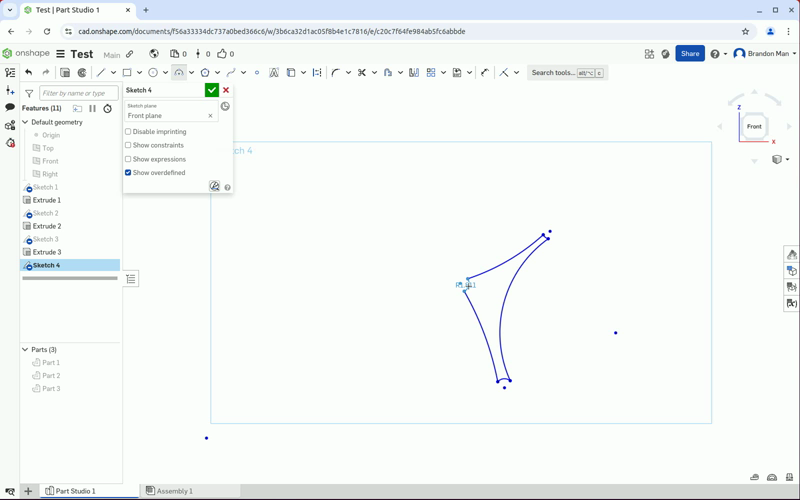
key(esc)
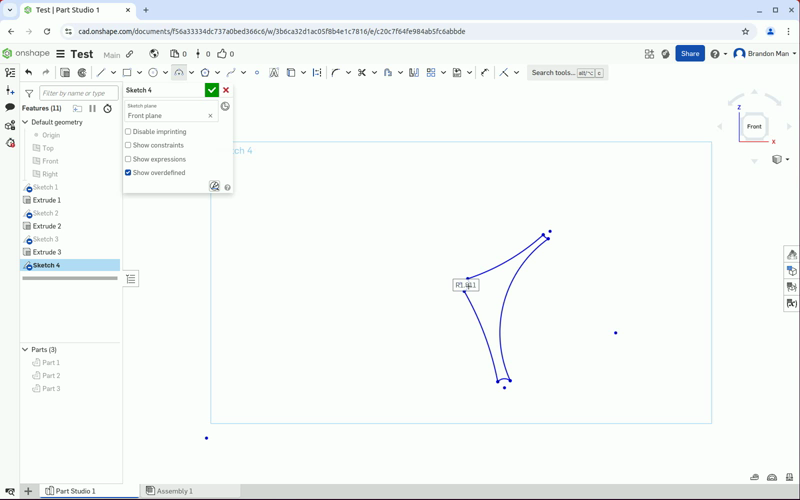
mouse_move(489, 304)
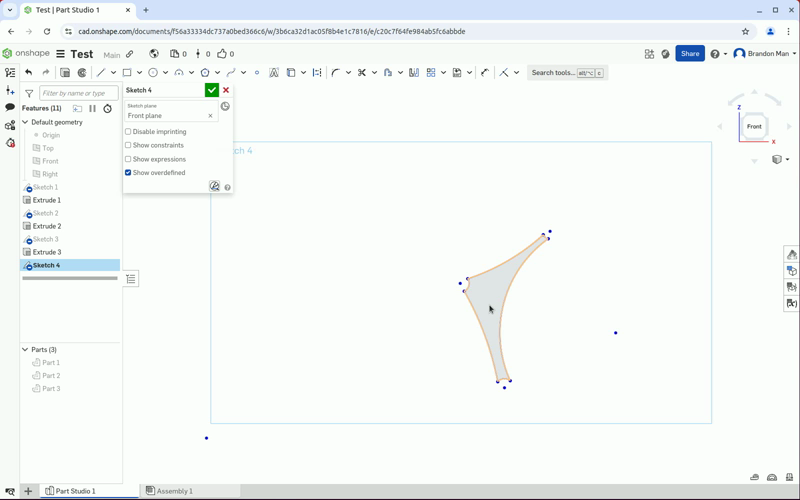
click(489, 304)
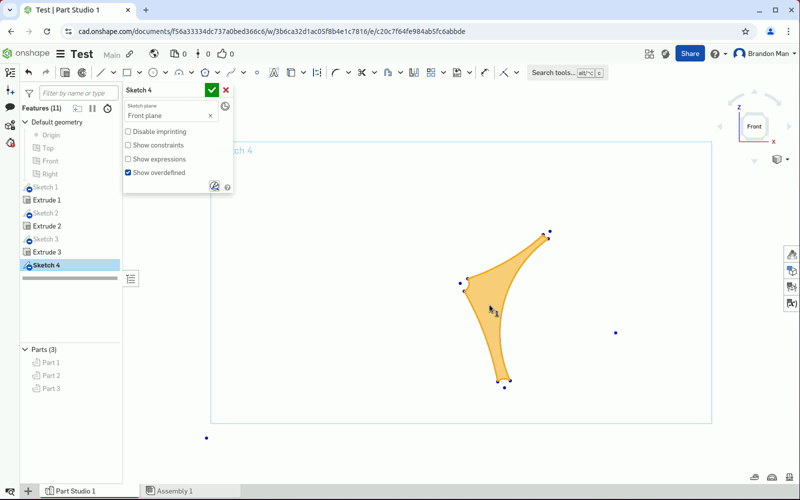
mouse_move(73, 352)
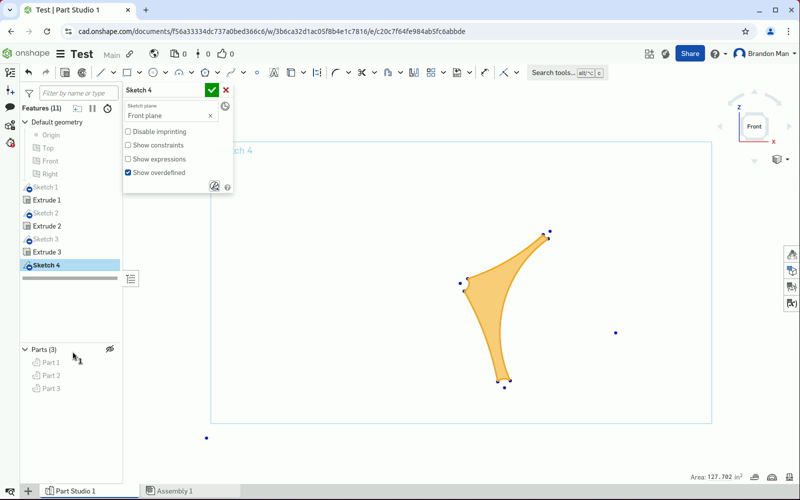
key(shift+y)
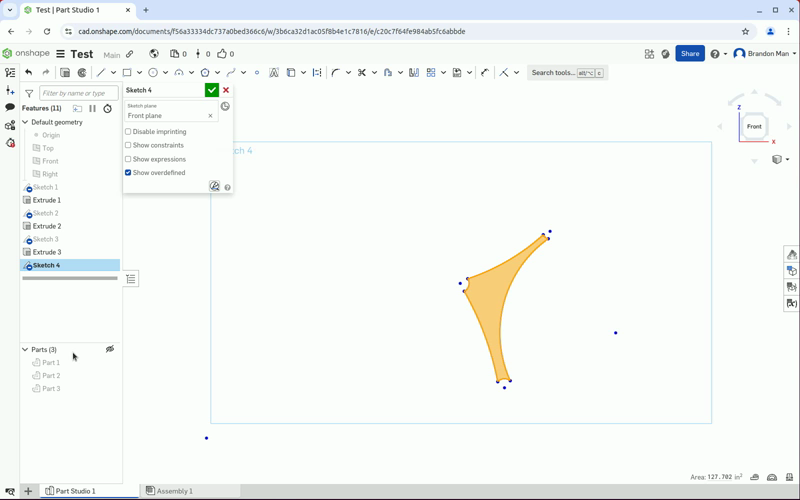
key(shift+e)
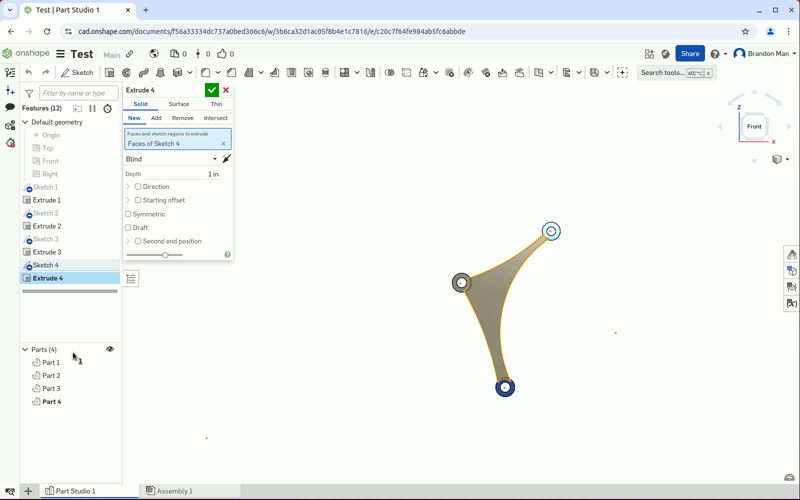
mouse_move(143, 106)
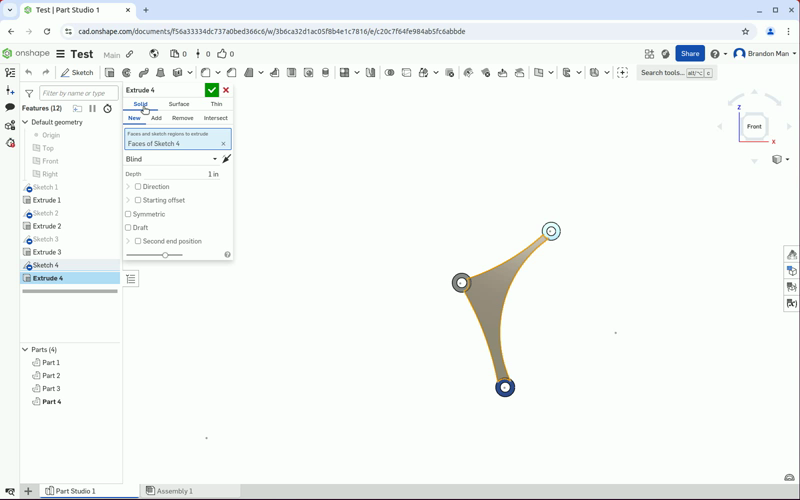
click(143, 106)
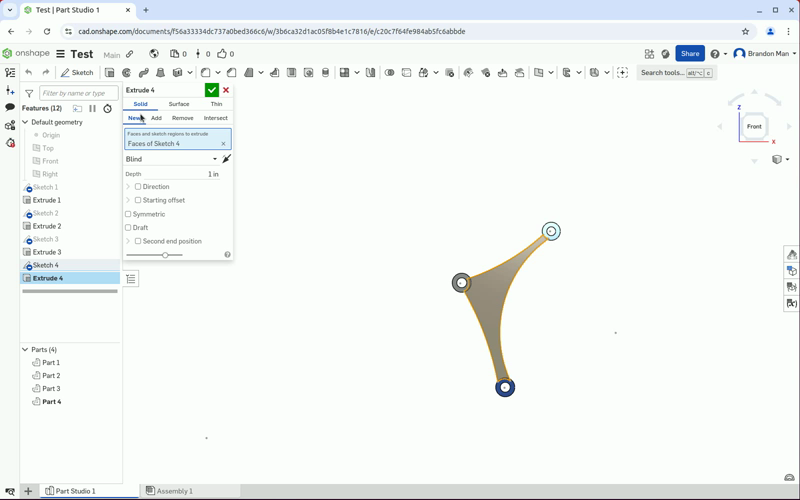
mouse_move(137, 120)
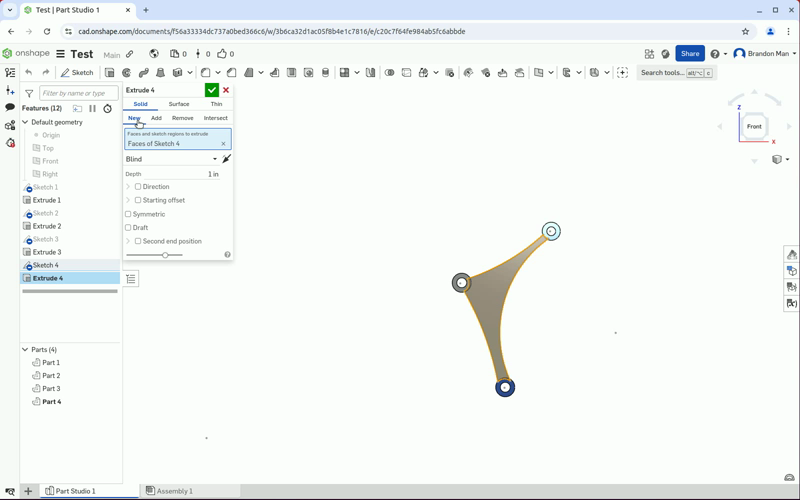
click(137, 120)
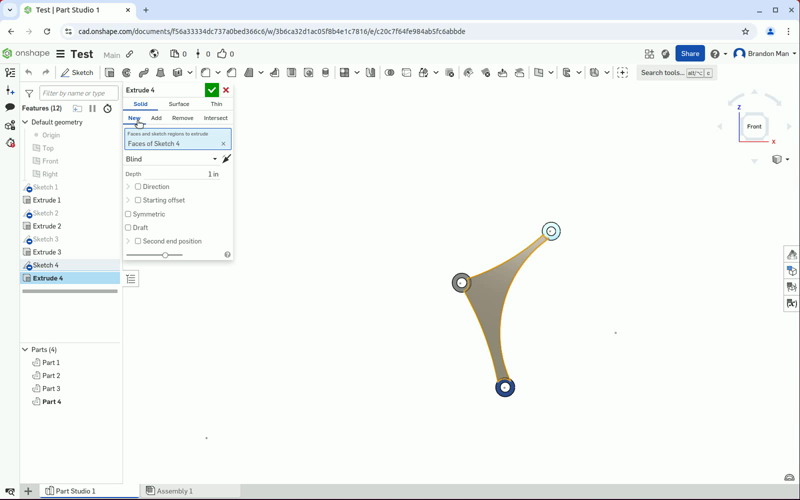
key(tab, 4)
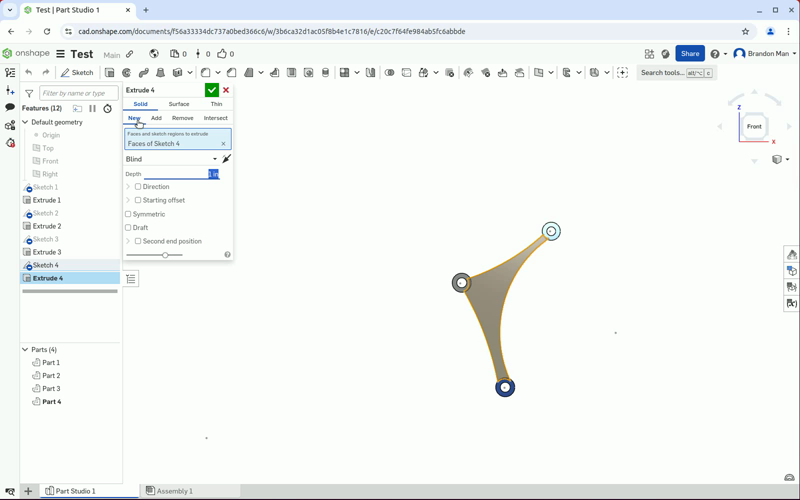
text(2.889)
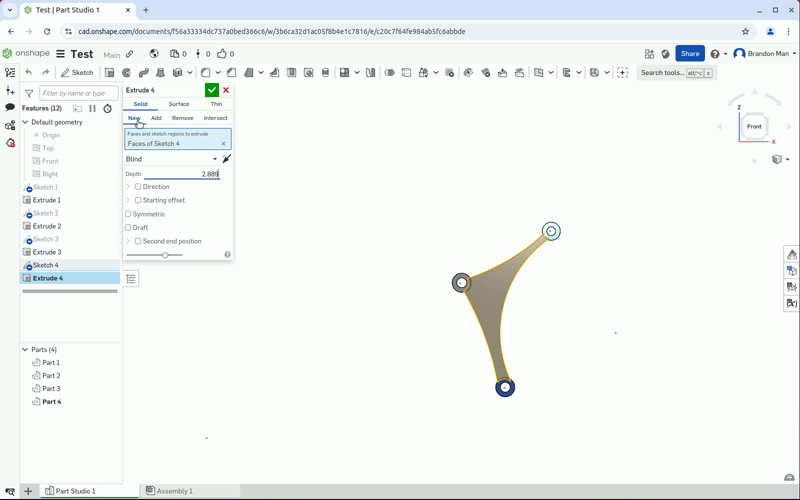
key(enter)
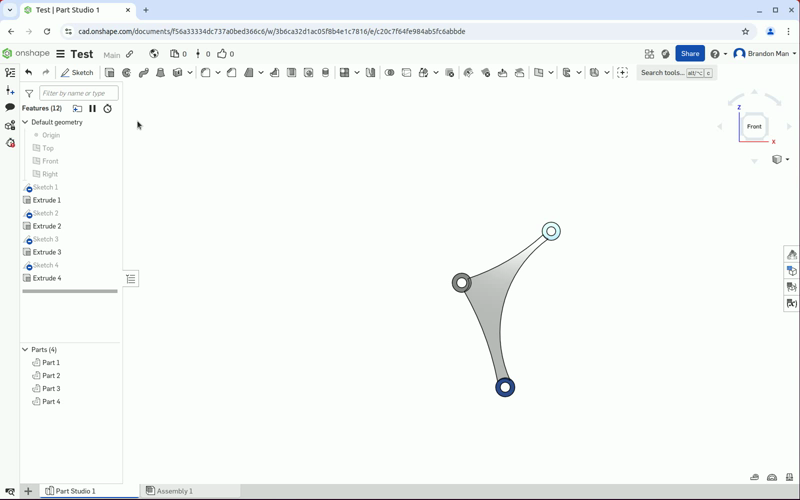
key(shift+h)
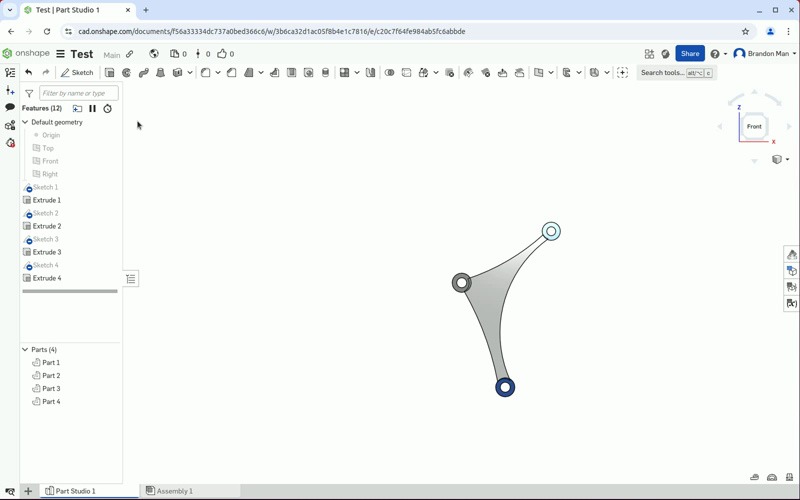
key(shift+h)
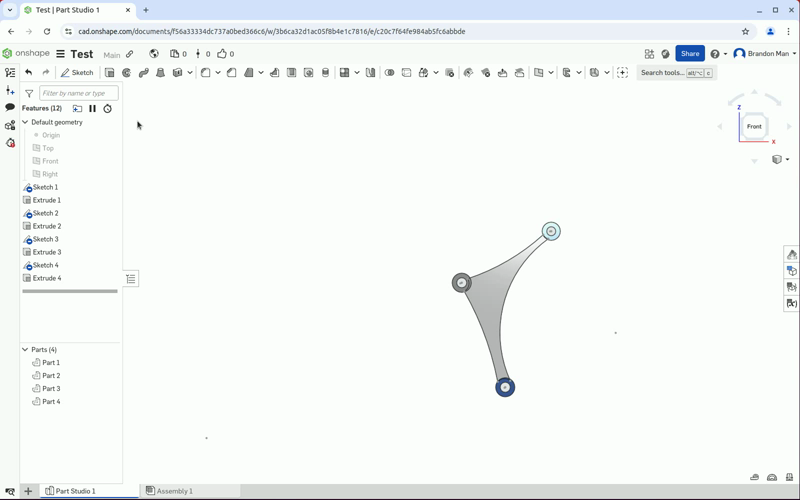
key(shift+7)
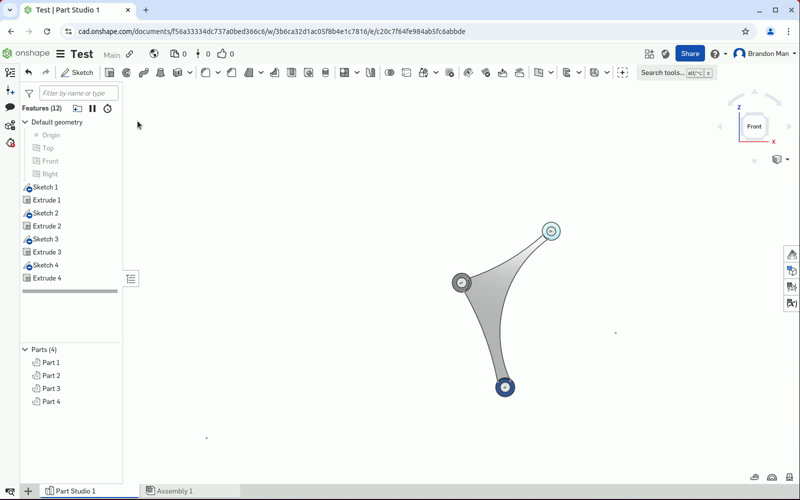
key(left, 2)
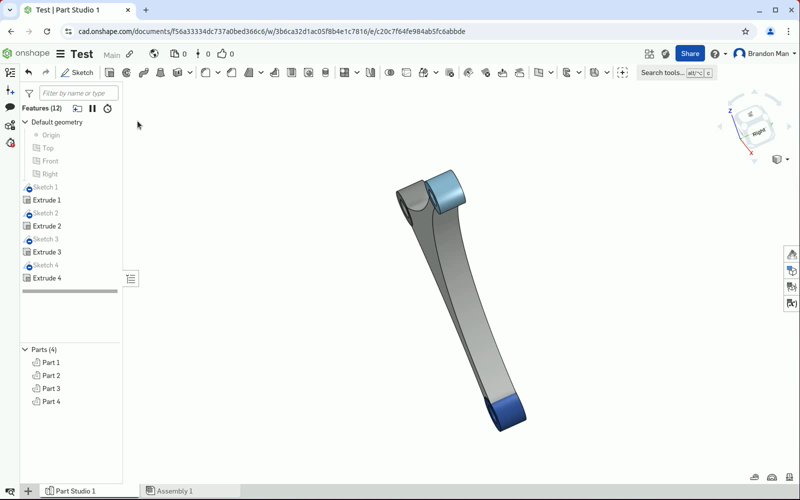
key(down, 2)
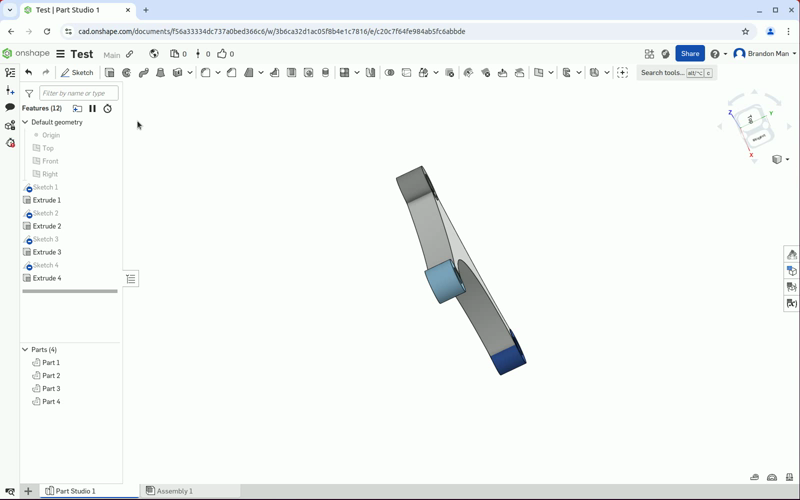
key(up, 2)
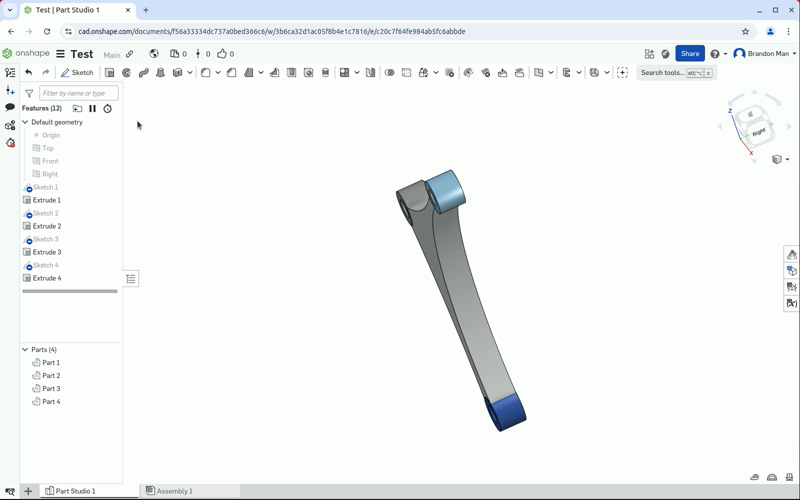
key(right, 2)
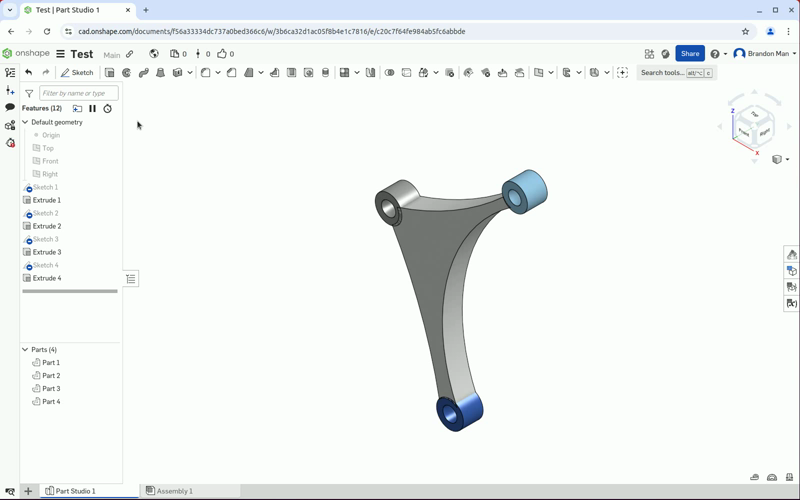
mouse_move(73, 189)
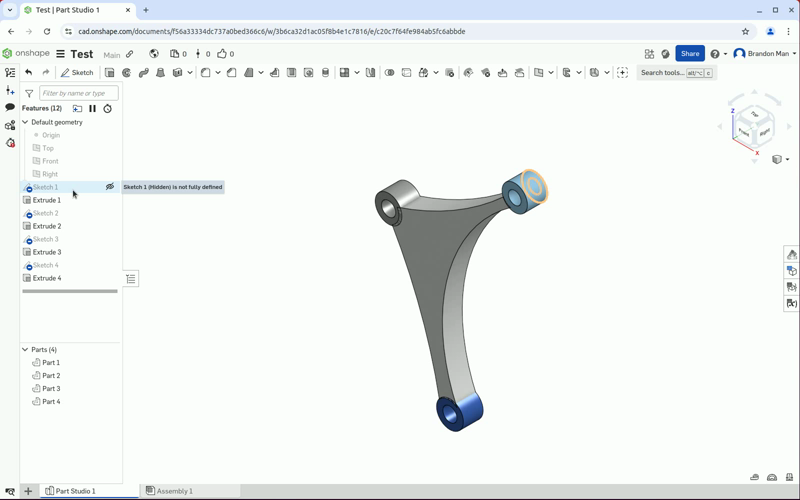
click(73, 189)